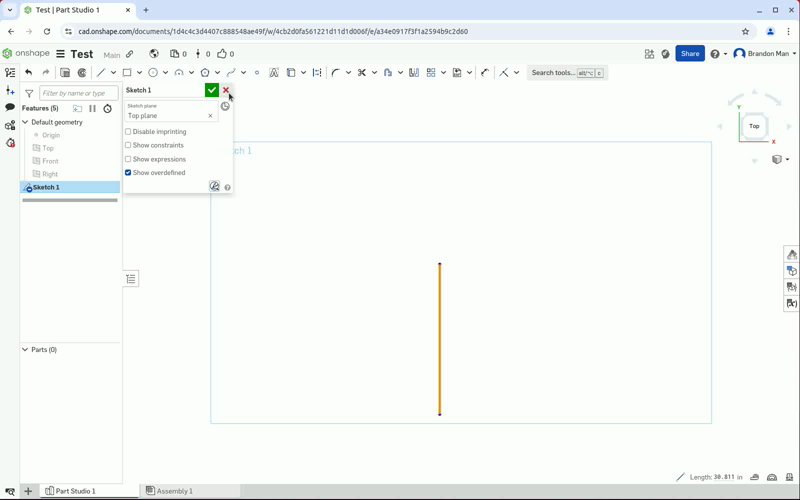
key(shift+h)
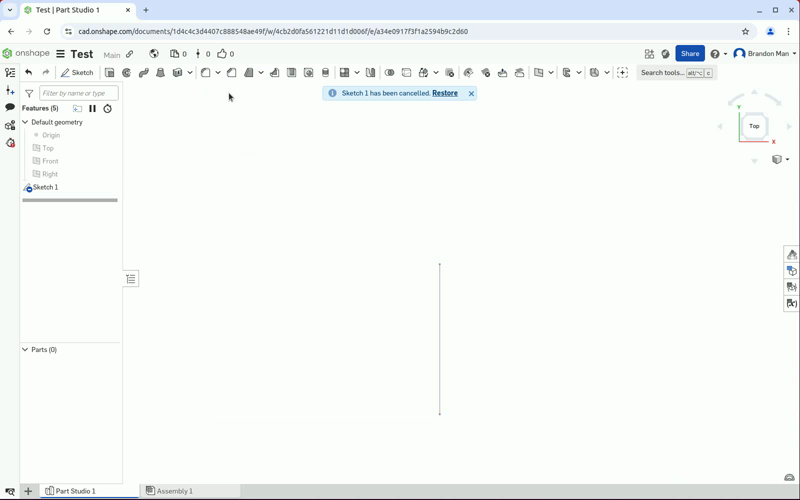
key(shift+s)
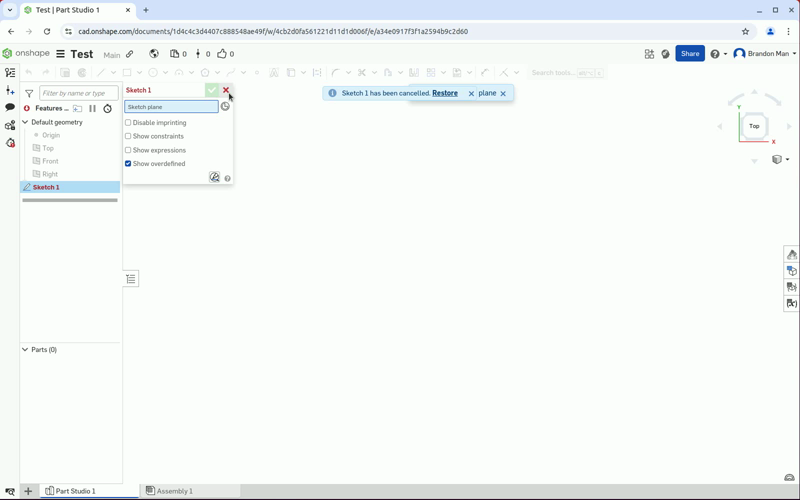
mouse_move(73, 150)
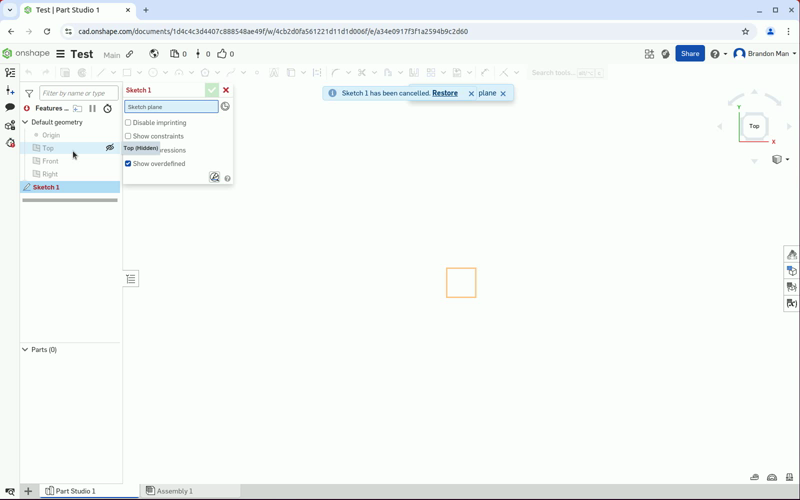
click(73, 150)
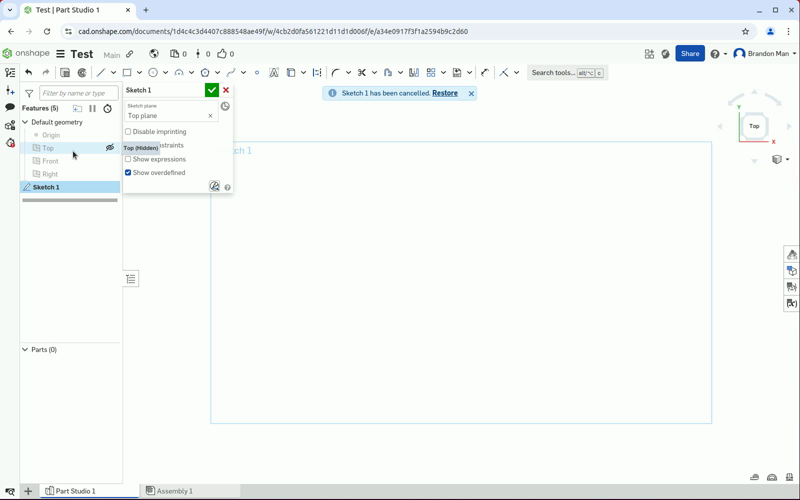
mouse_move(73, 352)
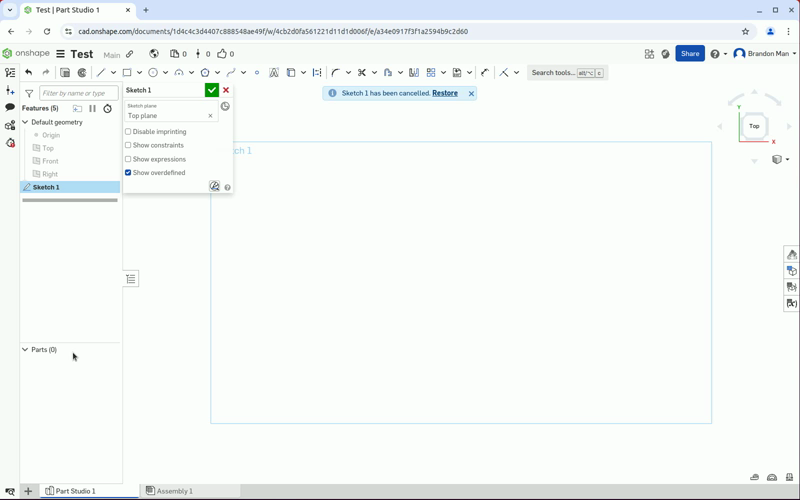
key(y)
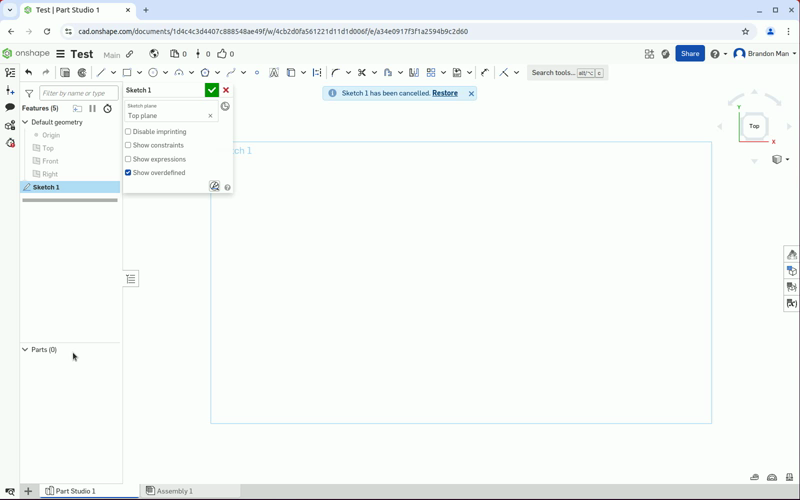
key(l)
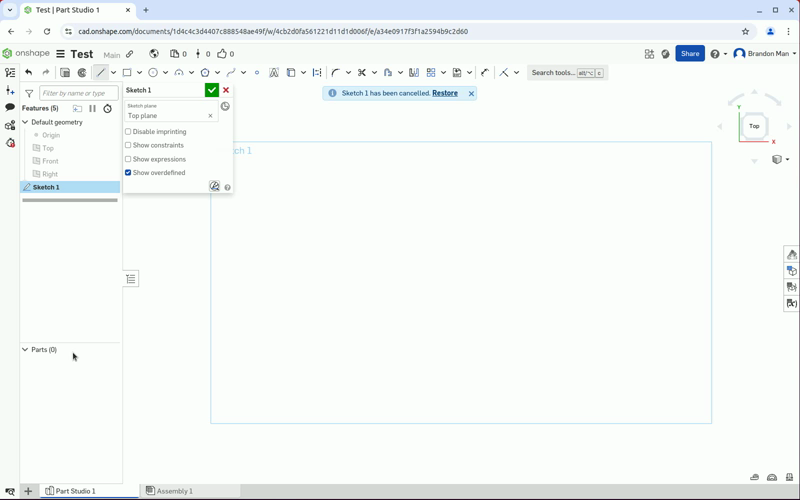
key_down(shift)
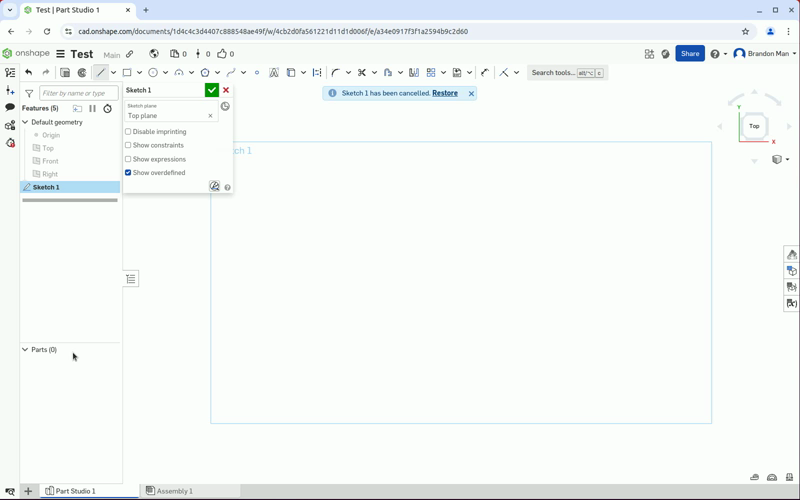
mouse_move(362, 329)
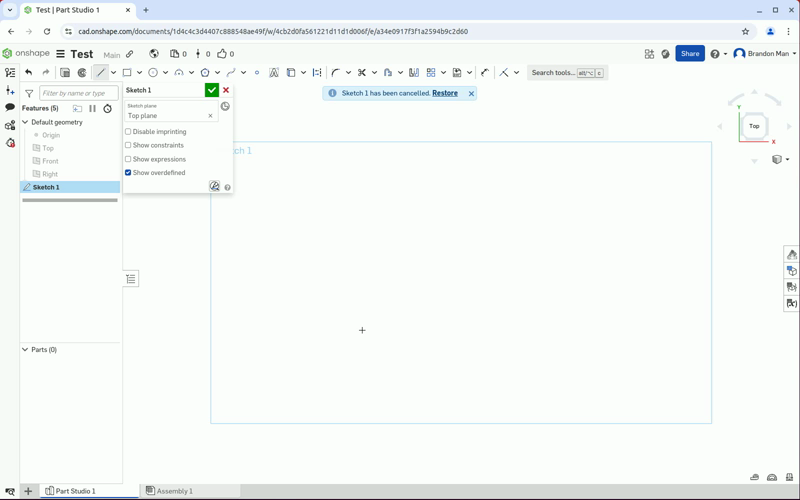
click(362, 329)
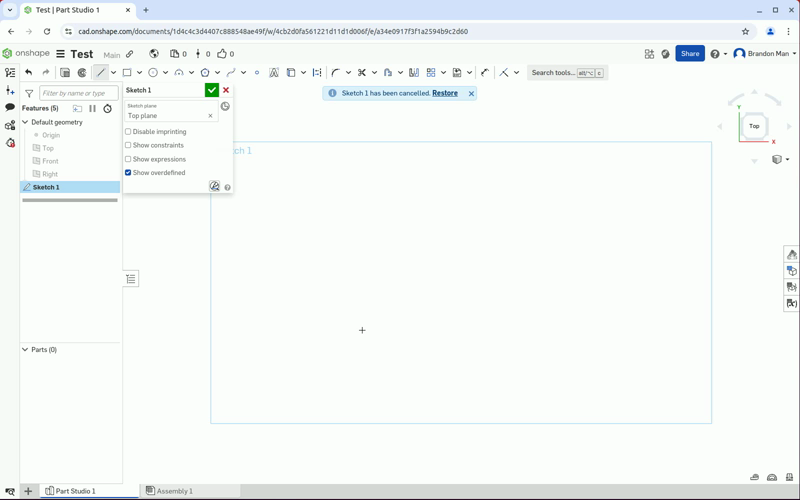
key_up(shift)
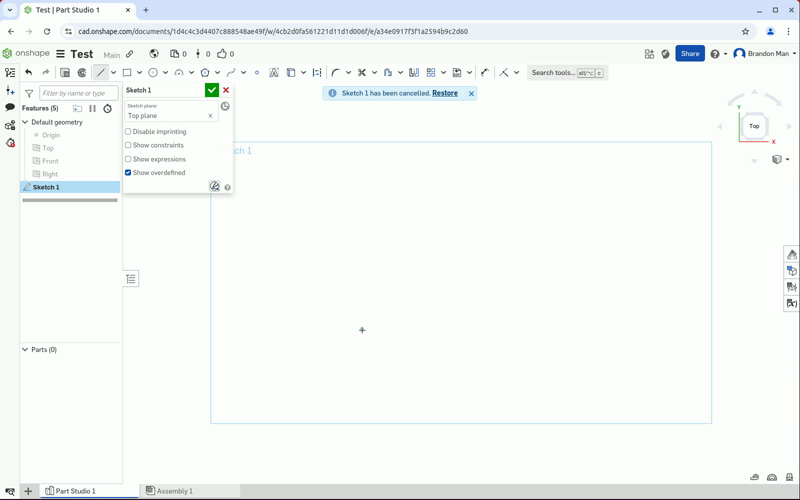
key_down(shift)
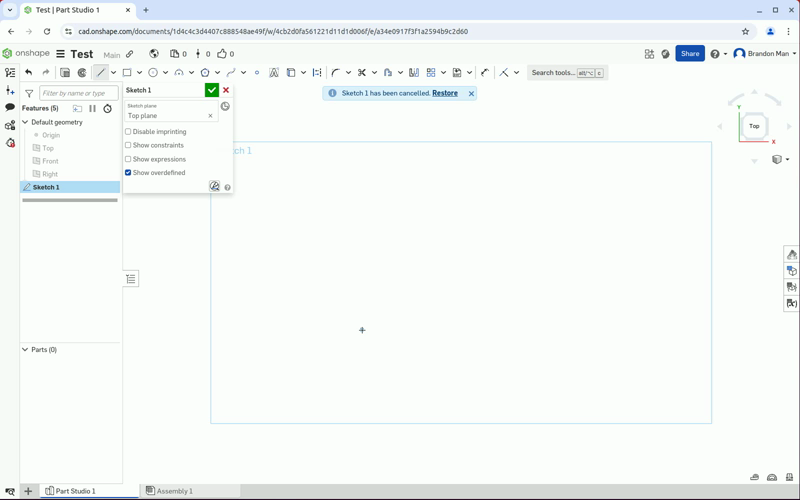
mouse_move(392, 329)
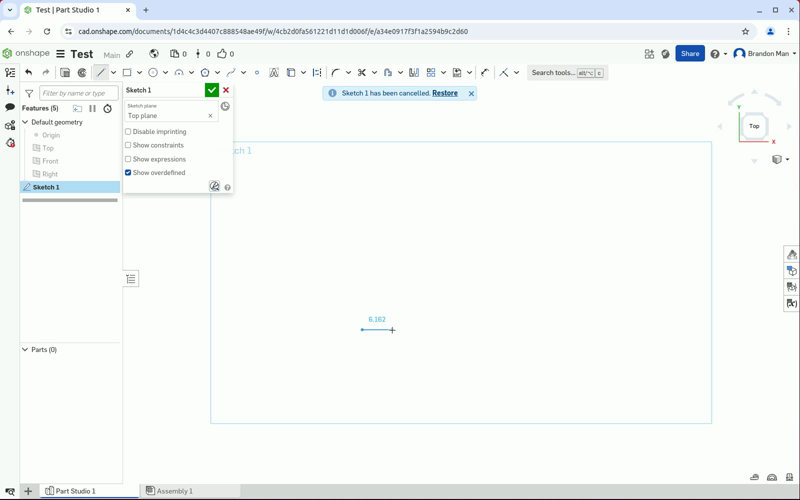
mouse_move(380, 329)
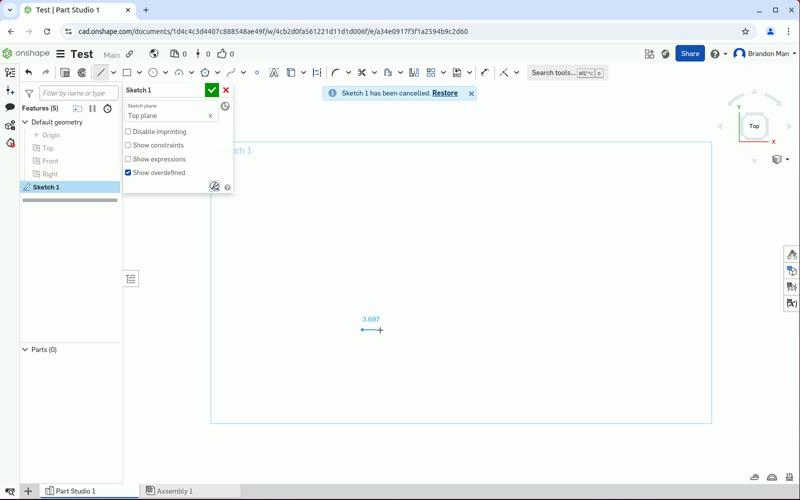
click(380, 329)
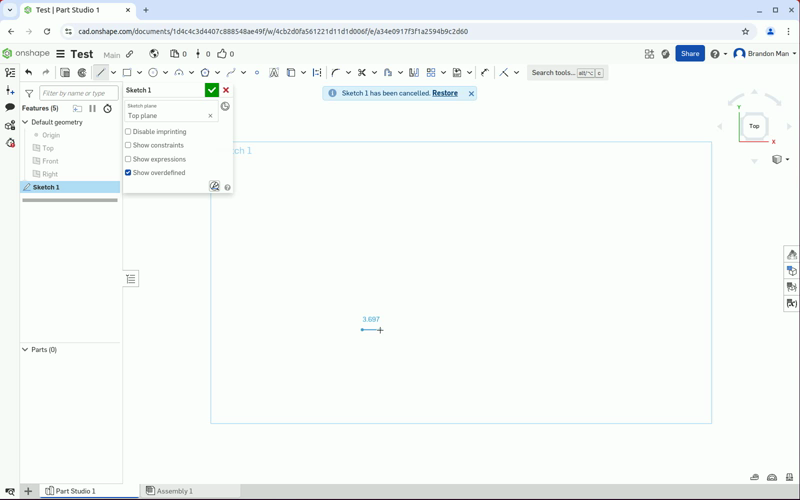
key_up(shift)
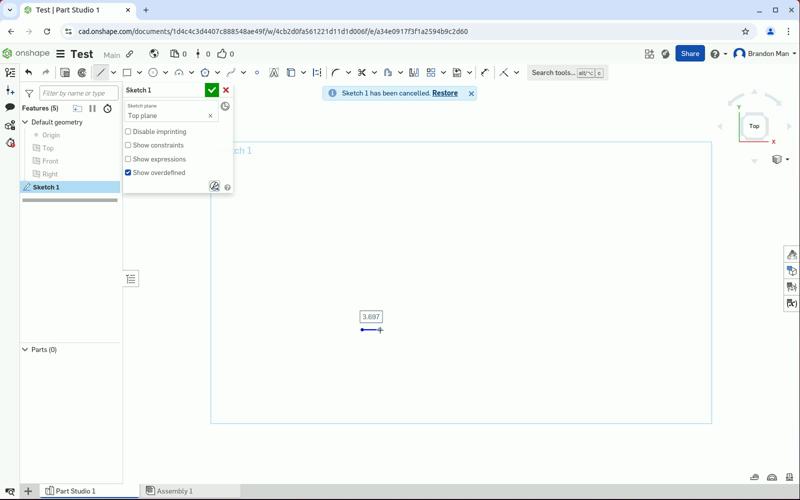
key_down(shift)
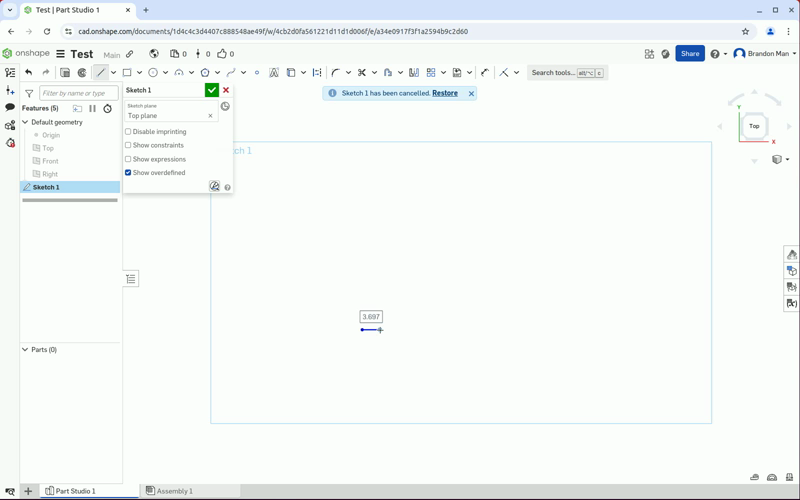
mouse_move(445, 329)
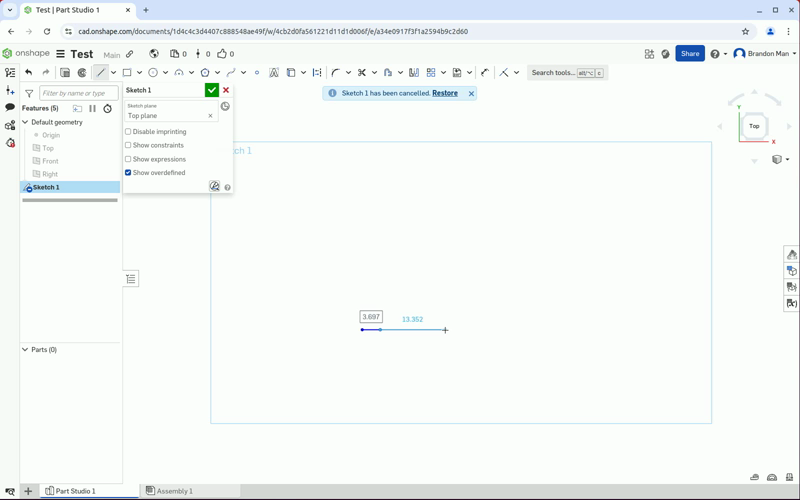
click(445, 329)
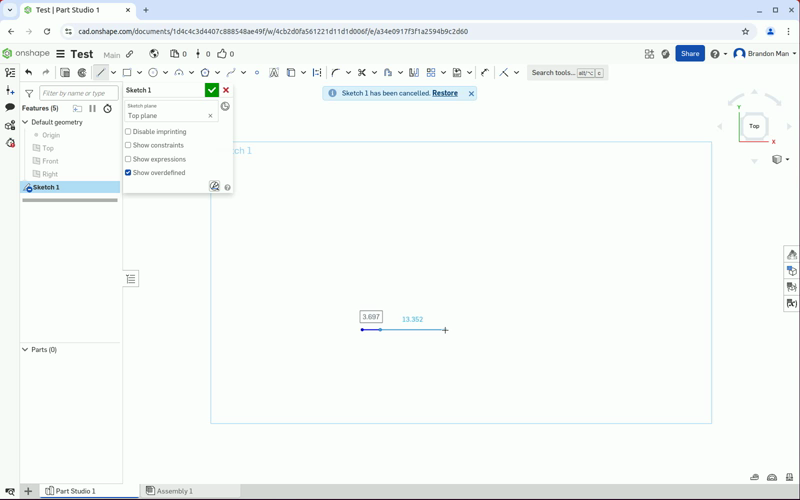
key_up(shift)
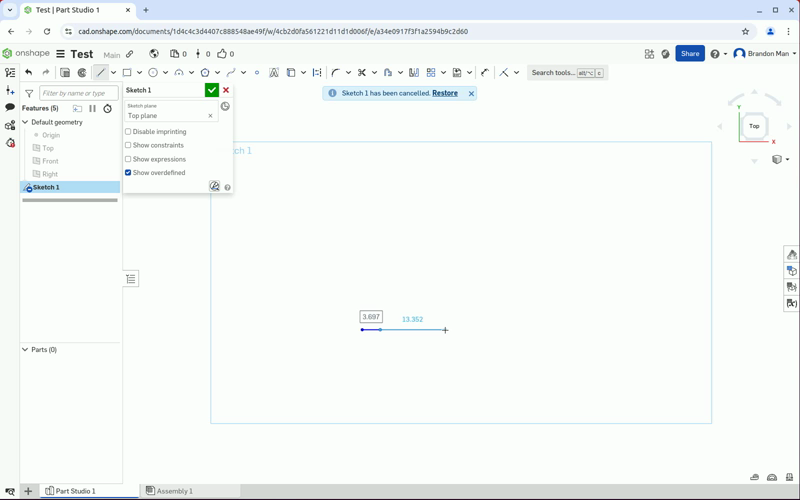
key_down(shift)
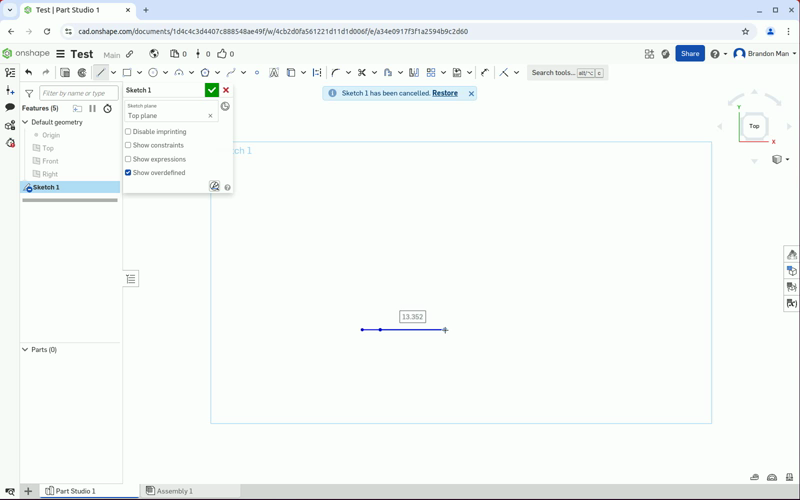
mouse_move(475, 329)
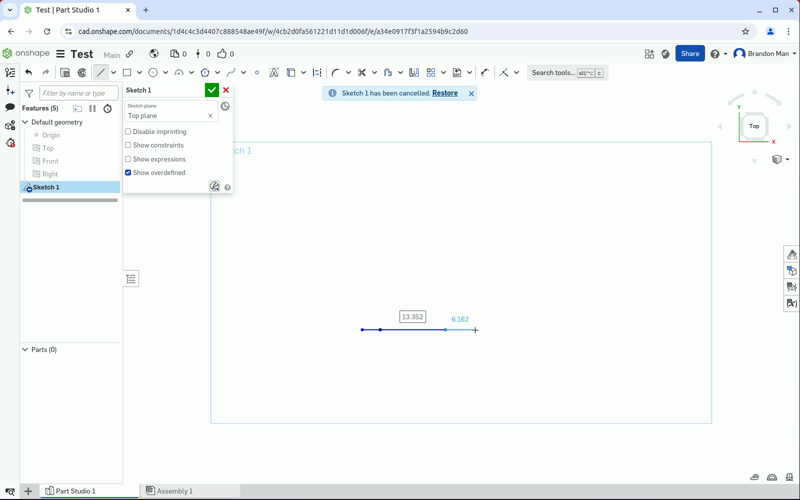
mouse_move(463, 329)
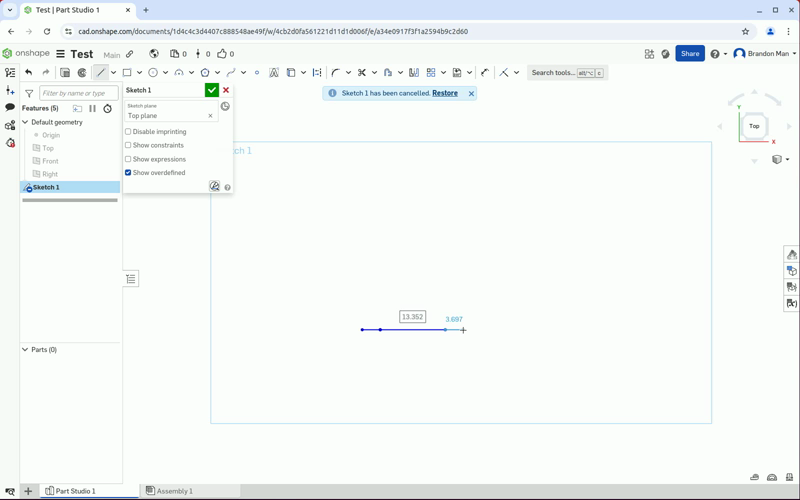
click(463, 329)
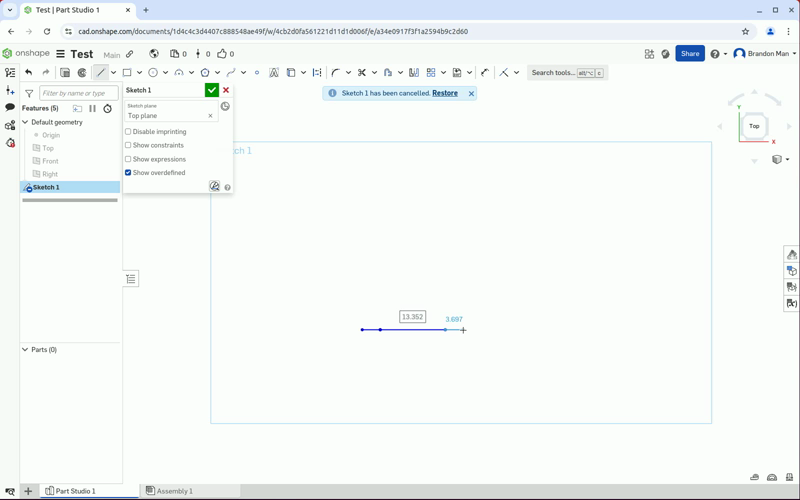
key_up(shift)
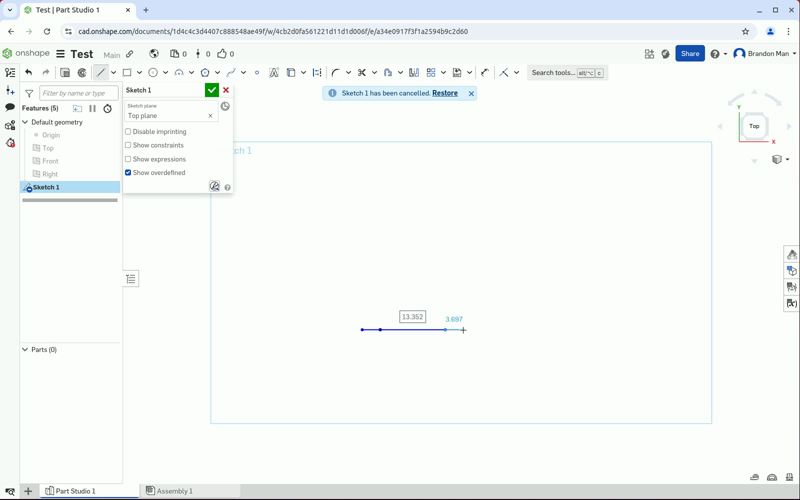
key_down(shift)
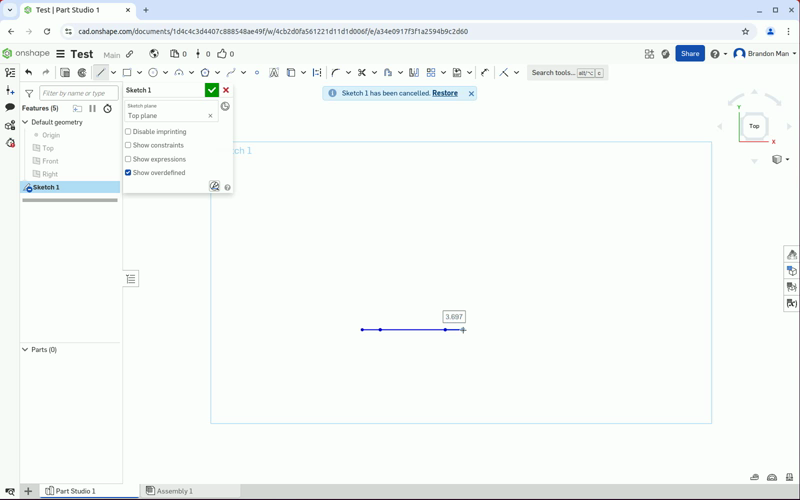
mouse_move(463, 249)
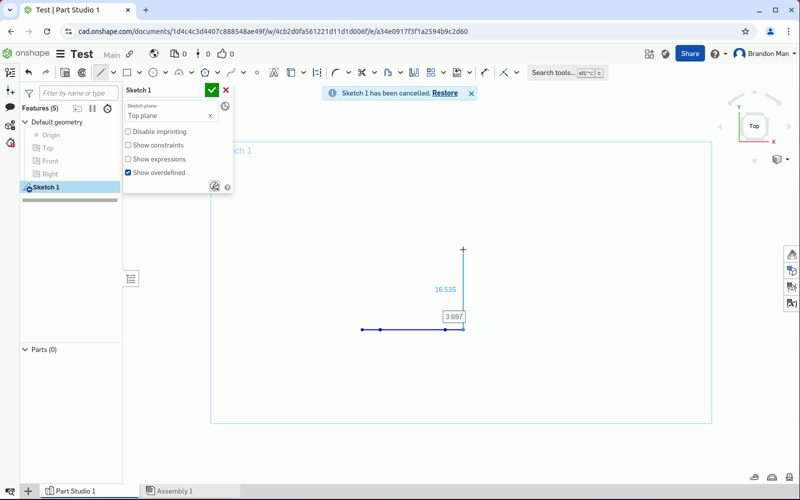
click(463, 249)
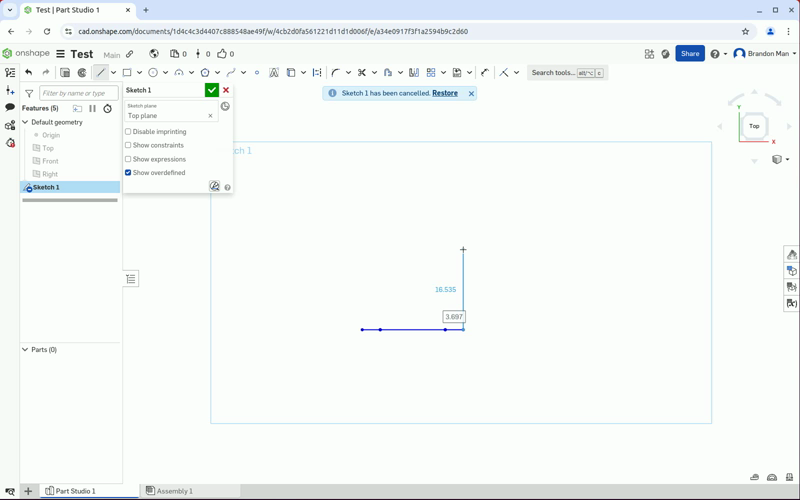
key_up(shift)
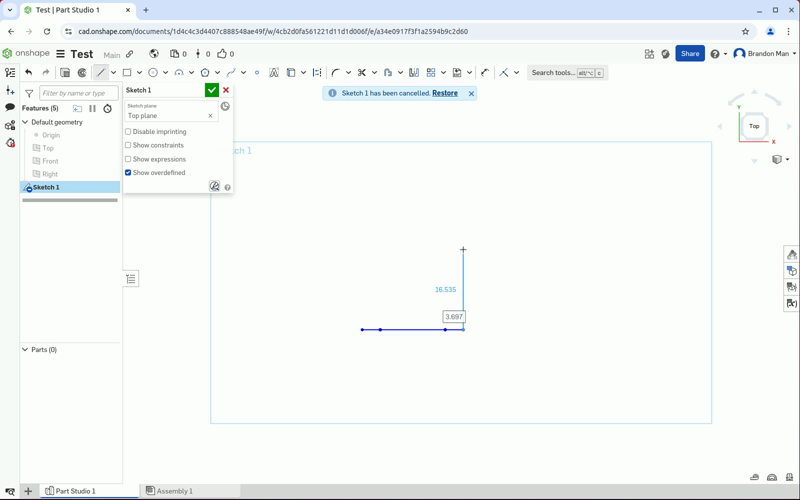
key_down(shift)
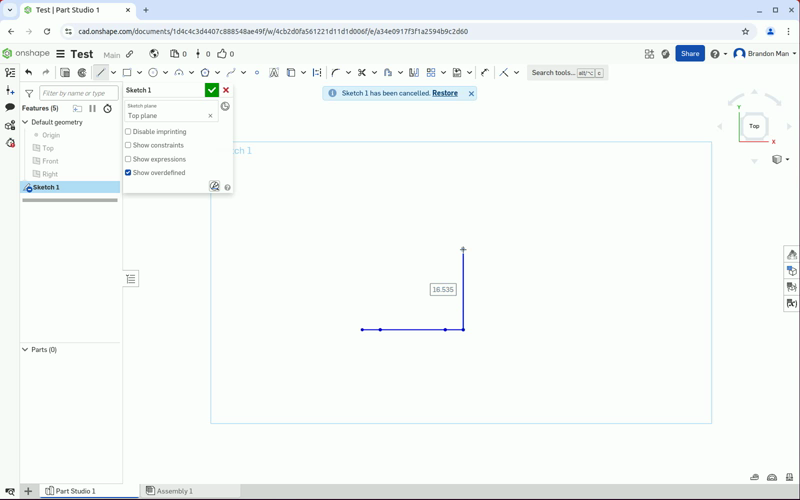
mouse_move(493, 249)
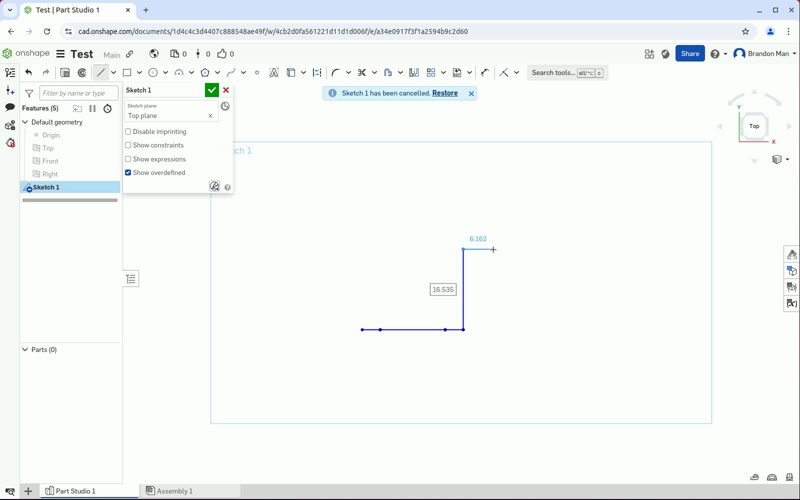
mouse_move(445, 249)
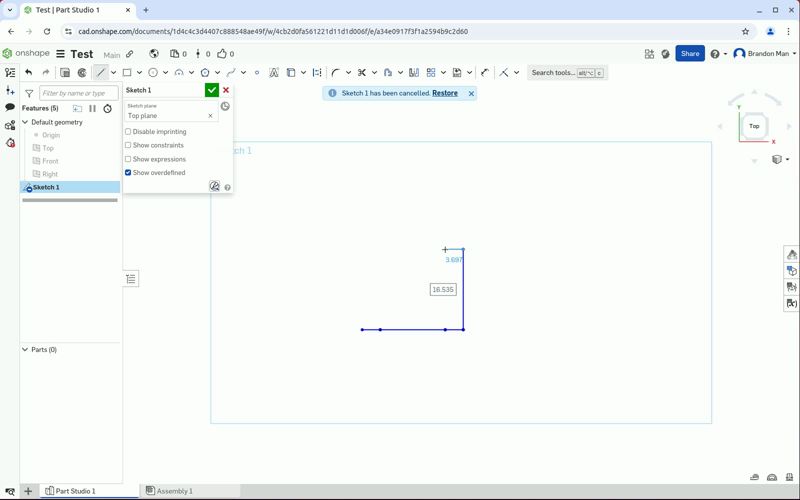
click(445, 249)
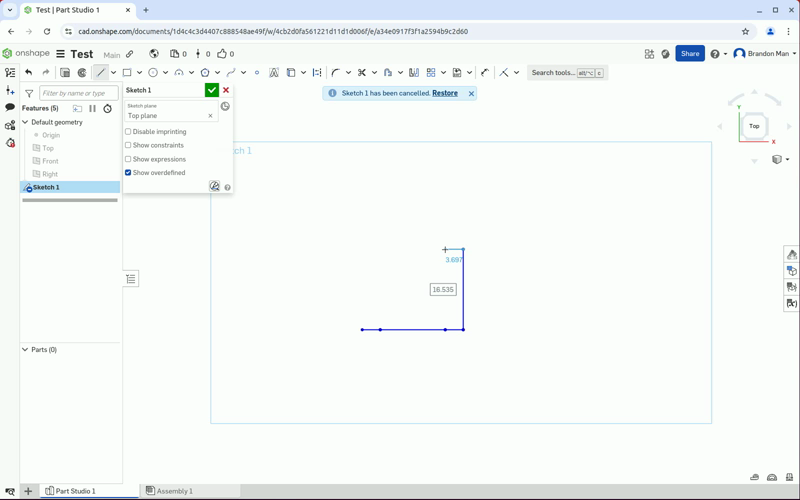
key_up(shift)
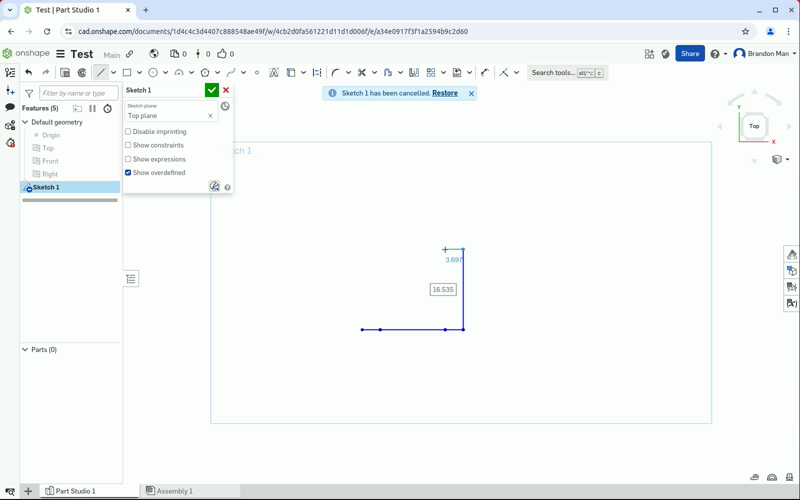
key_down(shift)
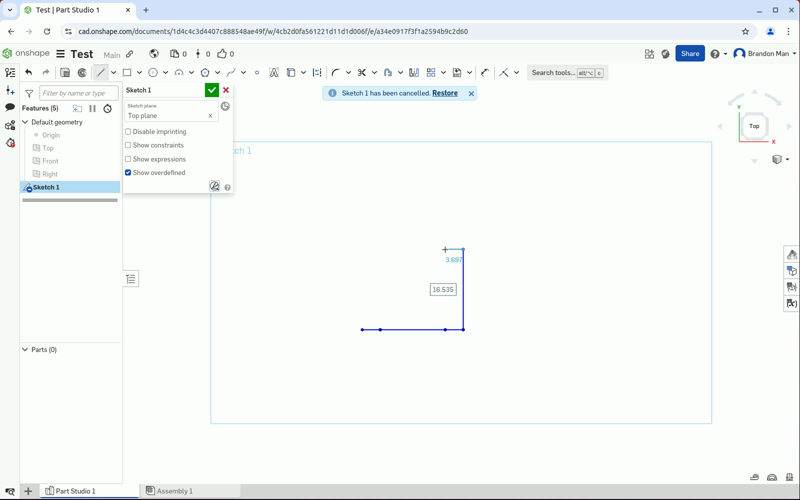
mouse_move(380, 249)
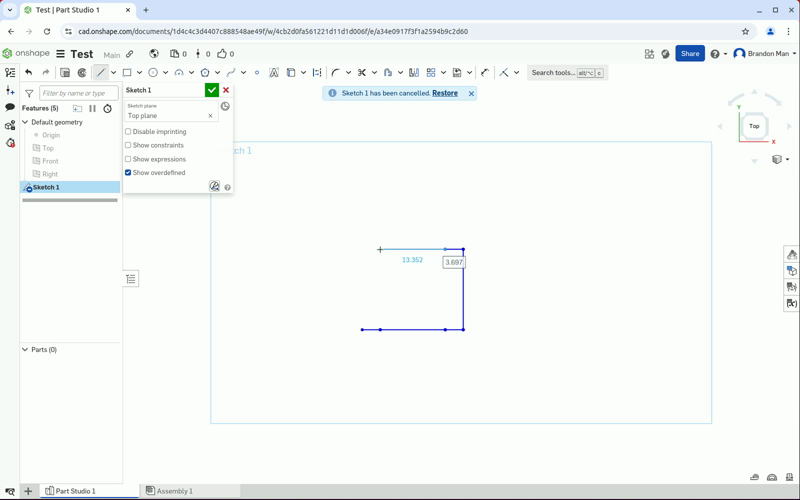
click(380, 249)
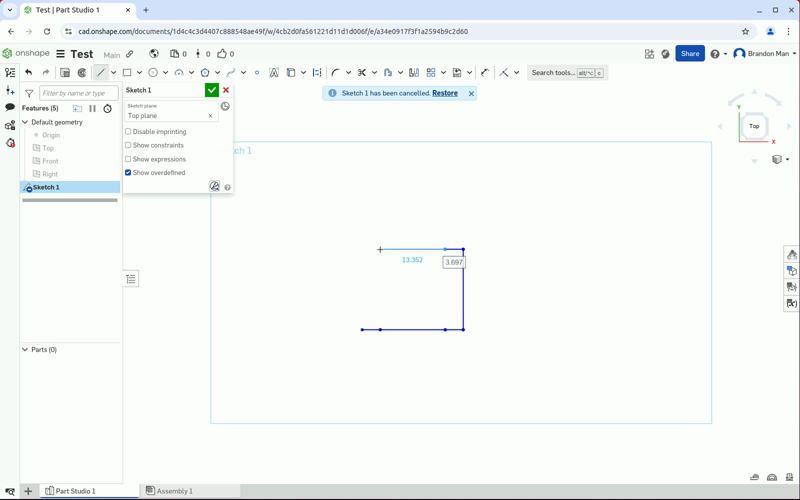
key_up(shift)
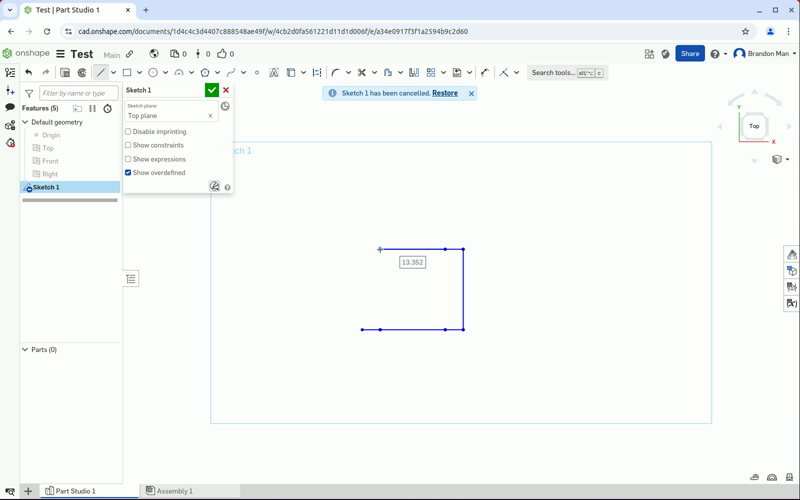
key_down(shift)
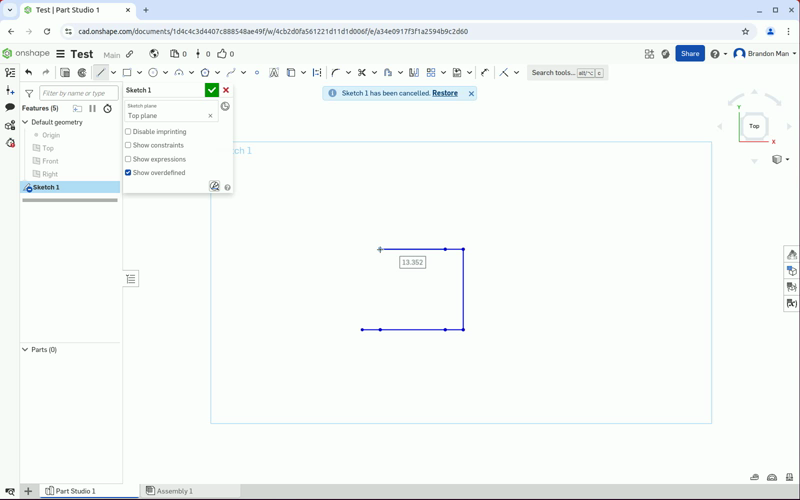
mouse_move(410, 249)
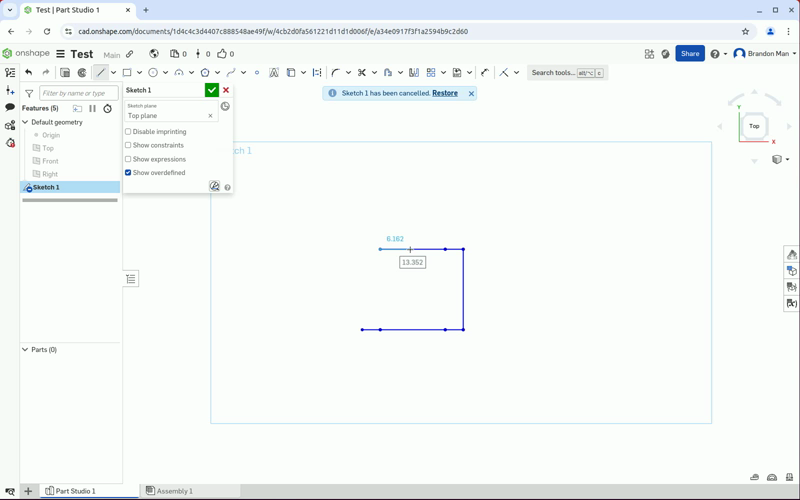
mouse_move(362, 249)
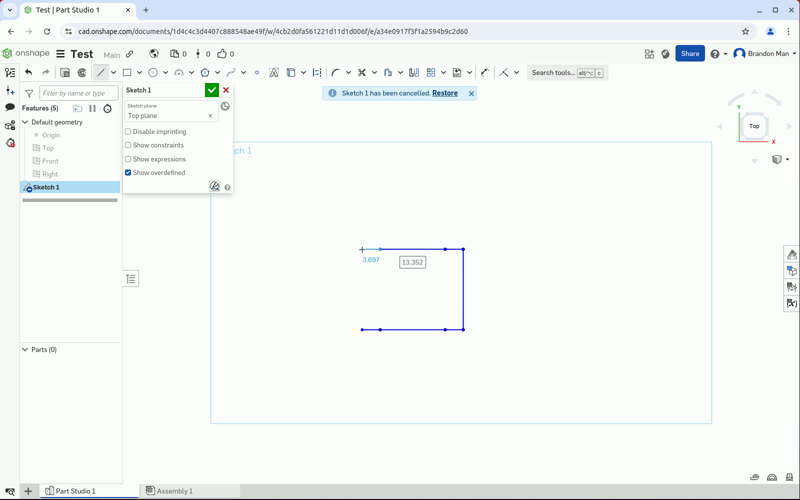
click(362, 249)
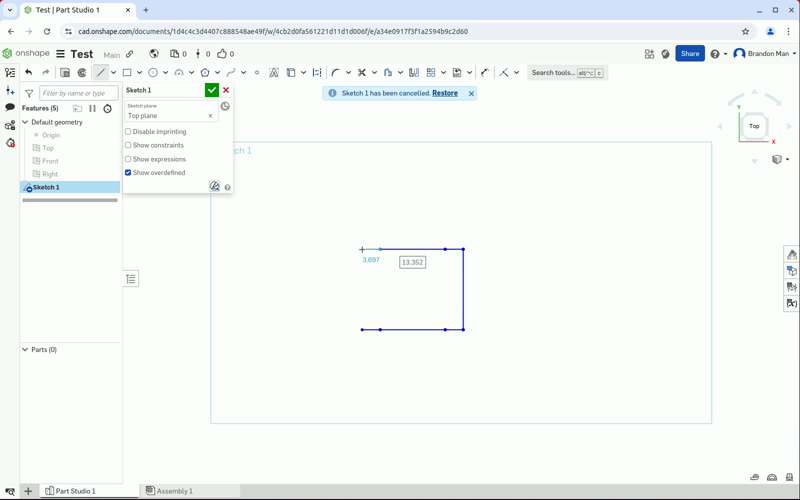
key_up(shift)
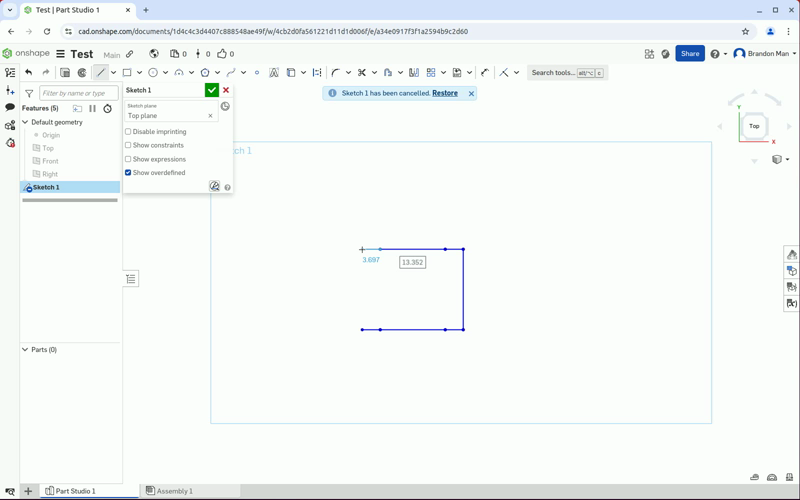
key_down(shift)
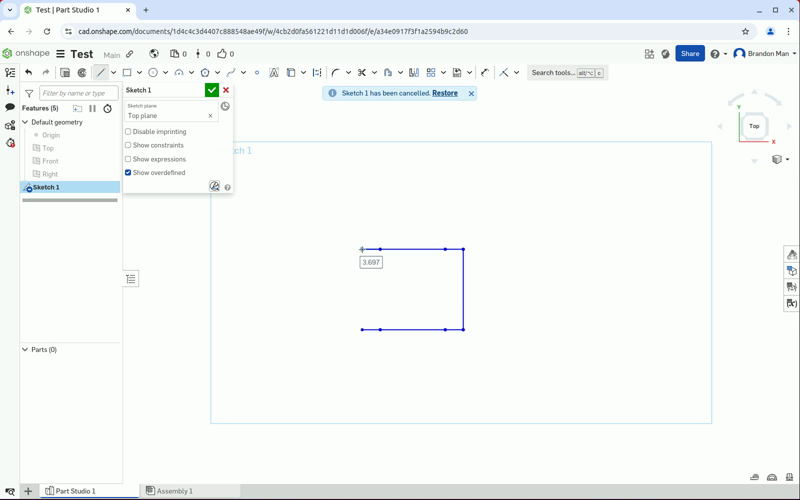
mouse_move(362, 329)
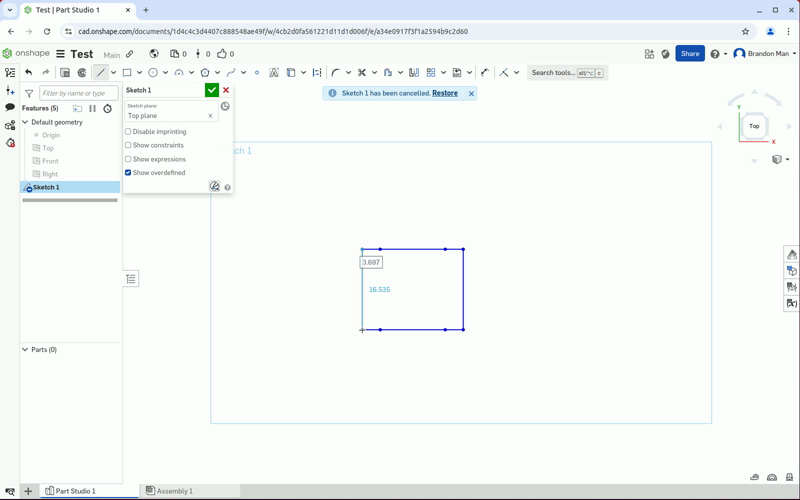
key_up(shift)
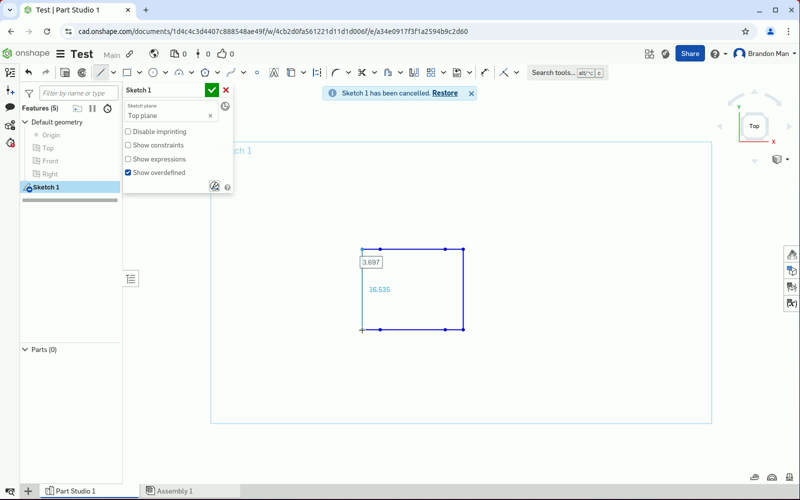
click(362, 329)
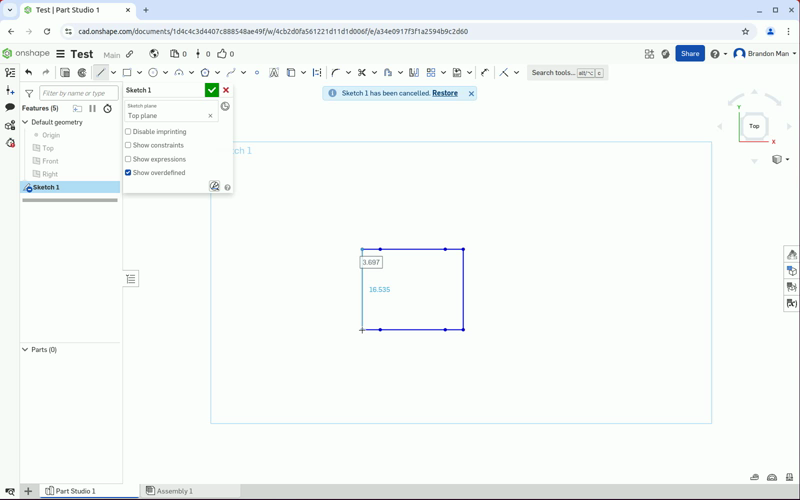
key(esc)
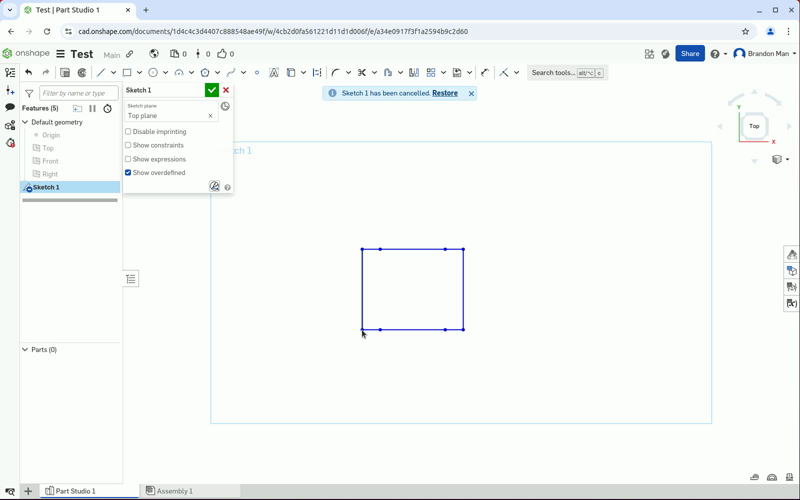
mouse_move(386, 315)
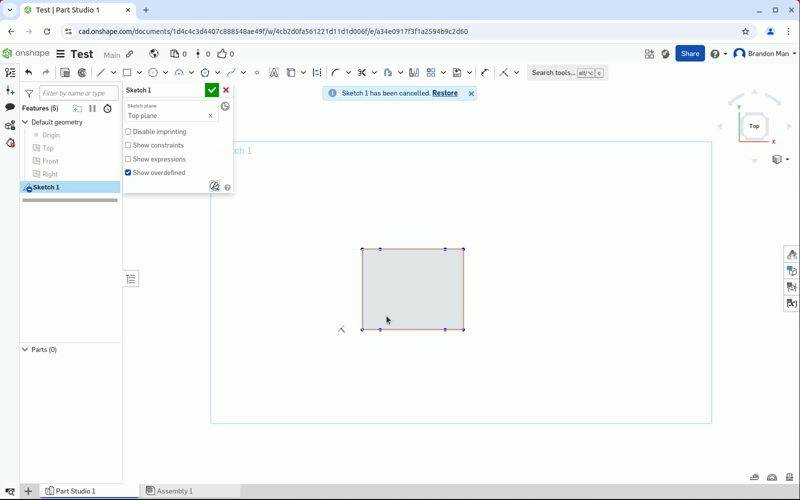
click(386, 315)
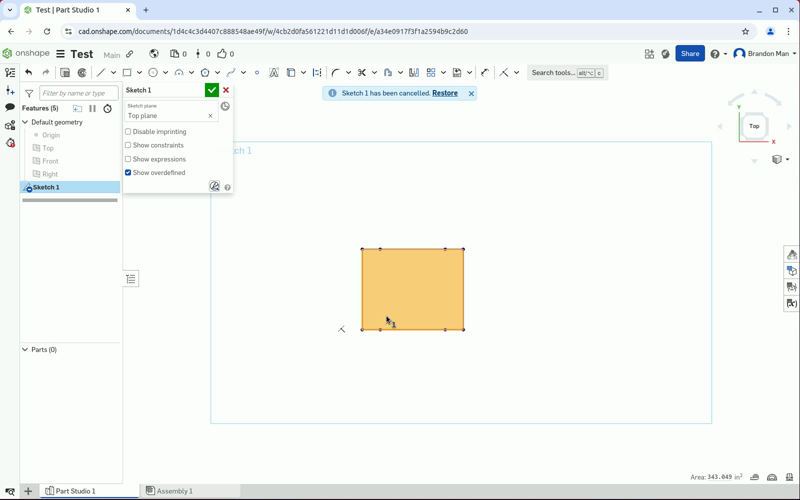
mouse_move(73, 352)
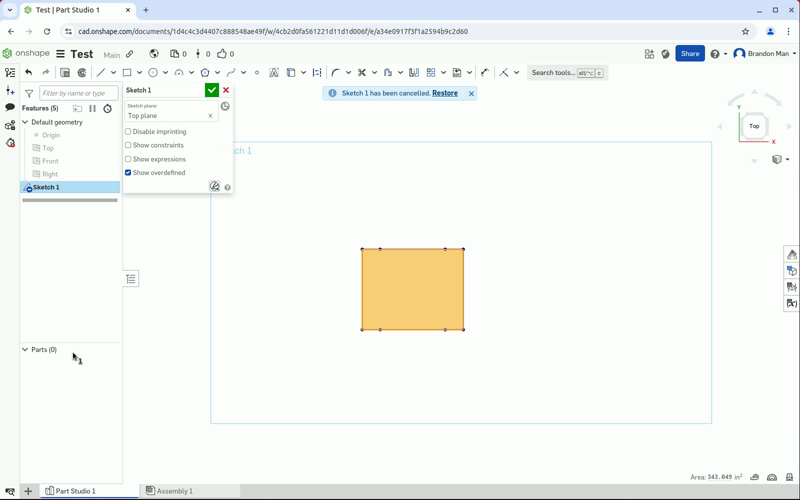
key(shift+y)
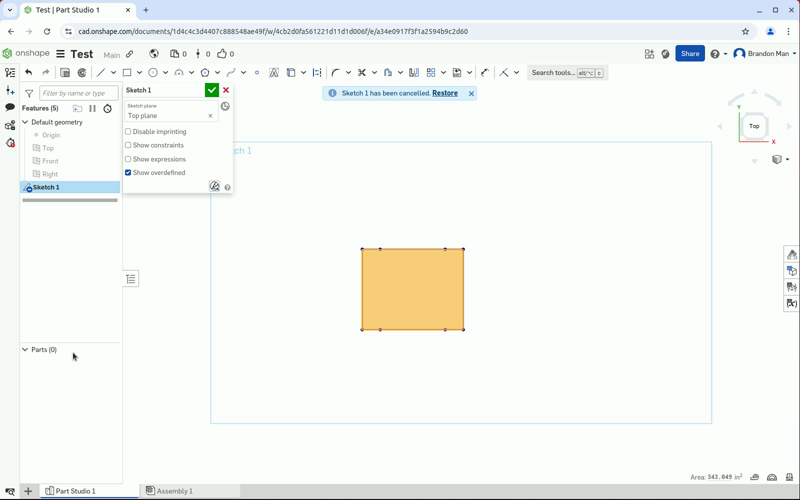
key(shift+e)
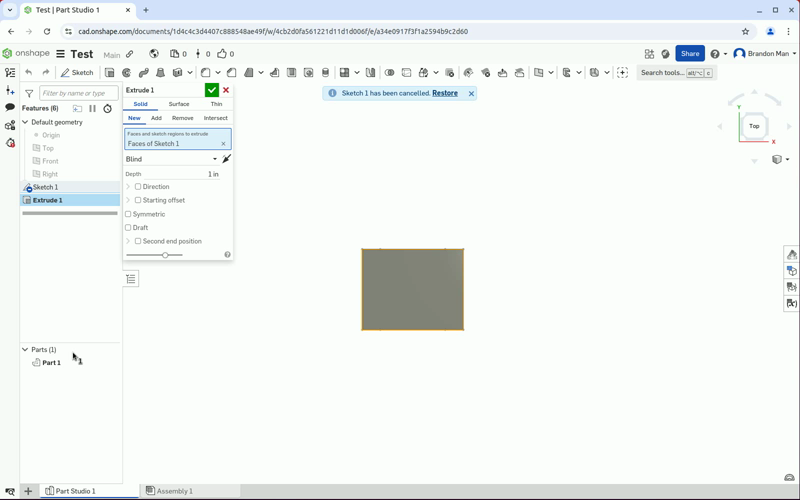
mouse_move(143, 106)
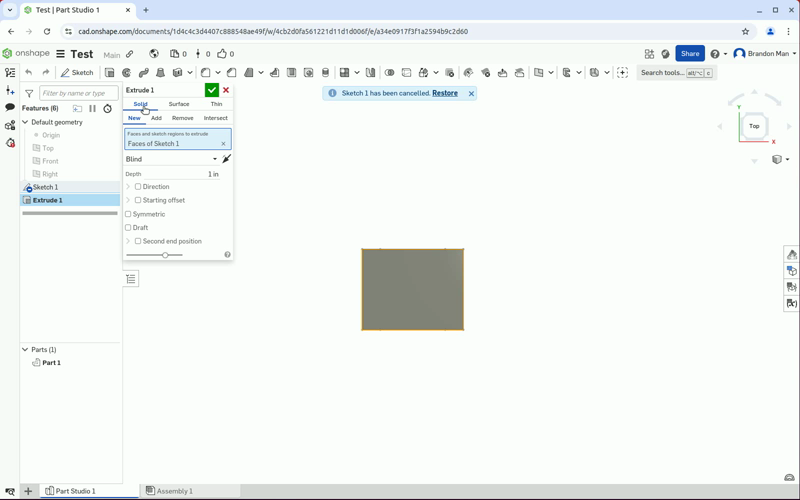
click(143, 106)
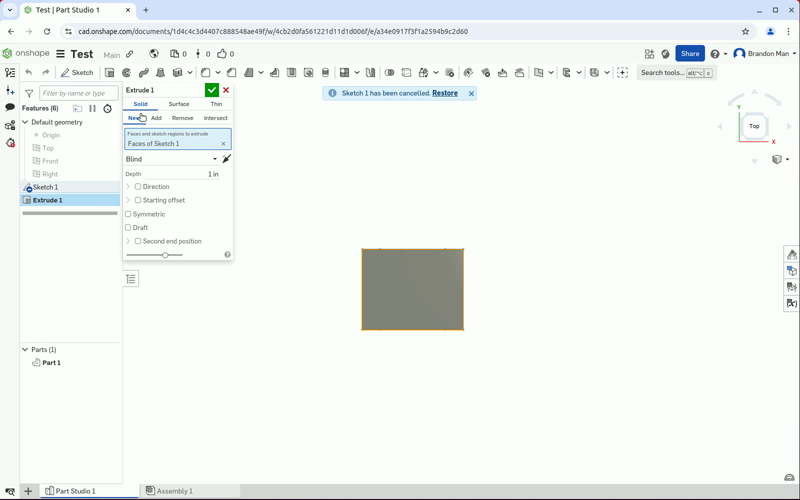
mouse_move(137, 120)
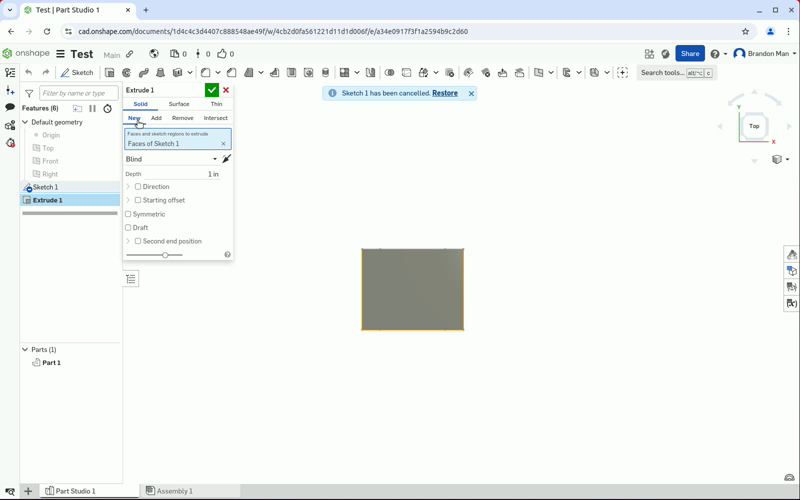
click(137, 120)
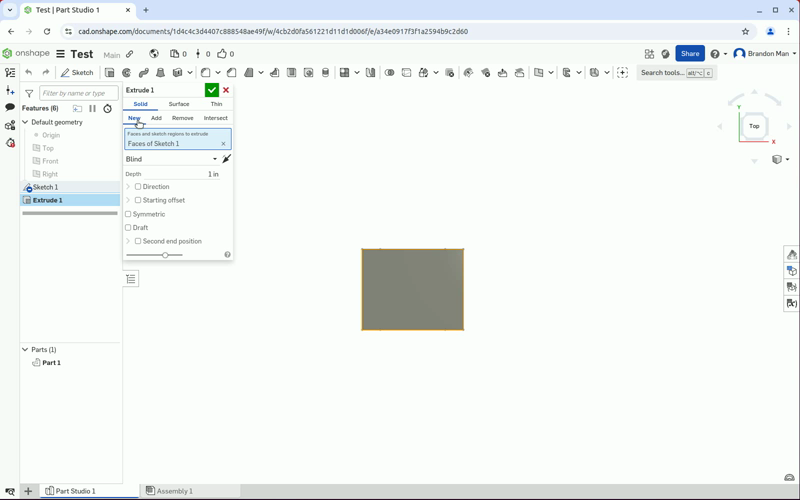
key(tab, 4)
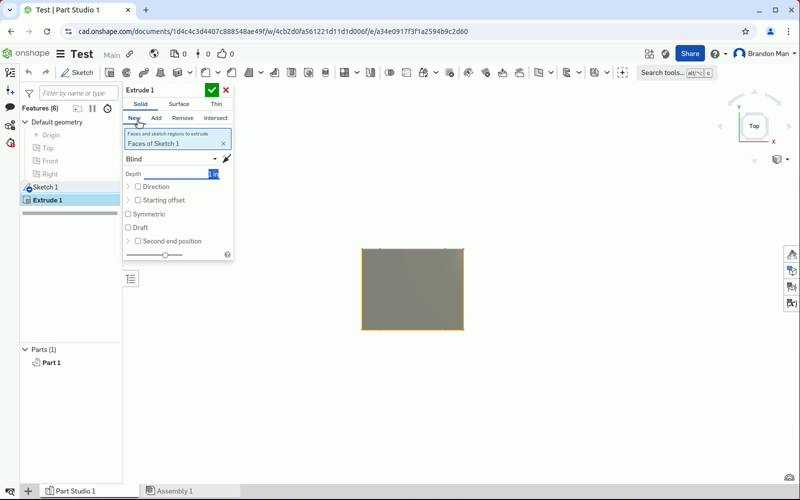
text(9.147)
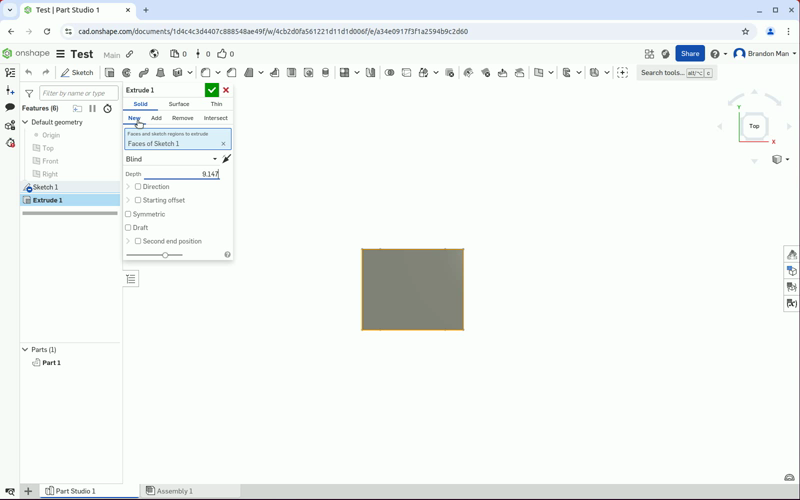
key(enter)
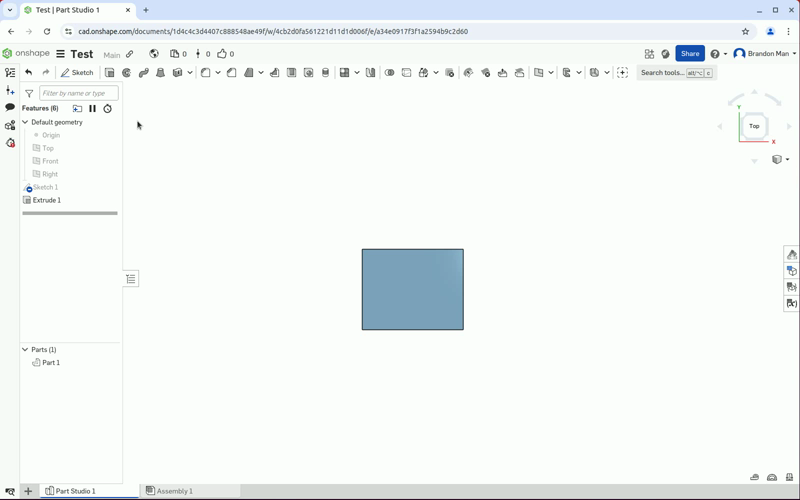
key(shift+h)
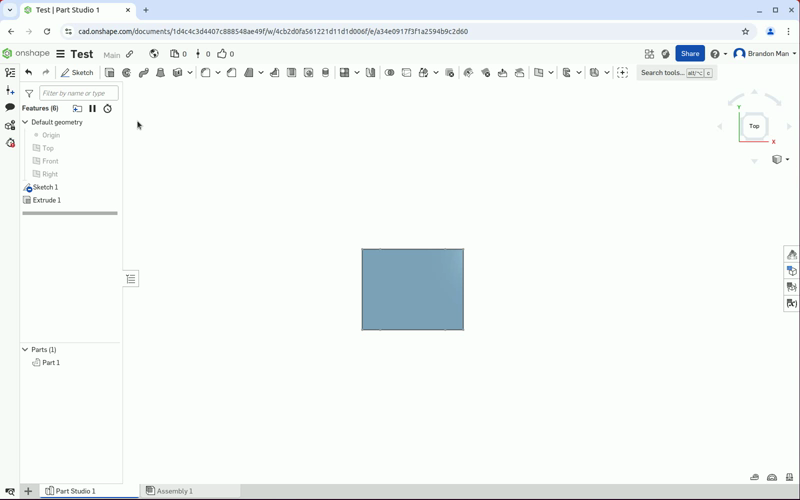
key(shift+h)
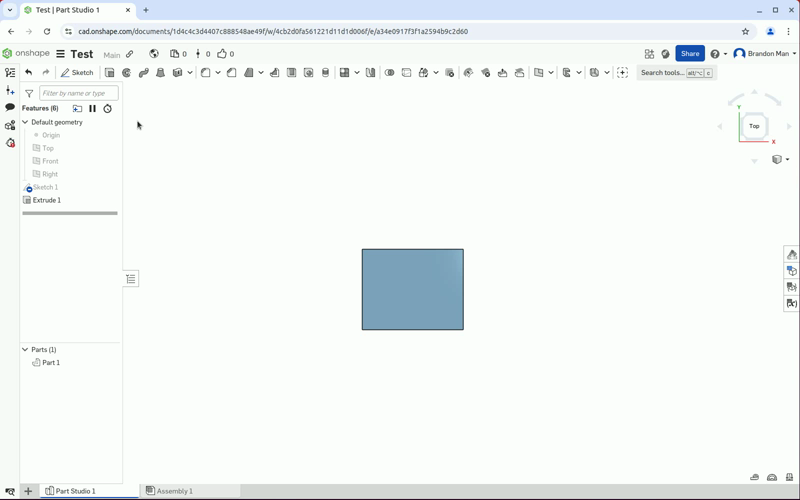
mouse_move(73, 189)
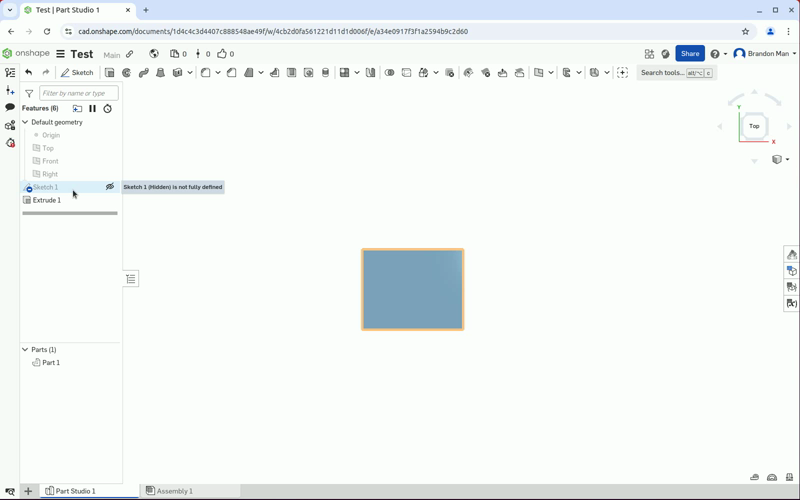
click(73, 189)
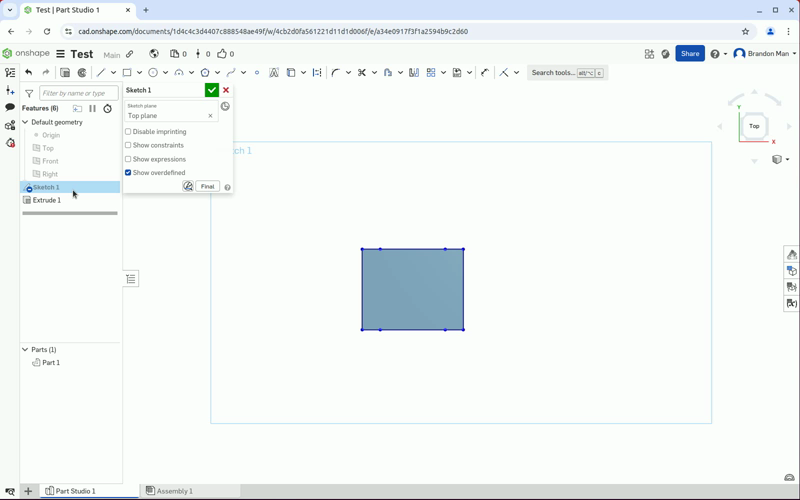
mouse_move(229, 92)
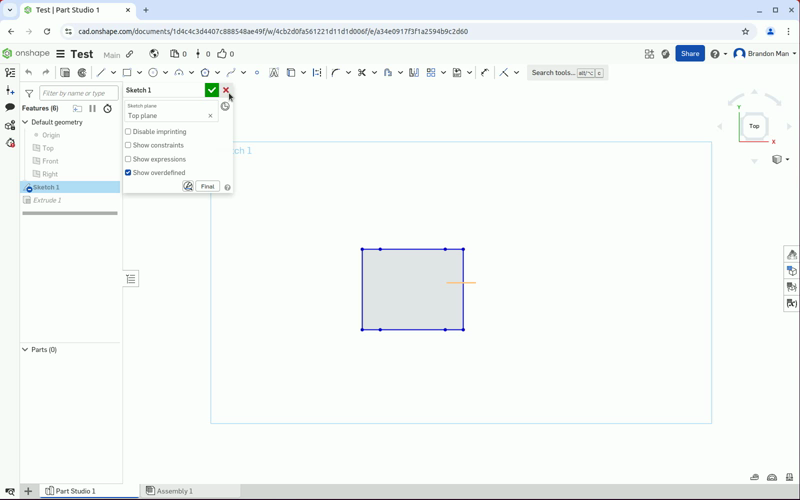
click(229, 92)
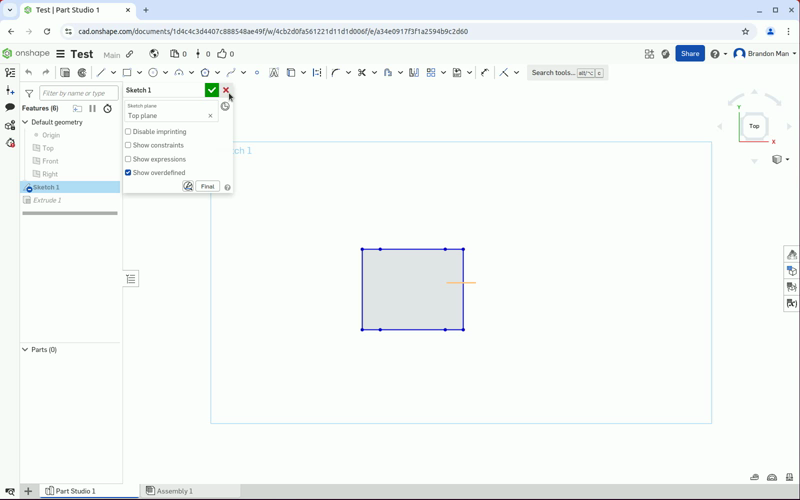
key(shift+s)
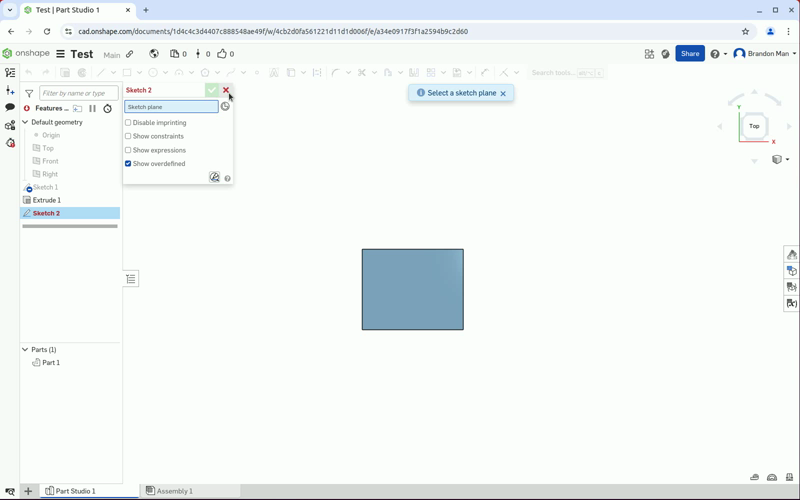
mouse_move(73, 150)
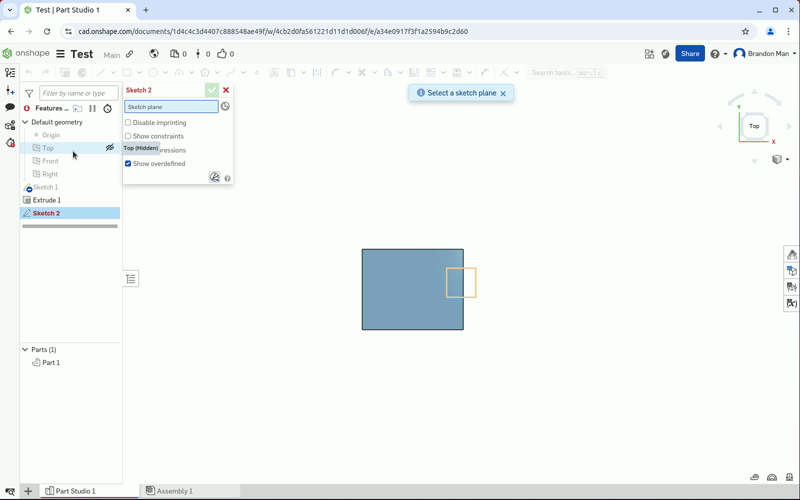
click(73, 150)
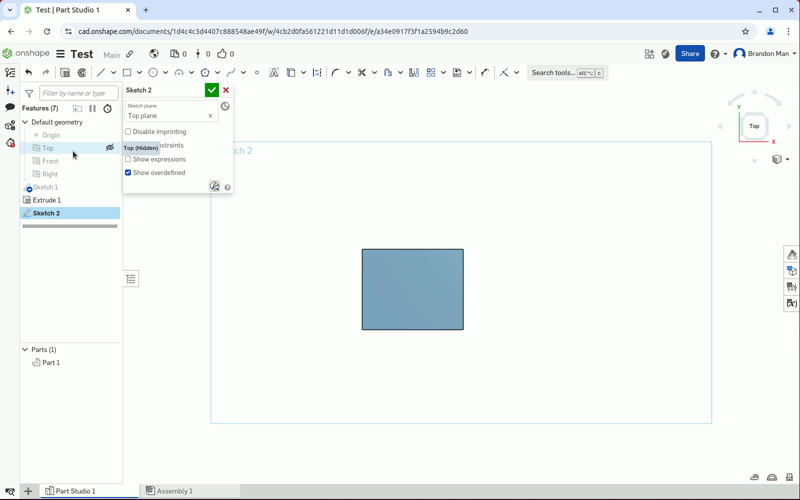
mouse_move(73, 352)
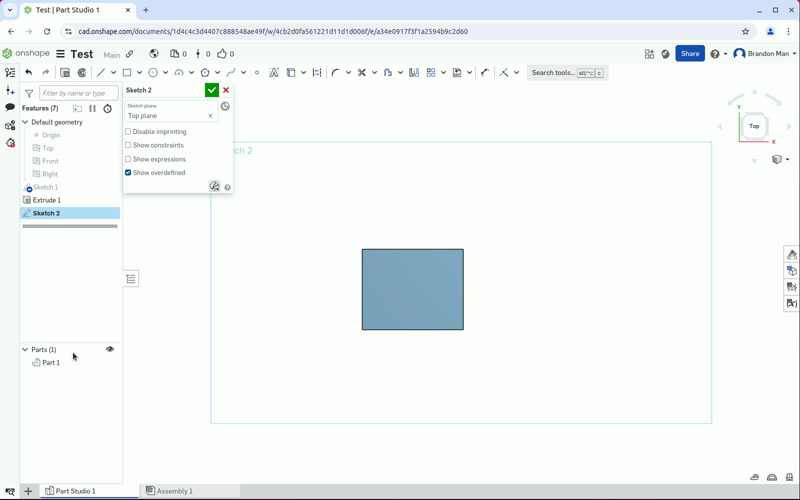
key(y)
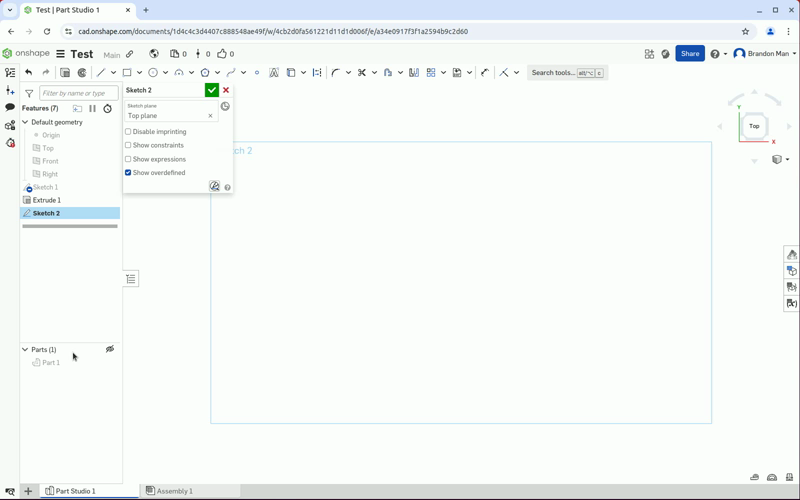
key(l)
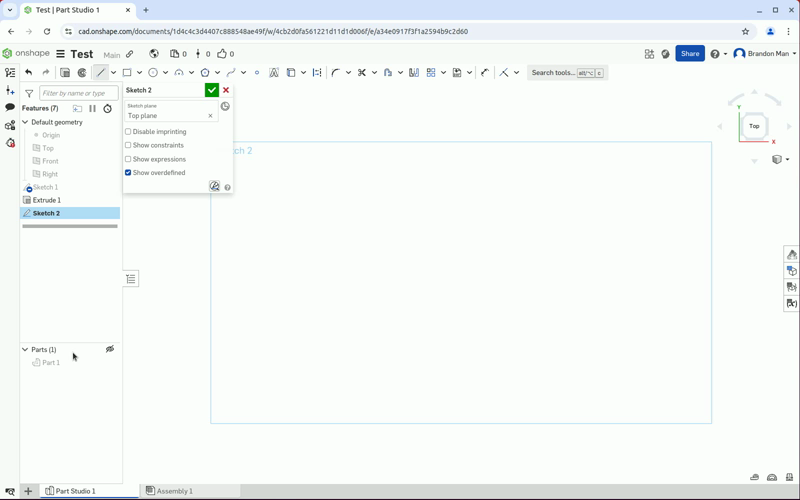
key_down(shift)
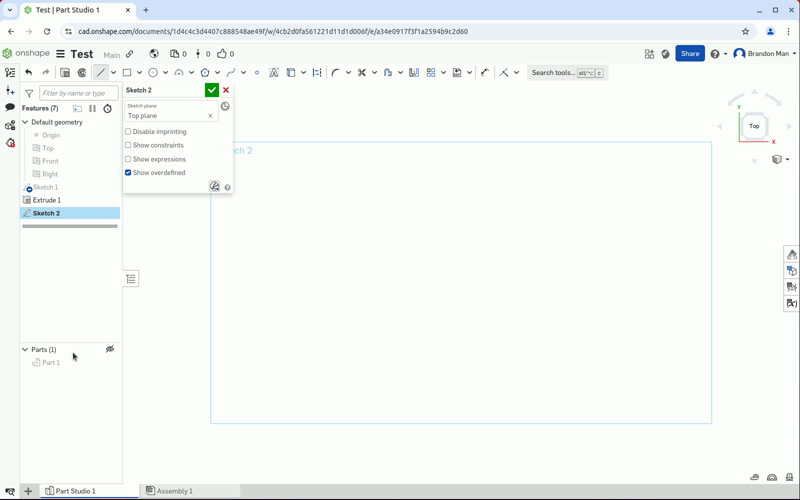
mouse_move(380, 249)
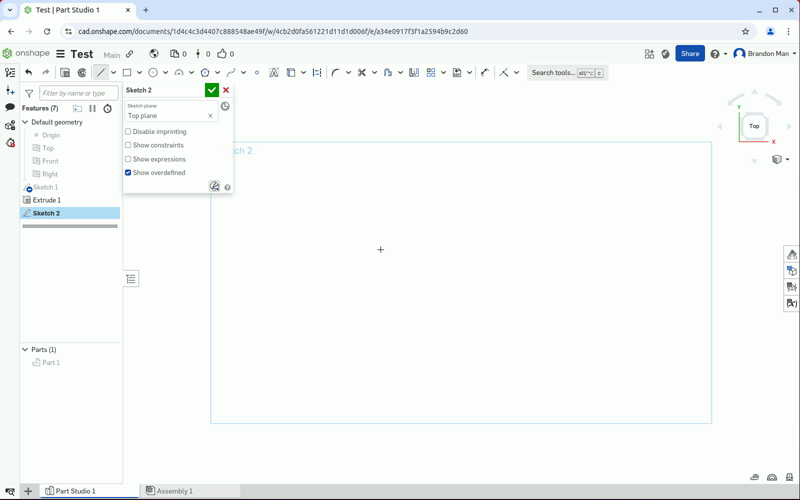
click(380, 249)
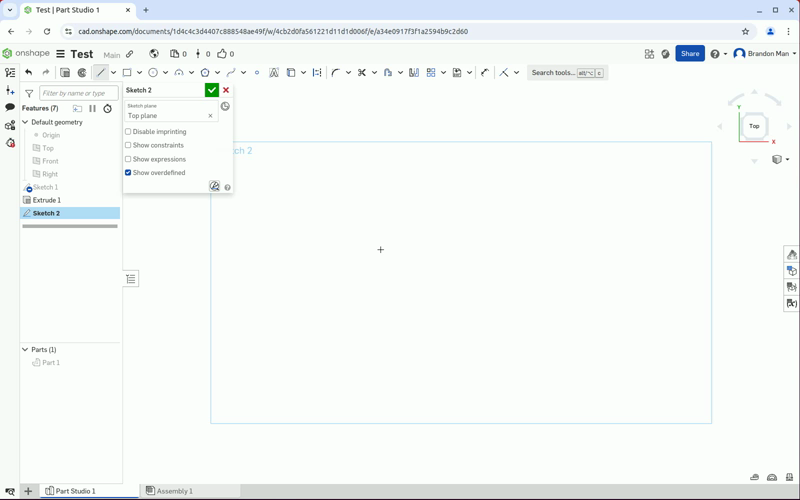
key_up(shift)
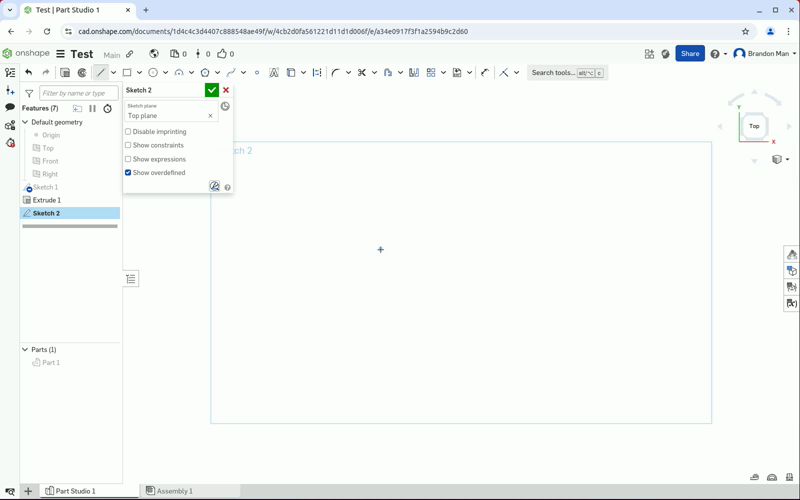
key_down(shift)
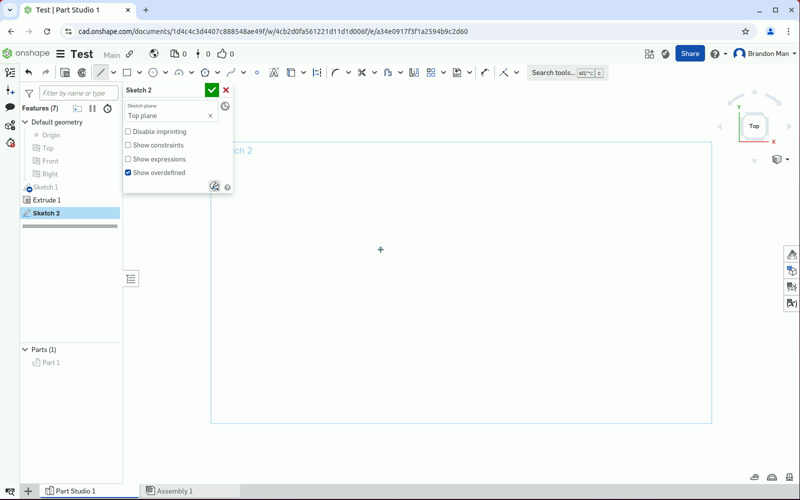
mouse_move(446, 249)
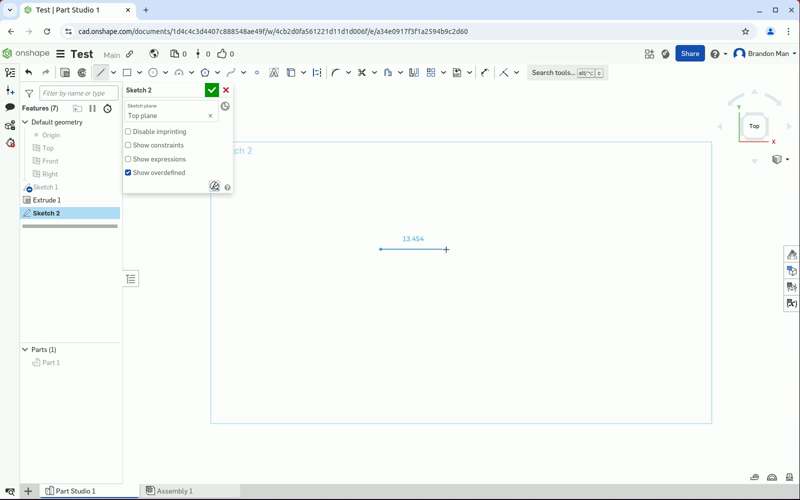
click(446, 249)
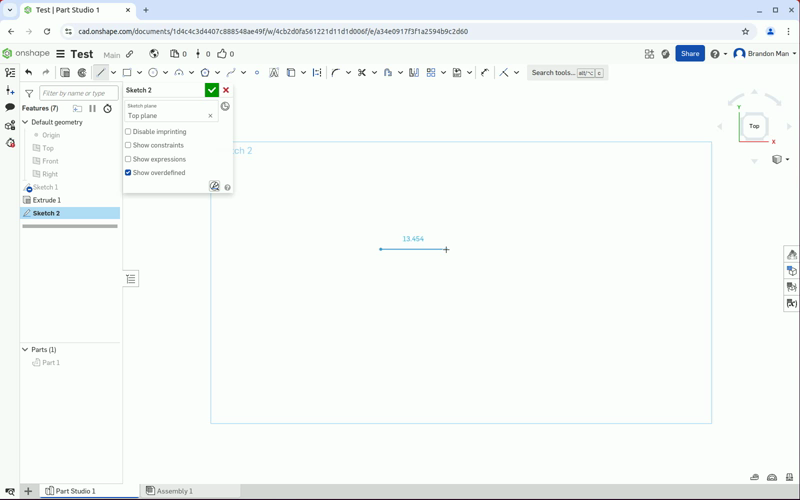
key_up(shift)
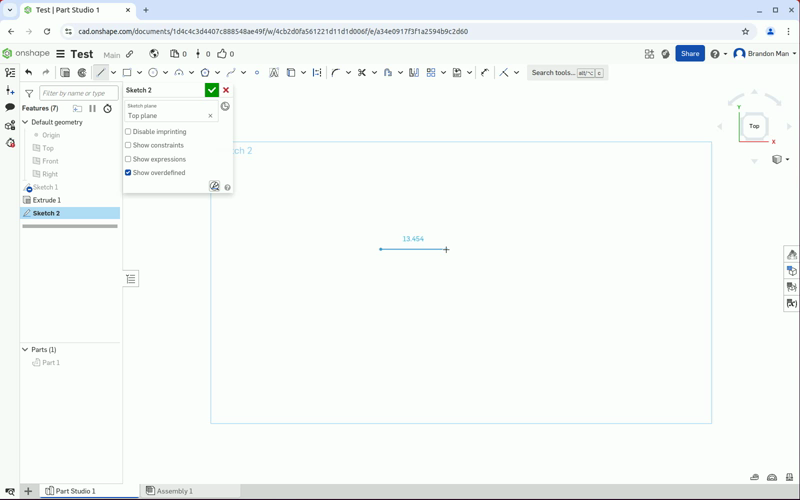
key_down(shift)
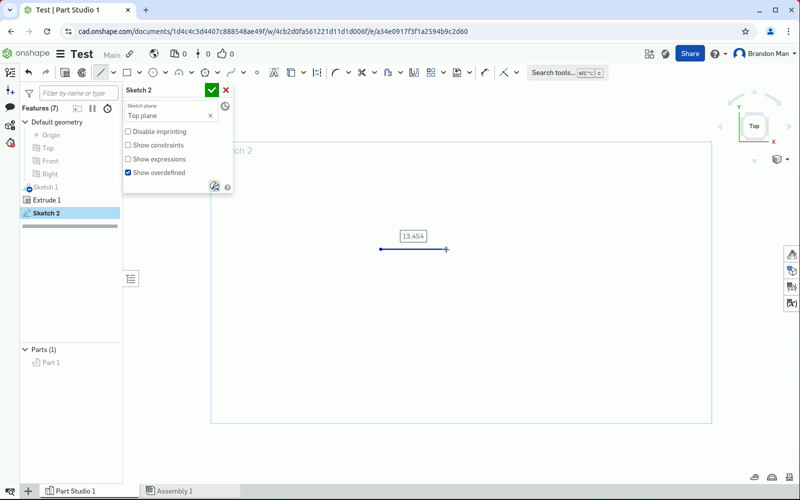
mouse_move(476, 249)
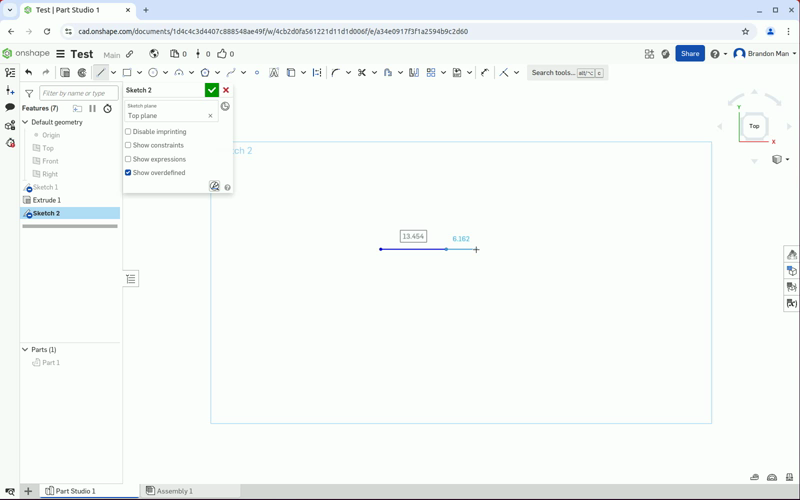
mouse_move(446, 200)
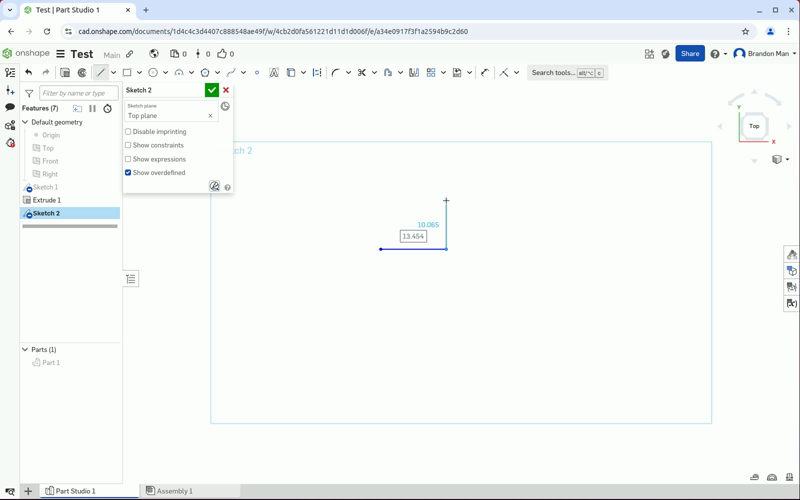
click(446, 200)
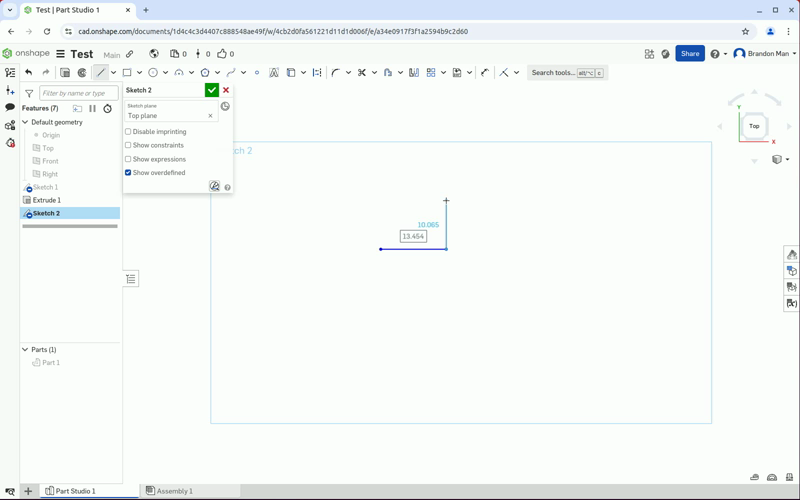
key_up(shift)
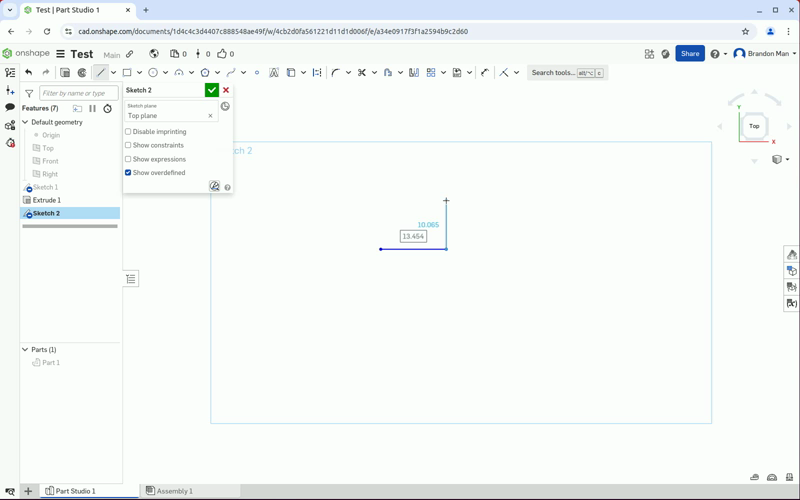
key_down(shift)
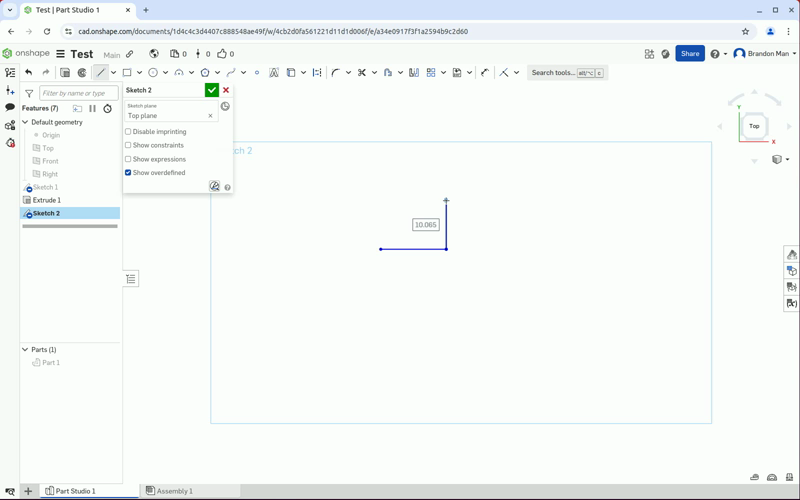
mouse_move(380, 200)
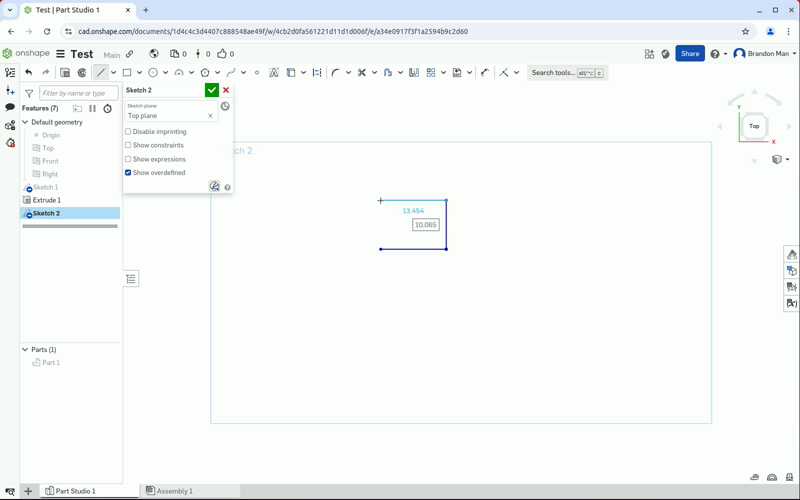
click(380, 200)
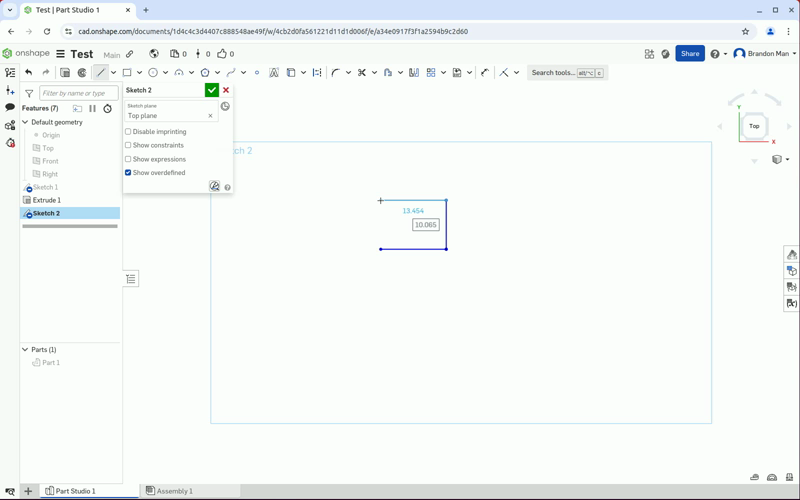
key_up(shift)
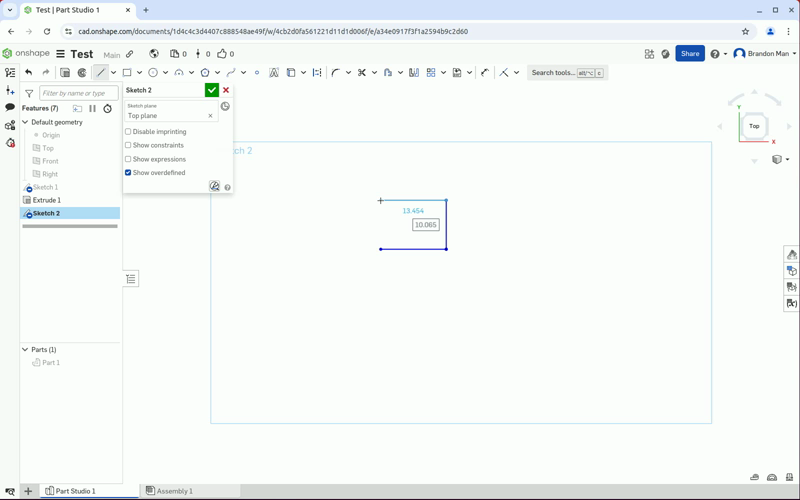
mouse_move(410, 200)
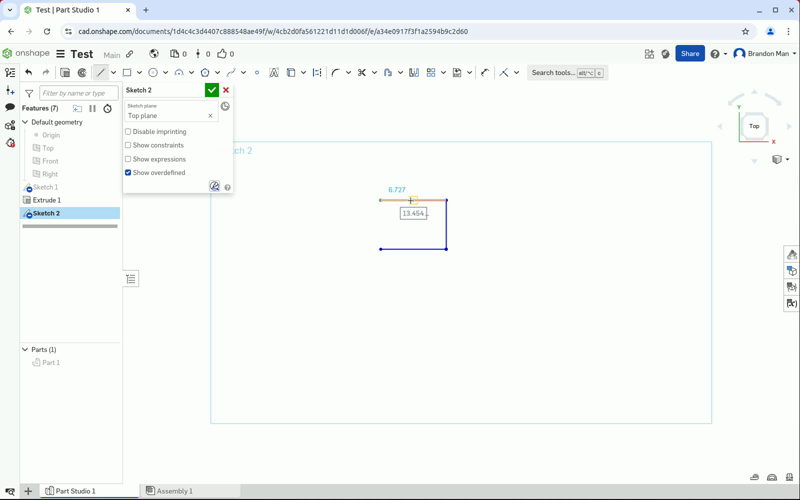
key_down(shift)
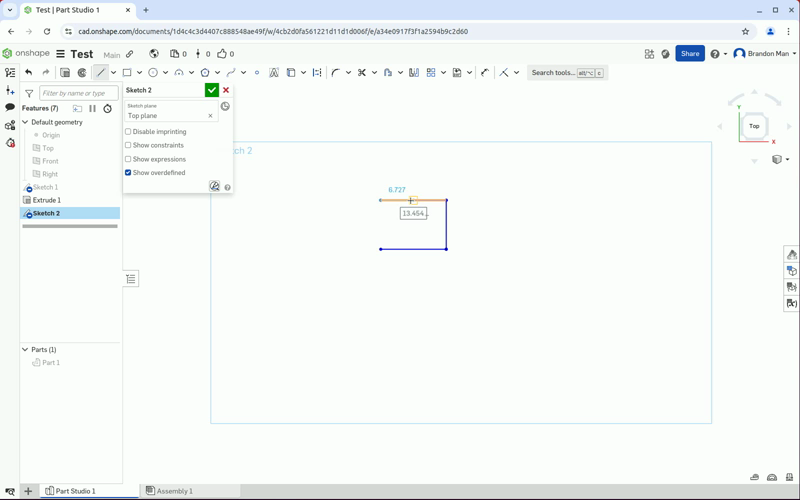
mouse_move(380, 249)
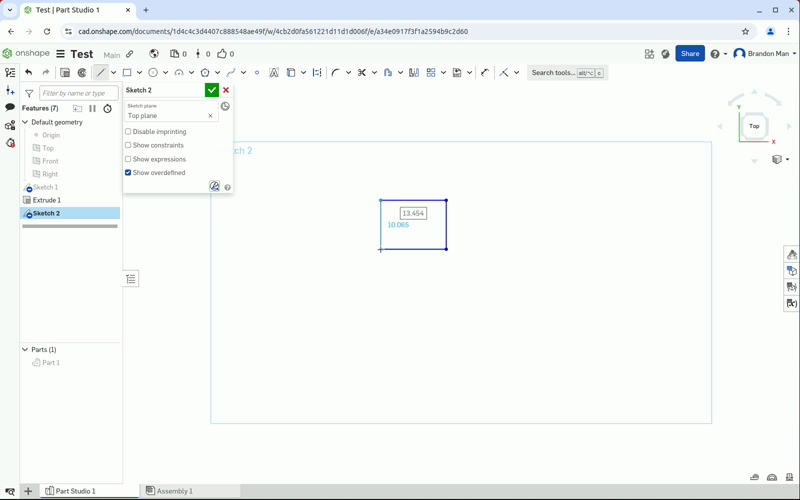
key_up(shift)
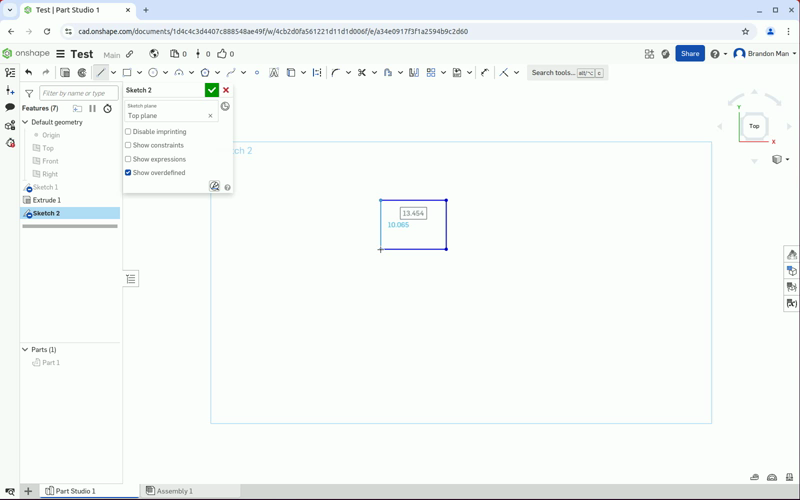
click(380, 249)
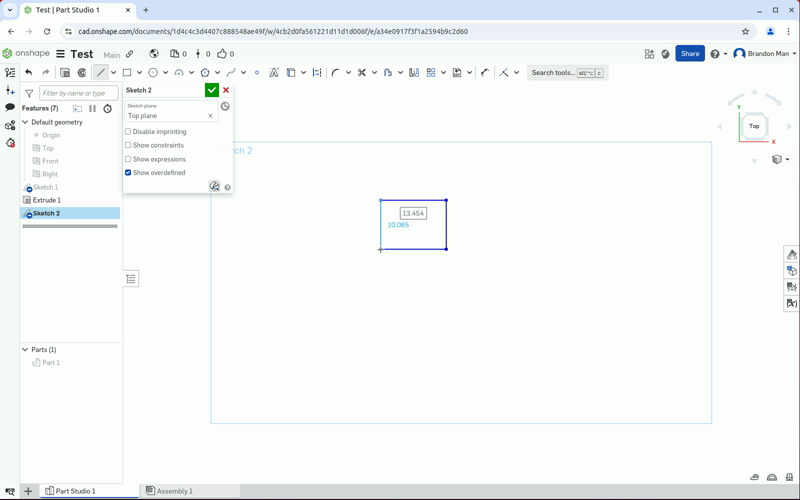
key(esc)
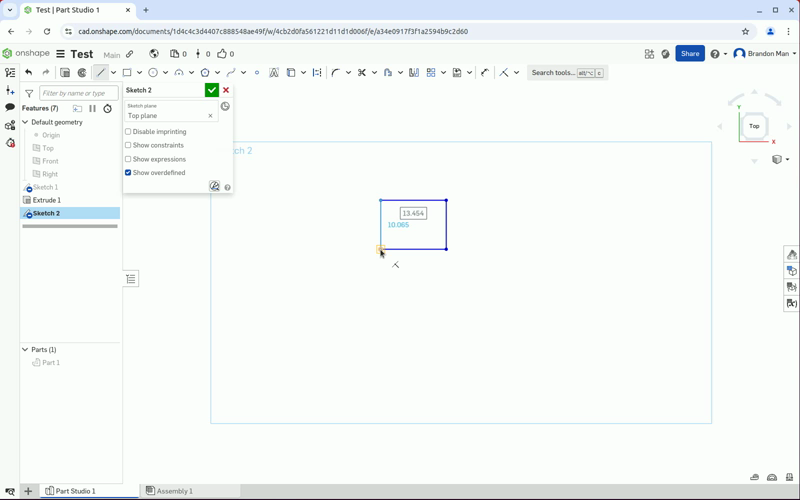
mouse_move(435, 207)
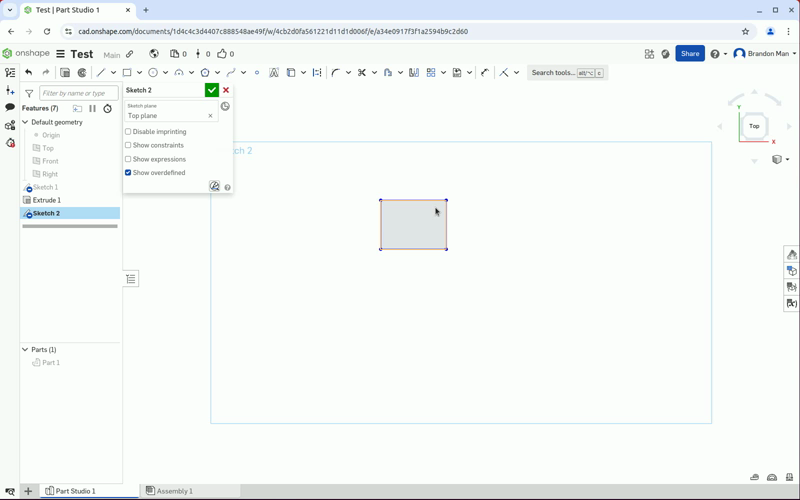
click(435, 207)
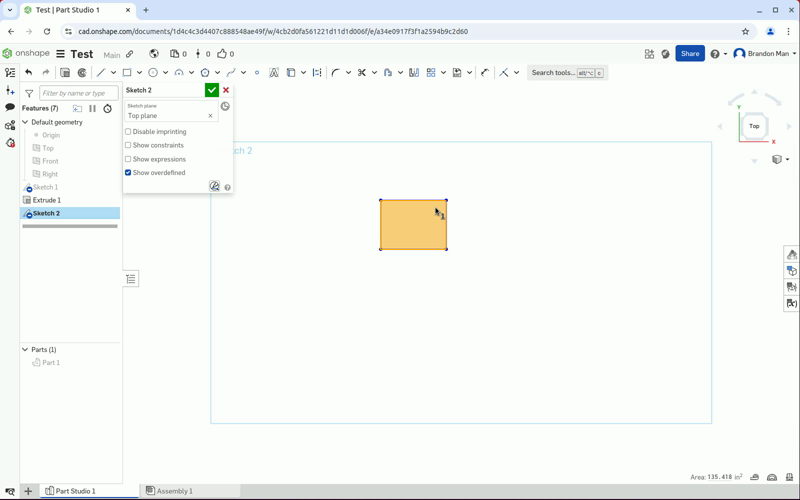
mouse_move(73, 352)
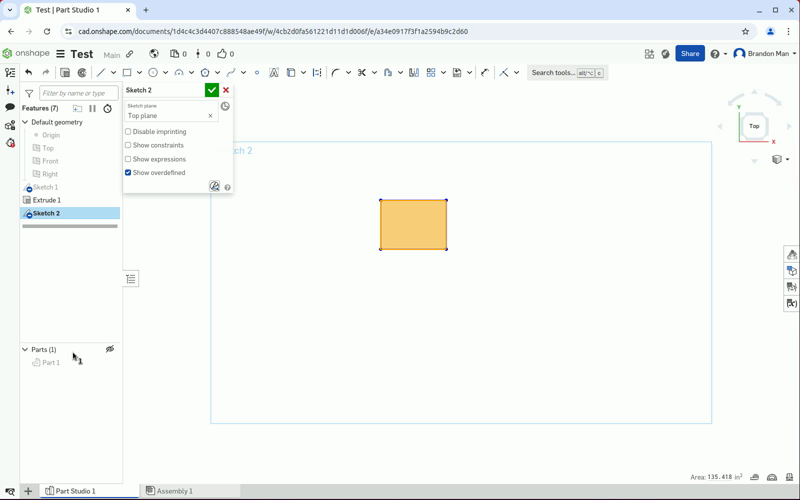
key(shift+y)
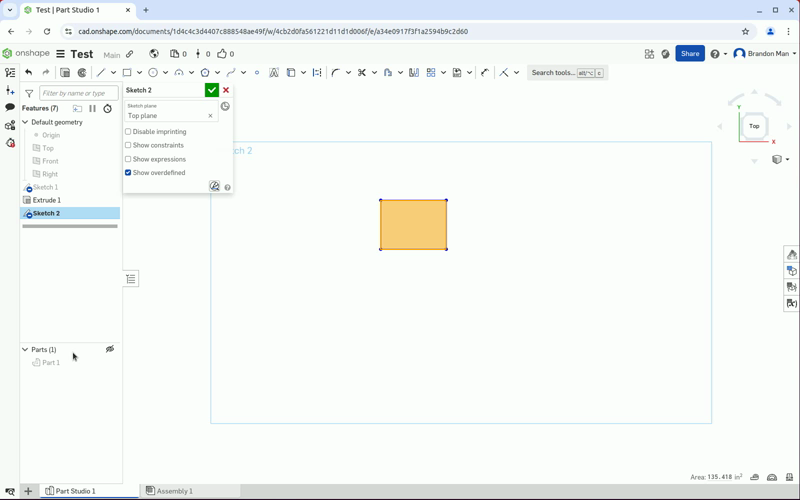
key(shift+e)
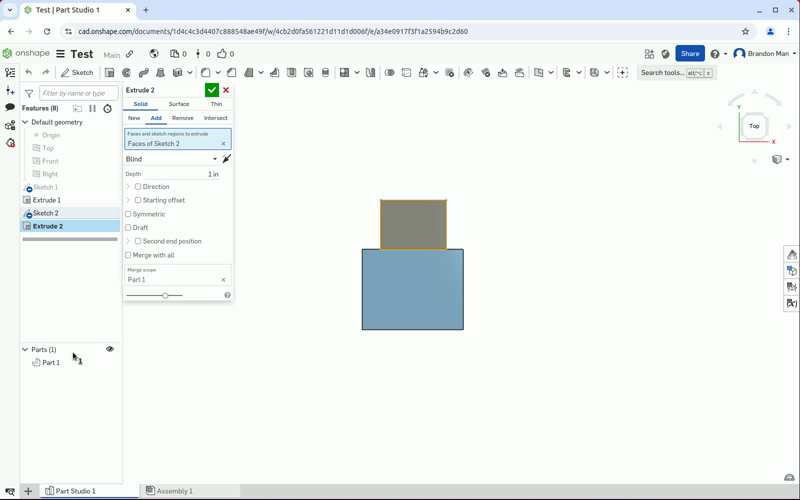
mouse_move(143, 106)
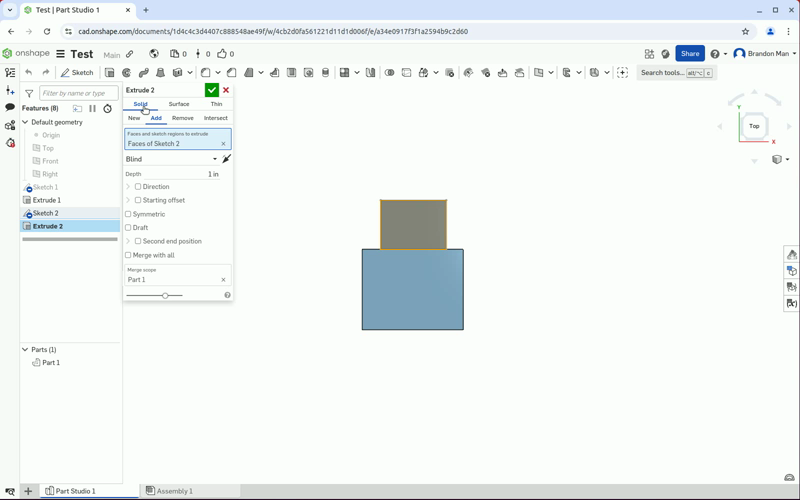
click(143, 106)
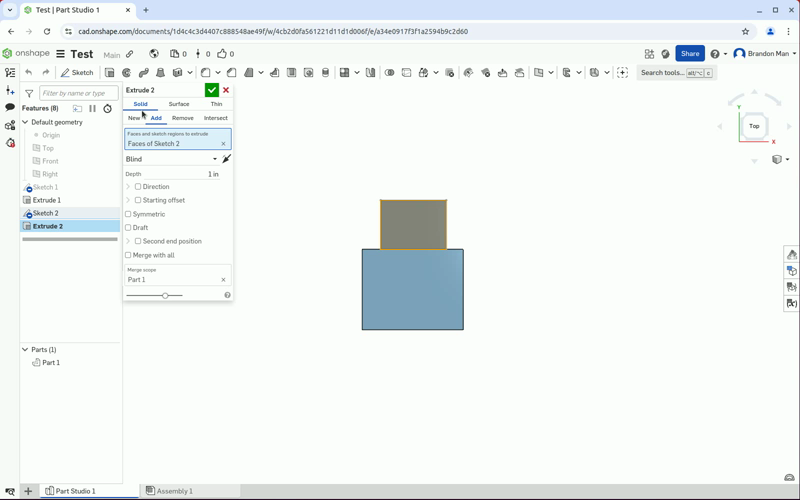
mouse_move(137, 120)
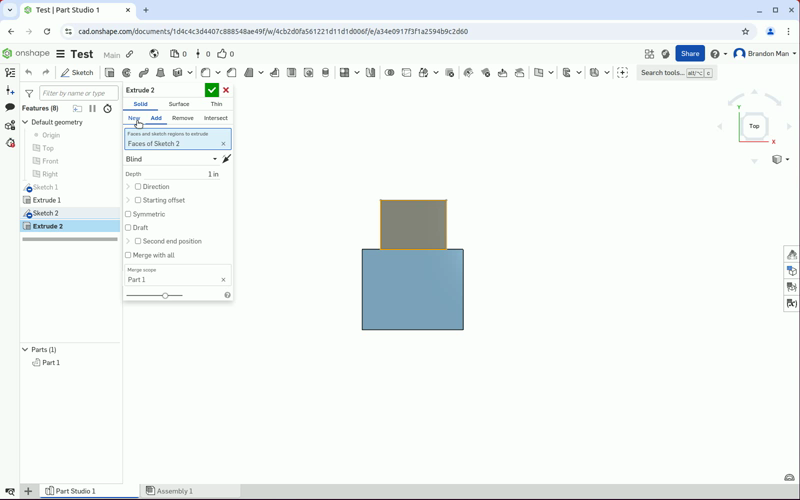
click(137, 120)
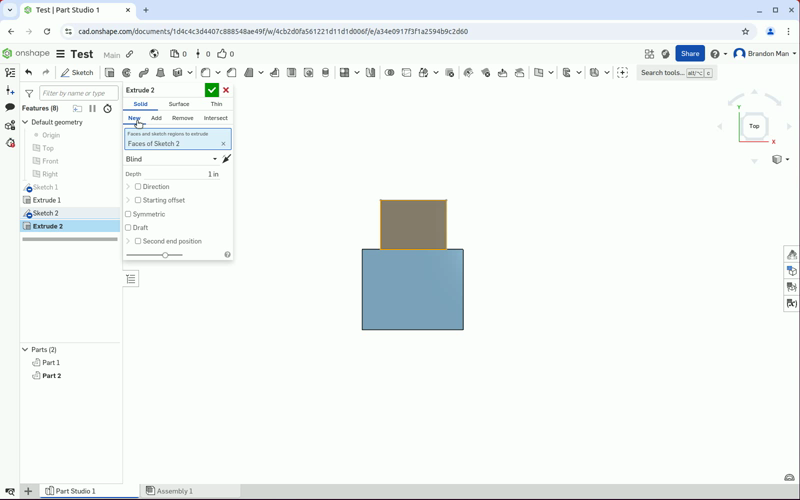
key(tab, 4)
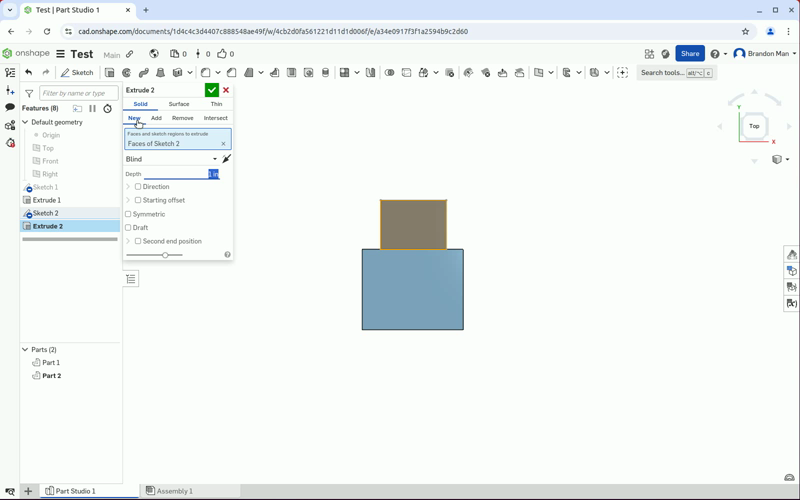
text(9.147)
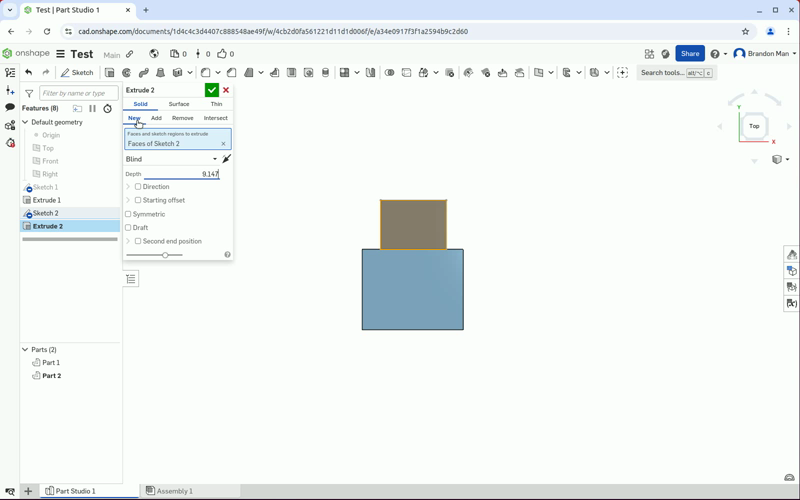
key(enter)
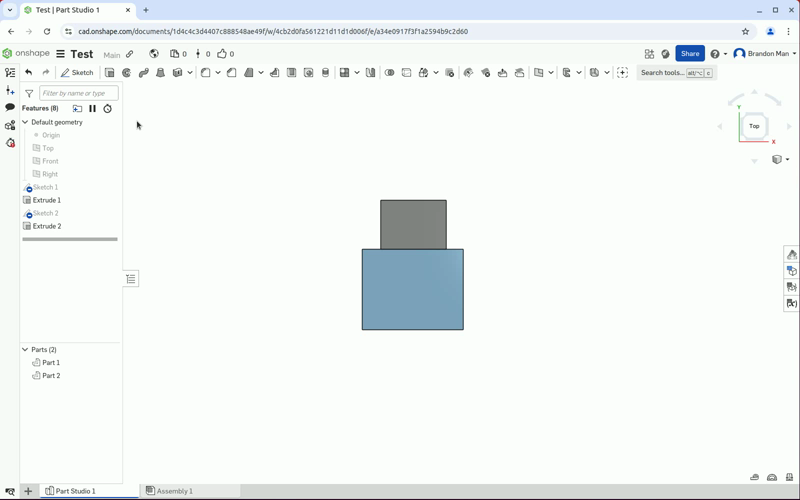
key(shift+h)
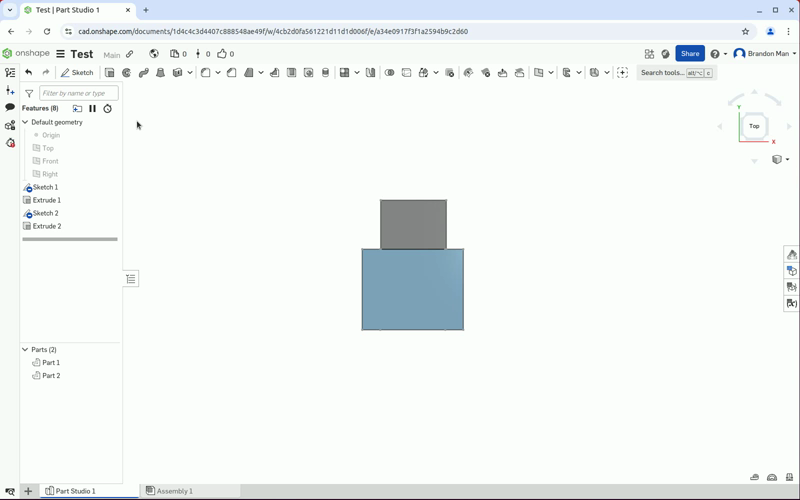
key(shift+h)
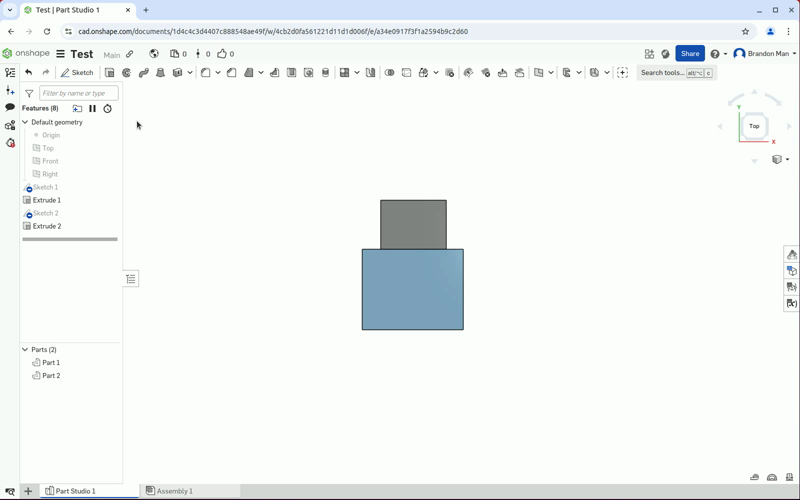
mouse_move(73, 189)
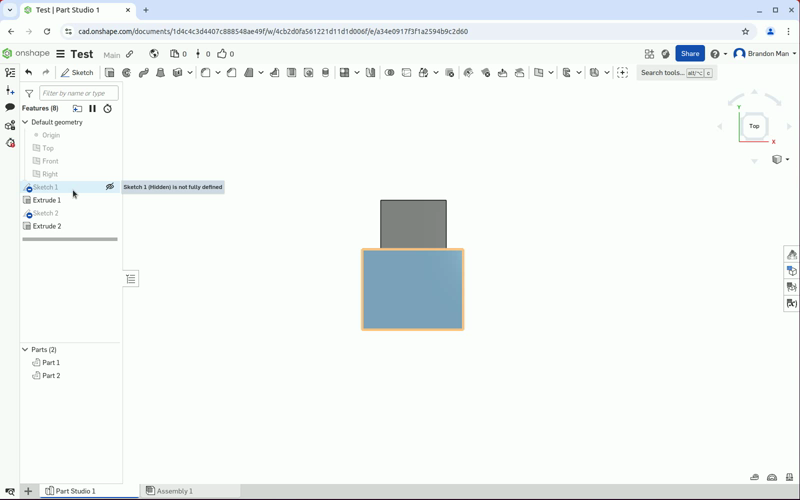
click(73, 189)
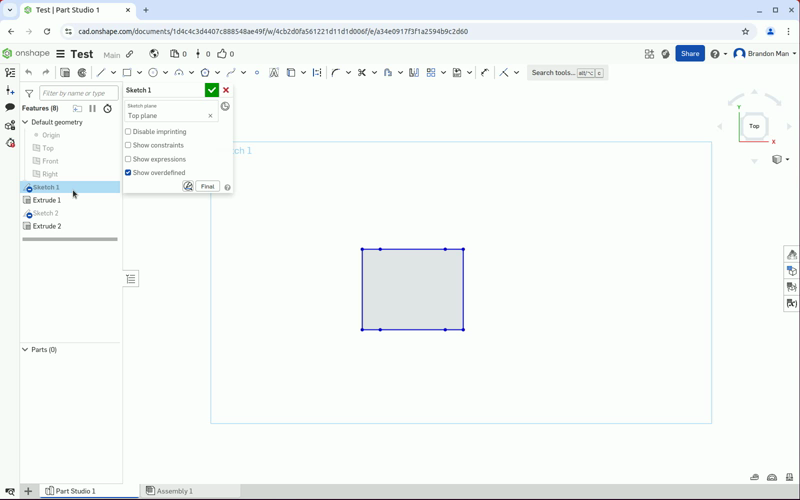
mouse_move(229, 92)
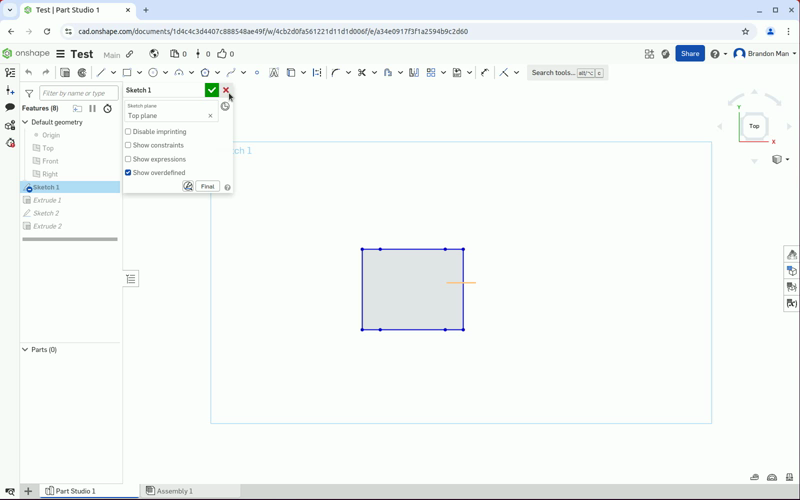
click(229, 92)
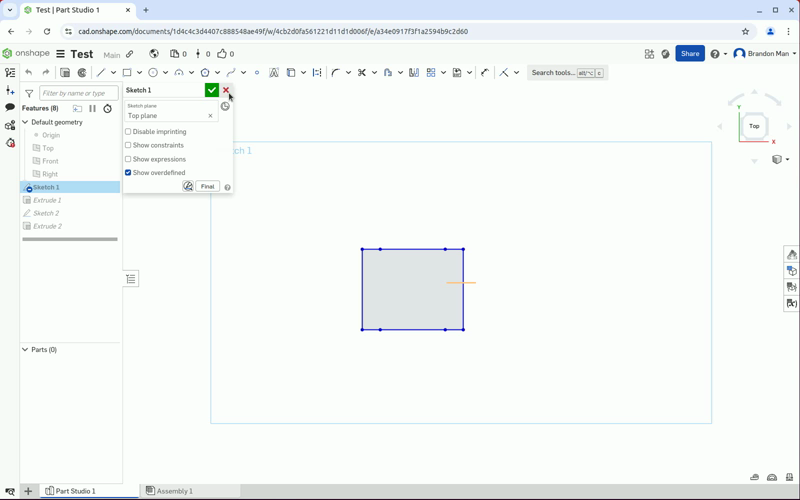
key(shift+s)
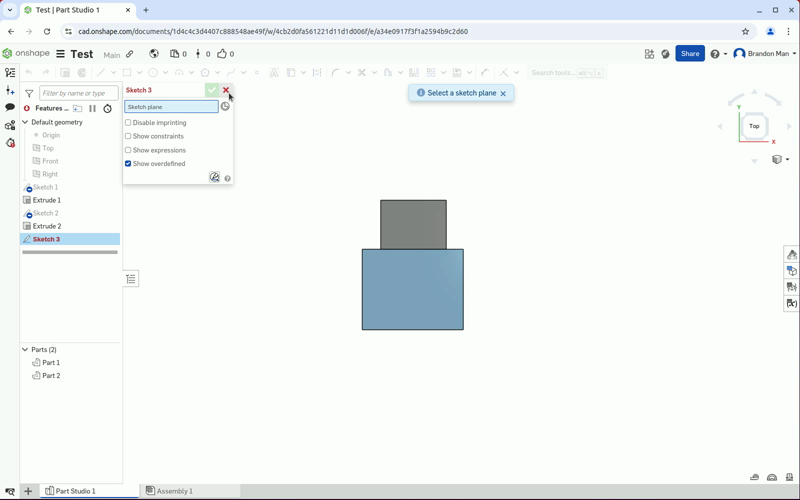
mouse_move(73, 150)
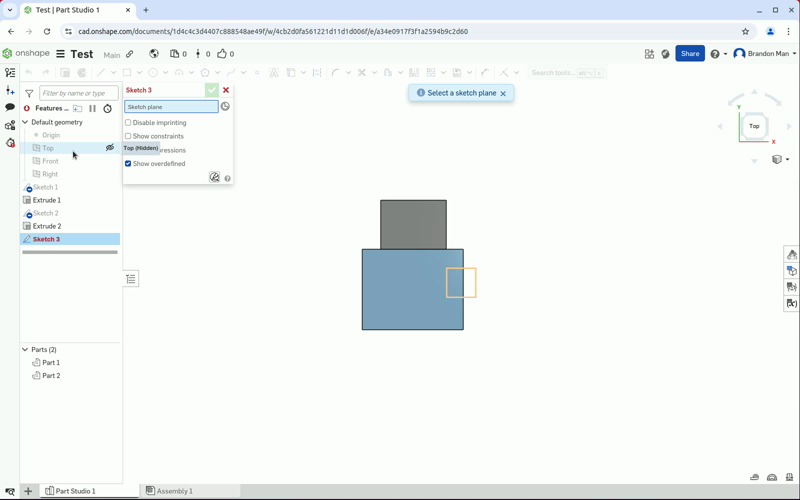
click(73, 150)
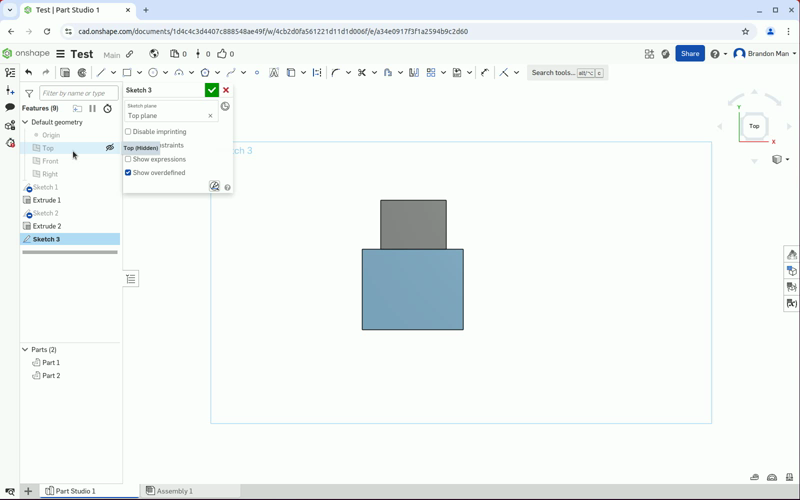
mouse_move(73, 352)
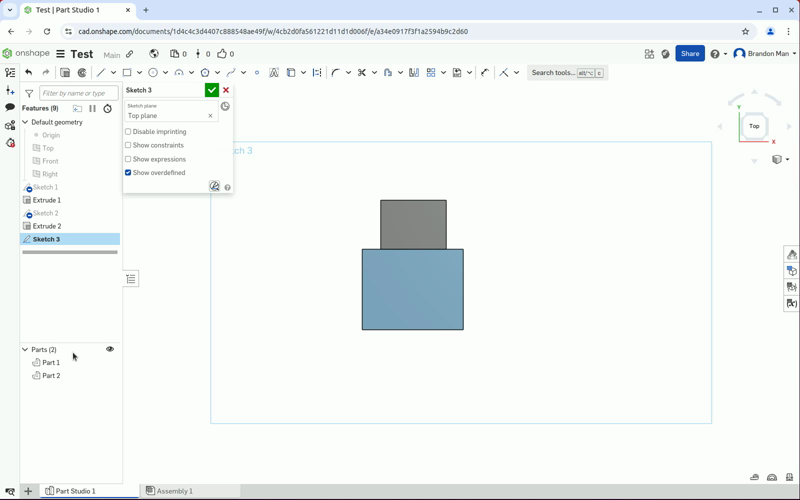
key(y)
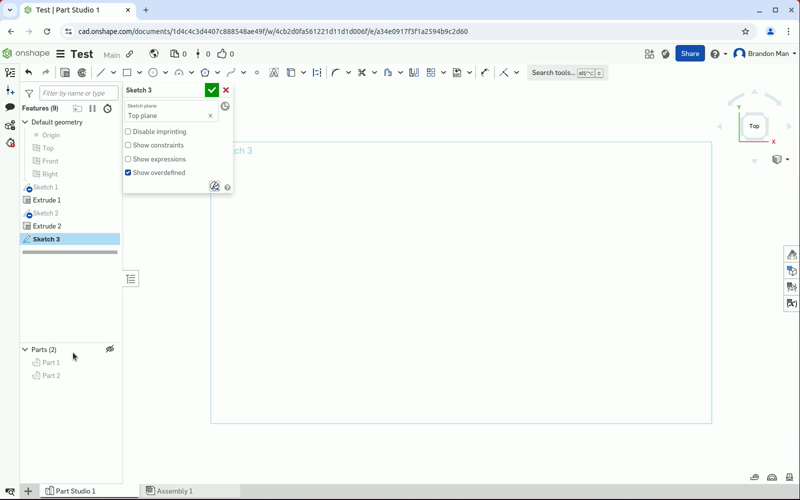
key(l)
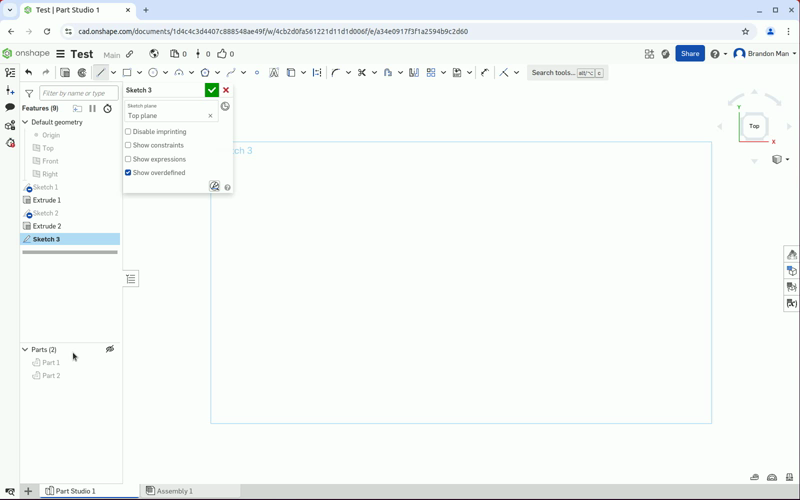
key_down(shift)
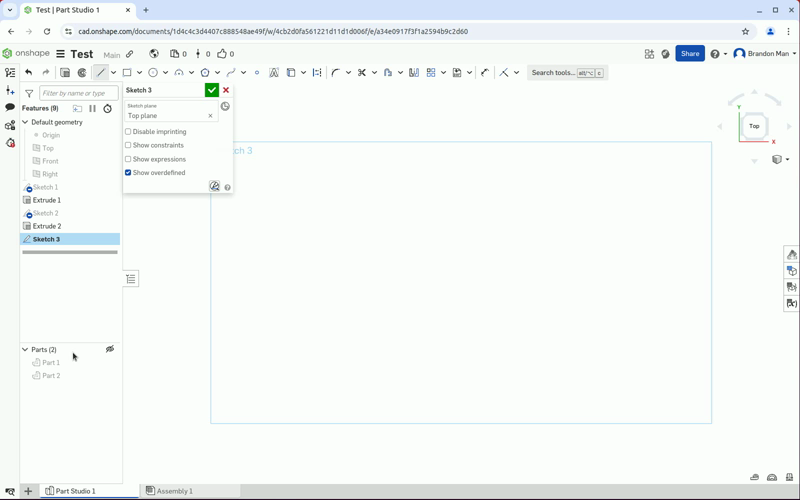
mouse_move(380, 378)
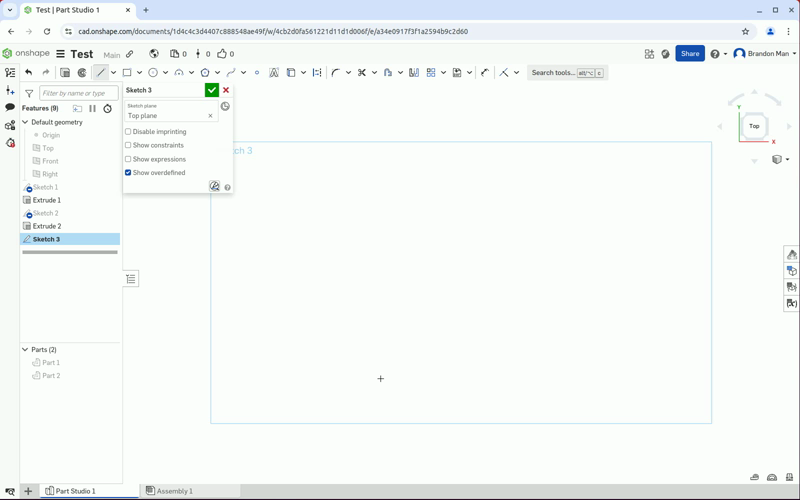
click(380, 378)
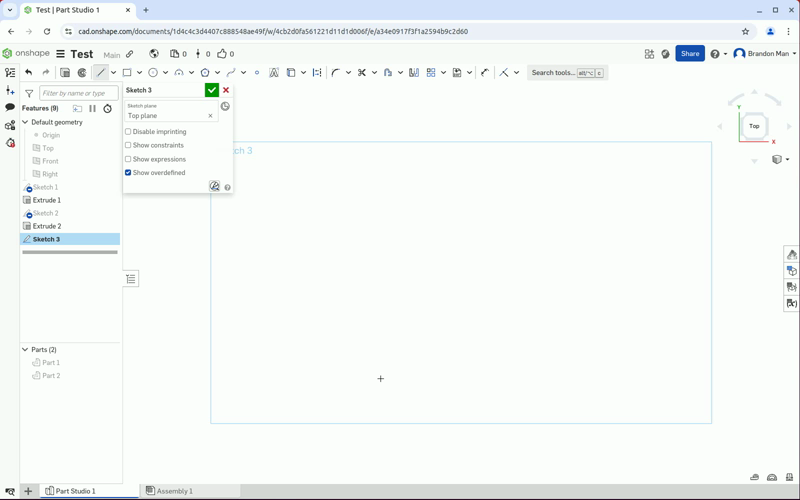
key_up(shift)
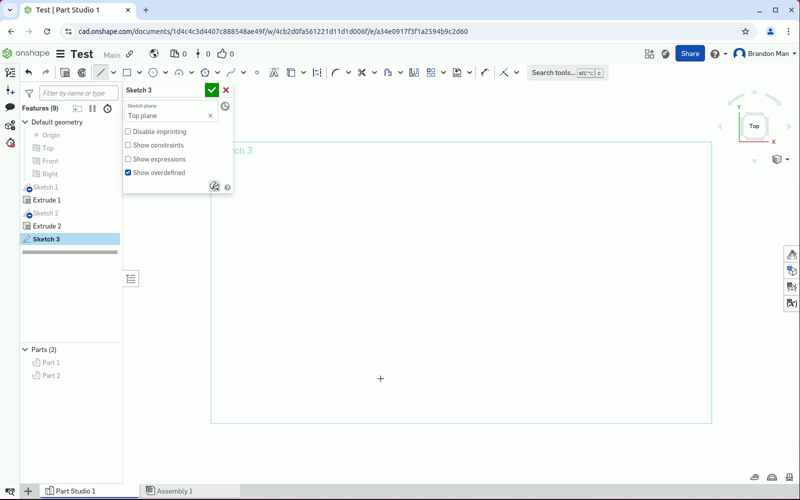
key_down(shift)
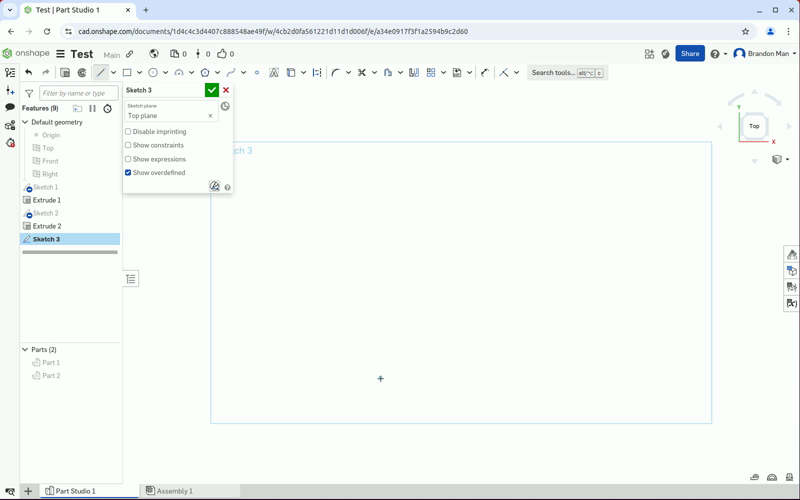
mouse_move(446, 378)
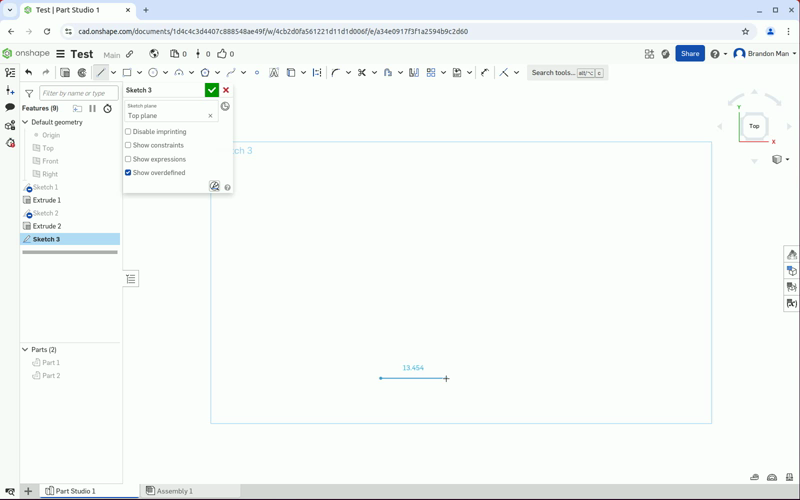
click(446, 378)
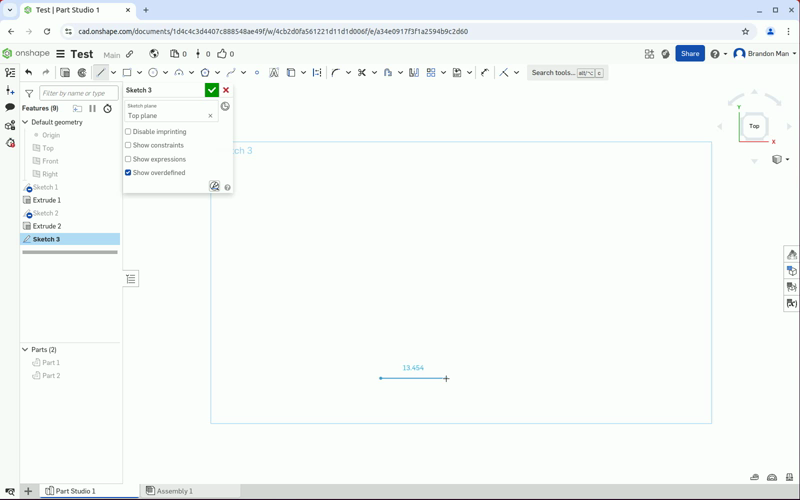
key_up(shift)
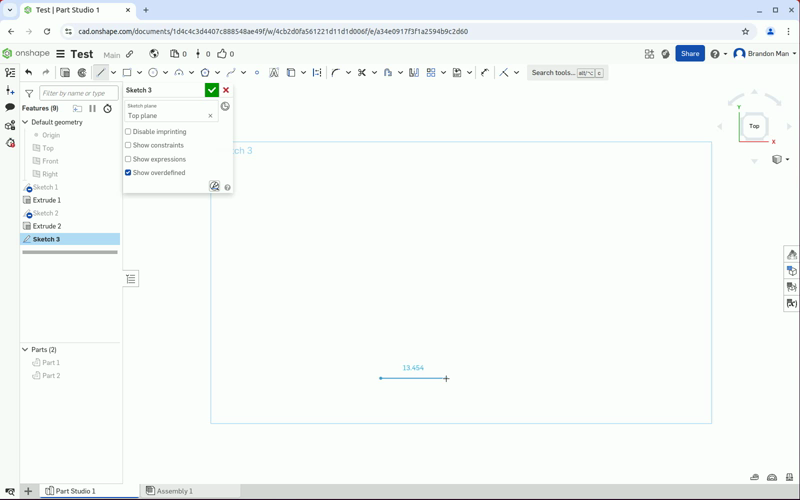
key_down(shift)
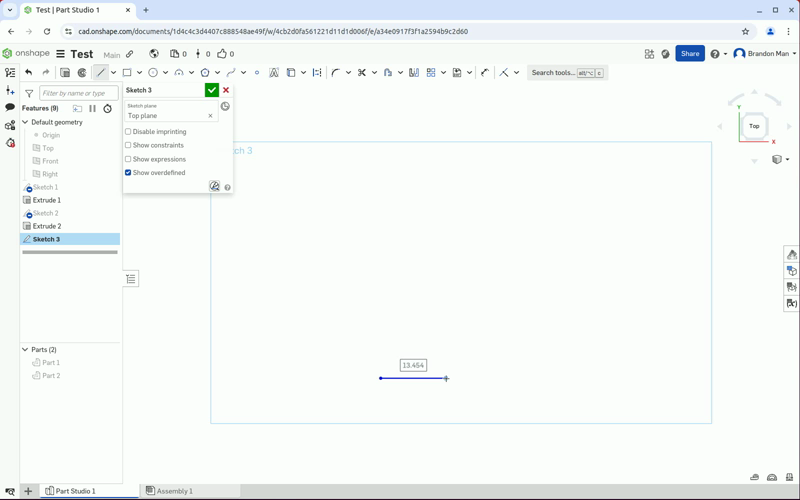
mouse_move(476, 378)
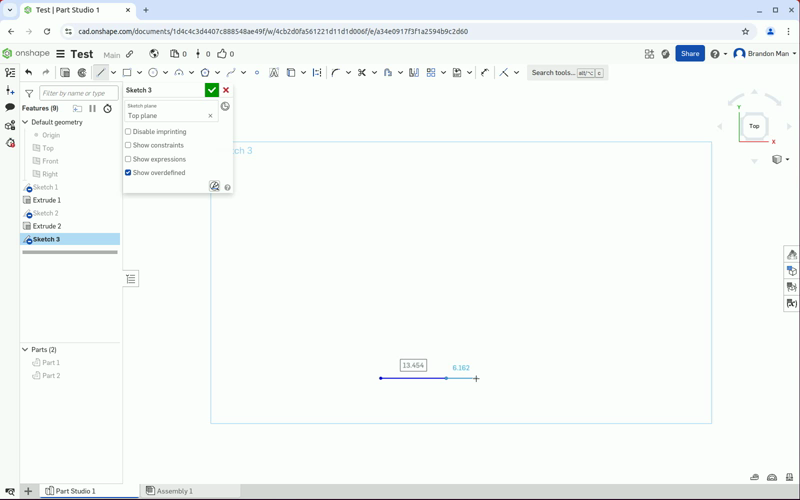
mouse_move(446, 329)
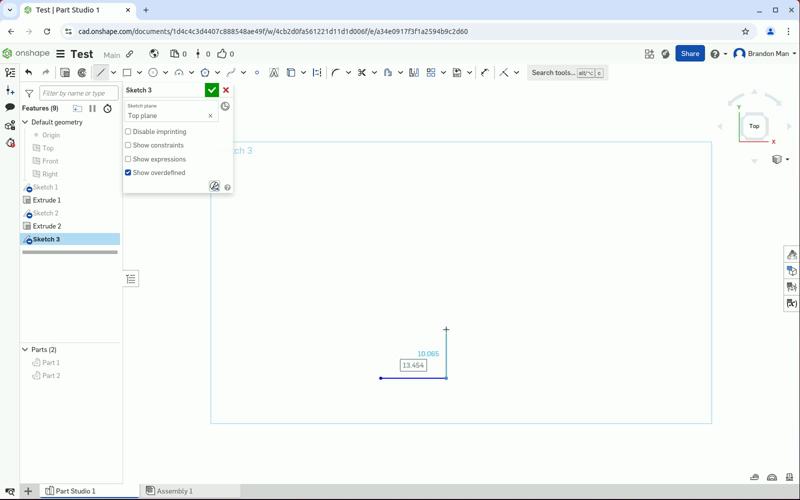
click(446, 329)
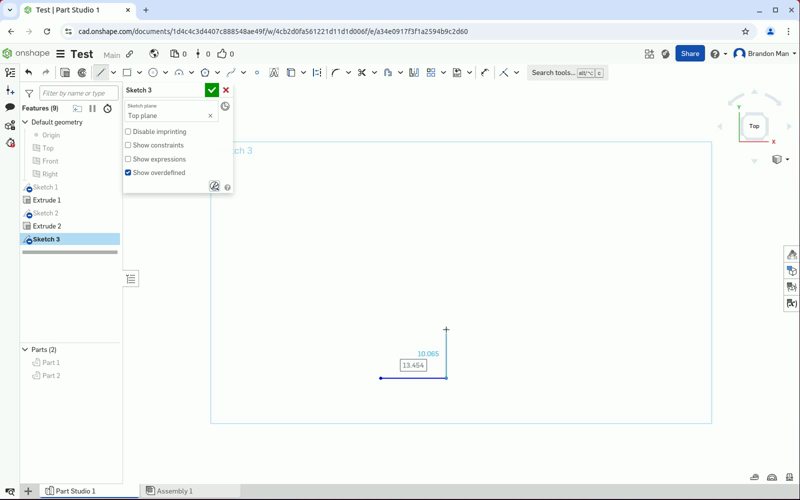
key_up(shift)
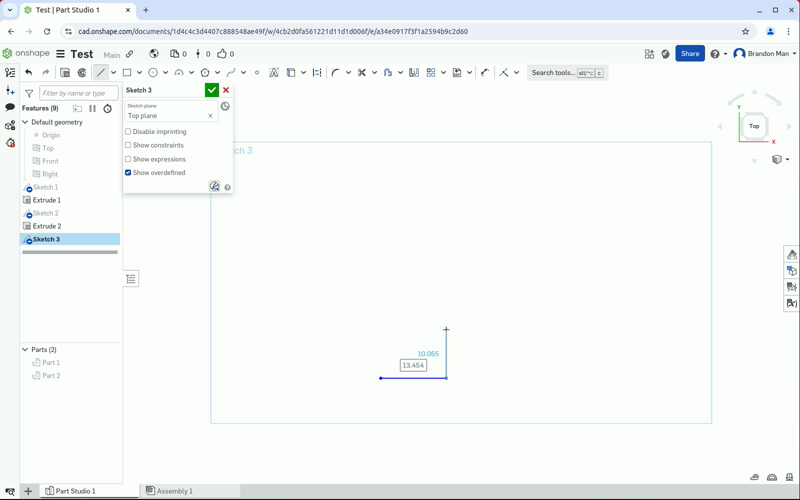
key_down(shift)
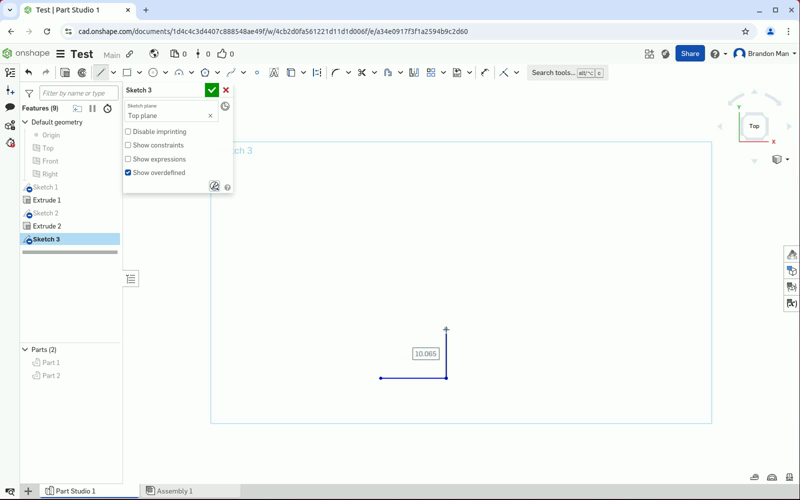
mouse_move(380, 329)
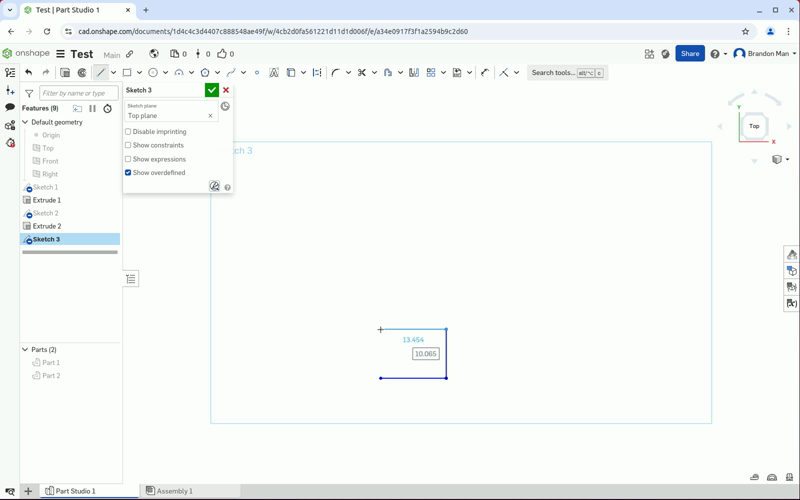
click(380, 329)
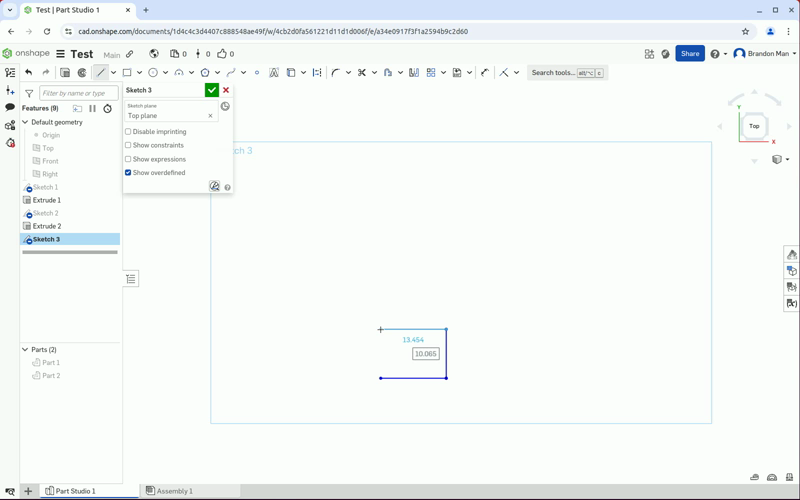
key_up(shift)
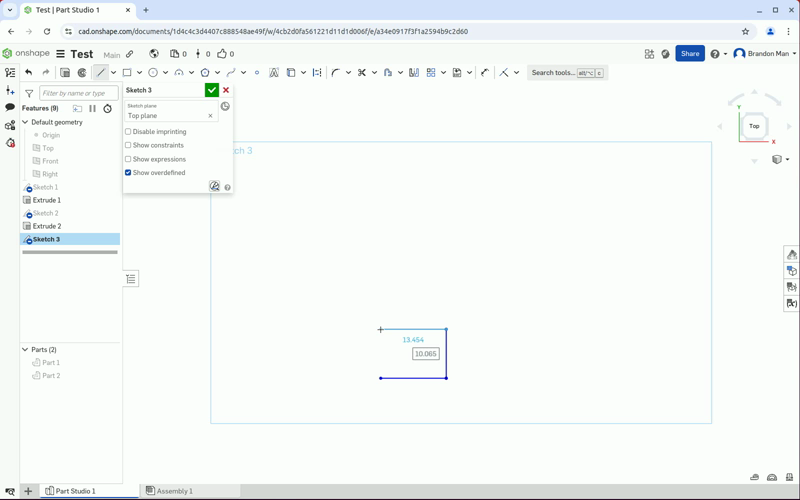
mouse_move(410, 329)
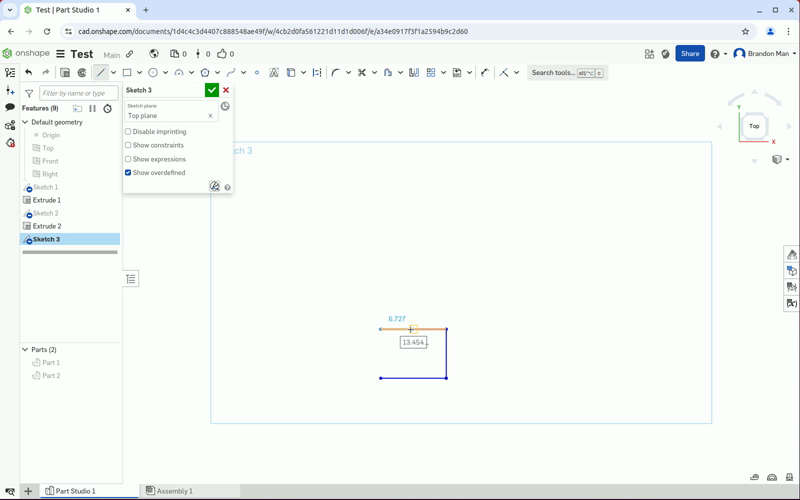
key_down(shift)
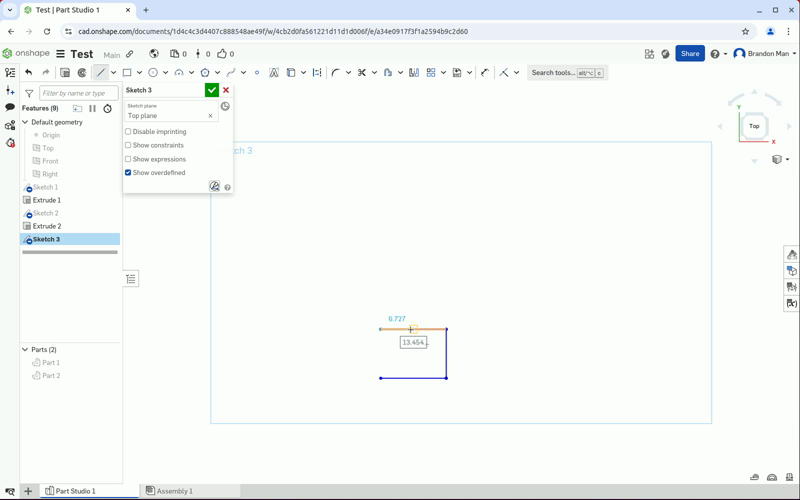
mouse_move(380, 378)
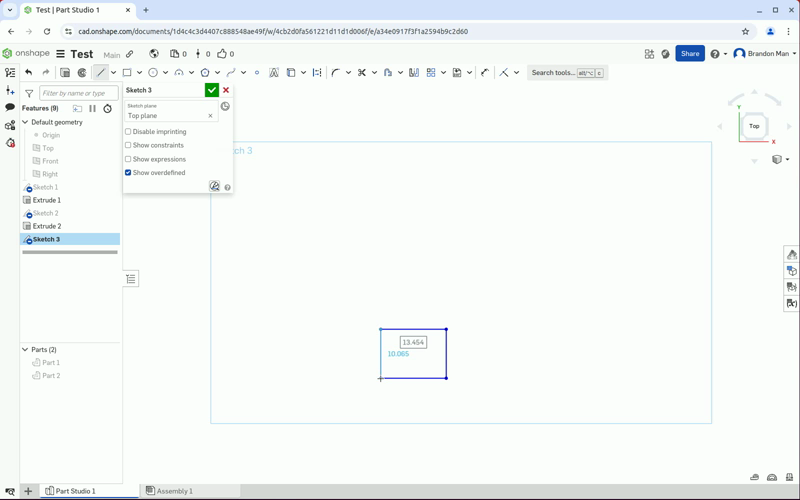
key_up(shift)
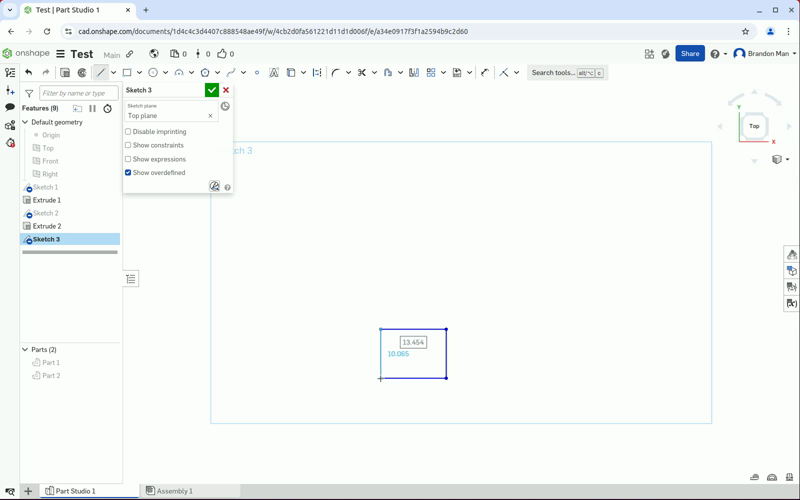
click(380, 378)
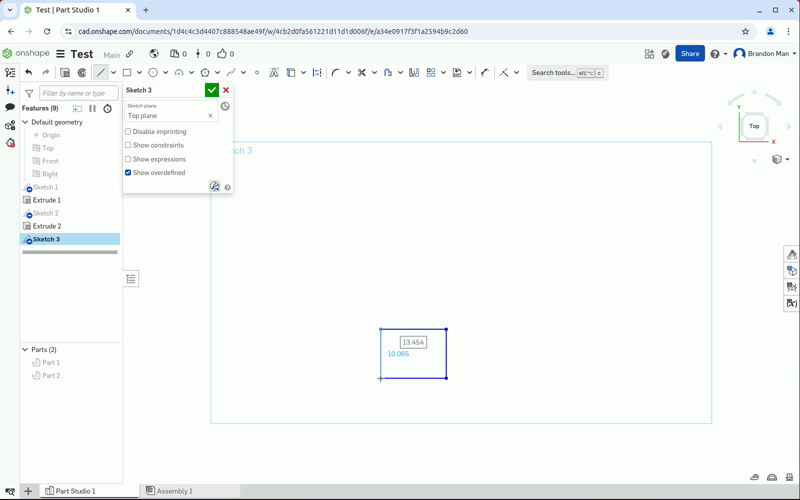
key(esc)
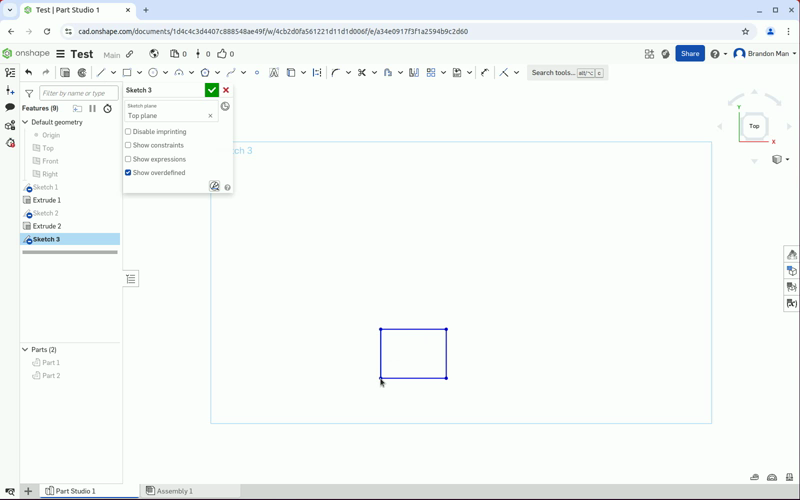
mouse_move(443, 357)
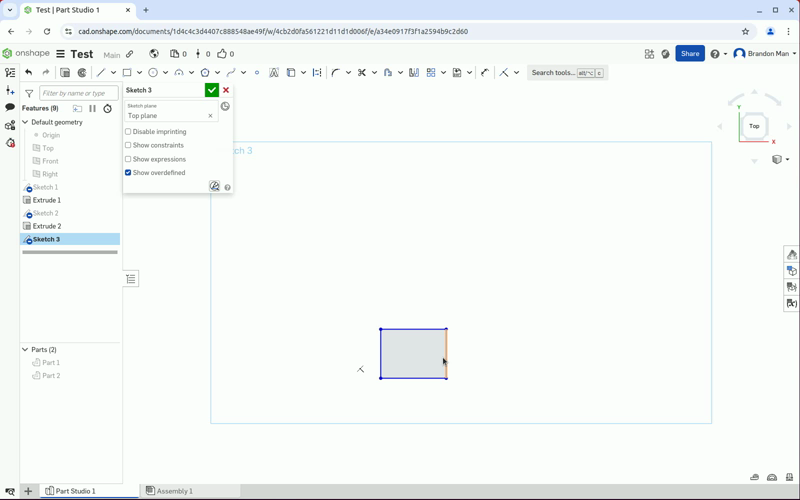
click(443, 357)
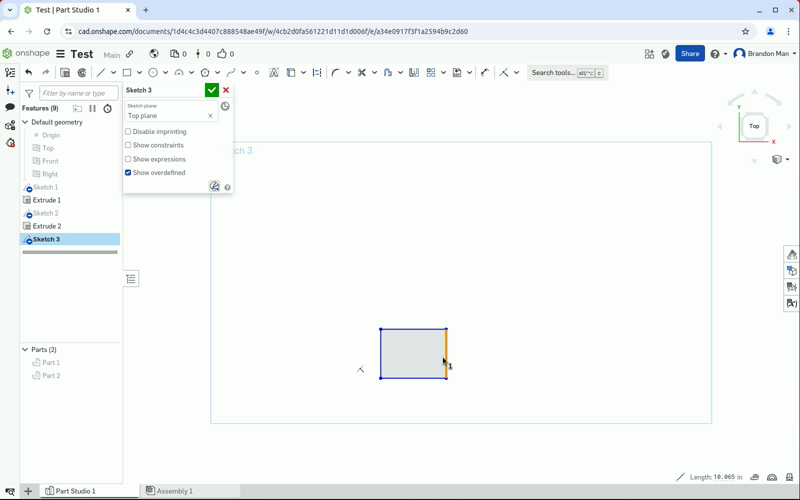
mouse_move(73, 352)
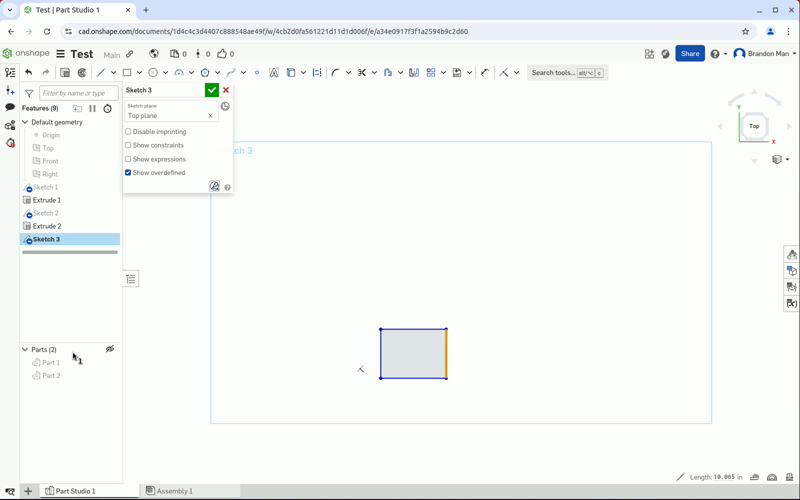
key(shift+y)
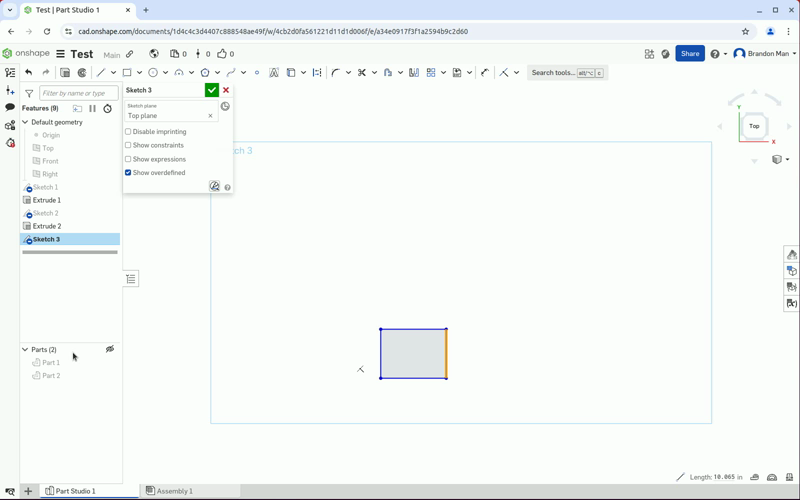
key(shift+e)
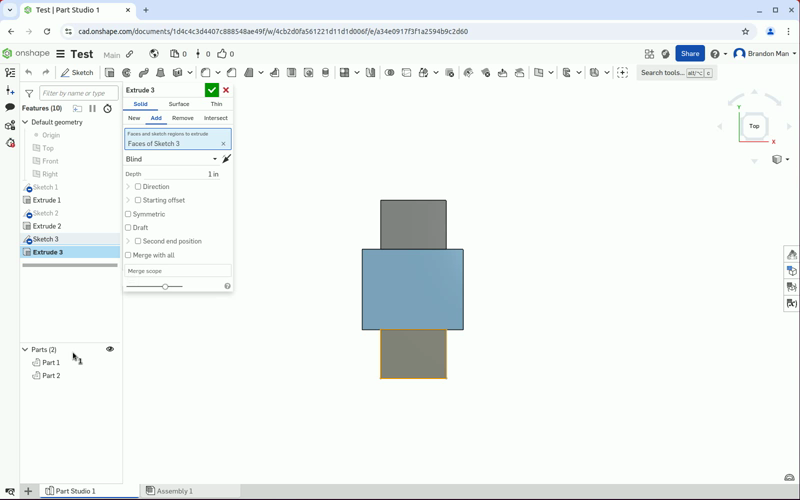
mouse_move(143, 106)
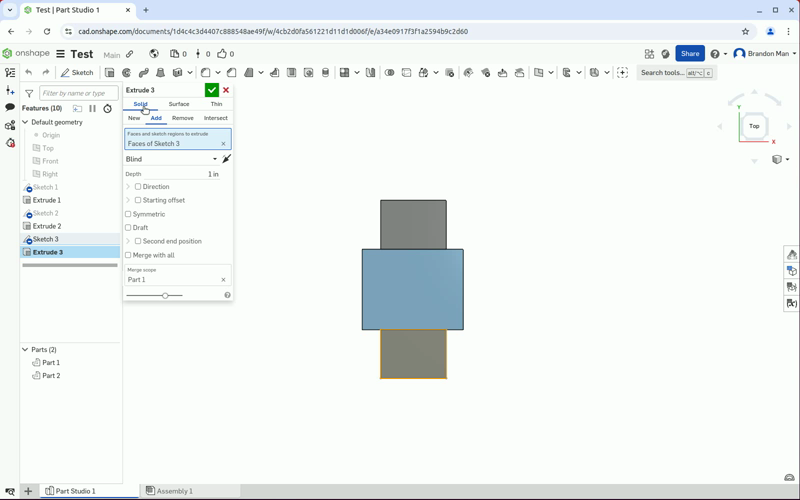
click(143, 106)
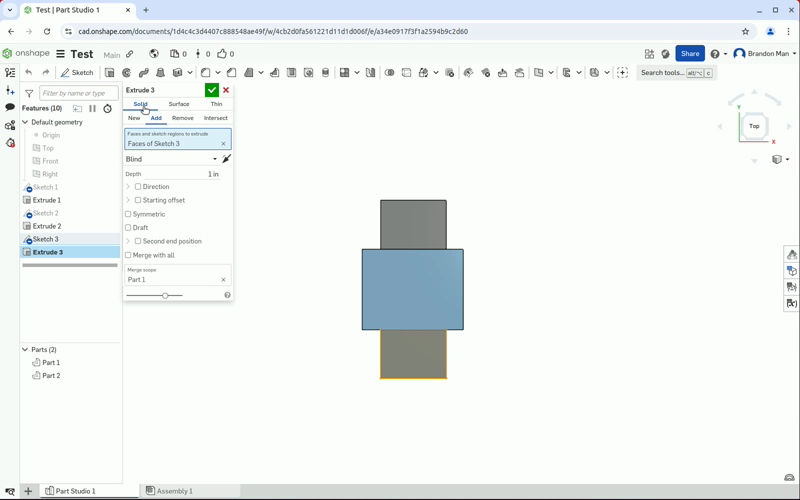
mouse_move(137, 120)
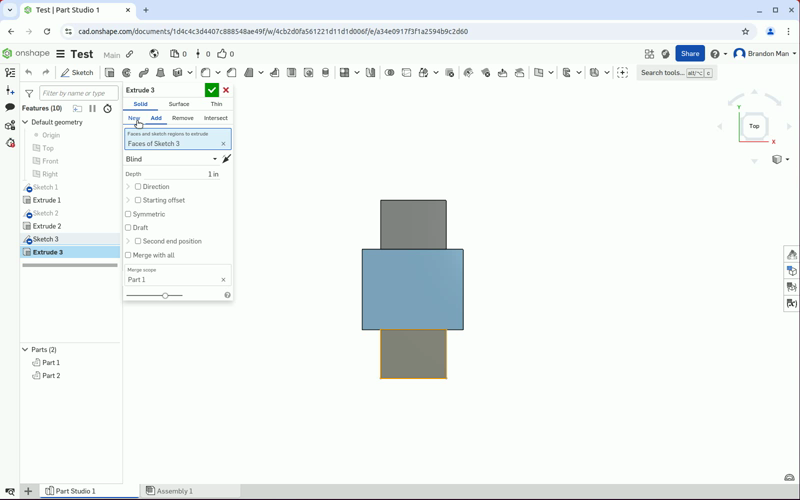
click(137, 120)
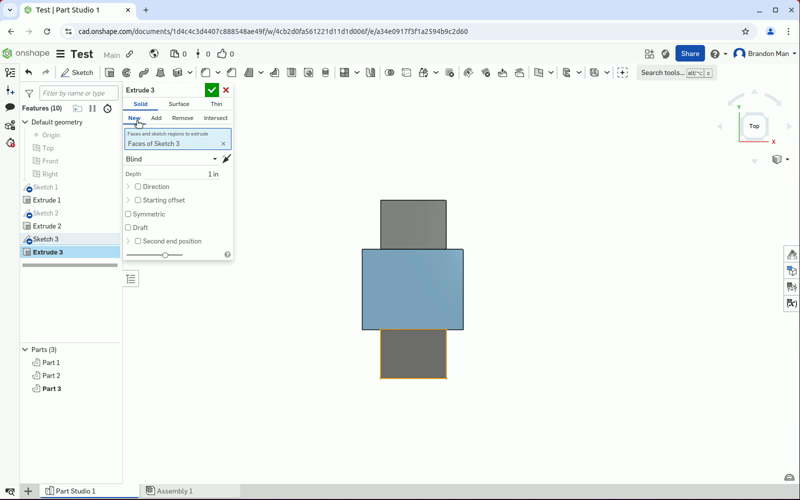
key(tab, 4)
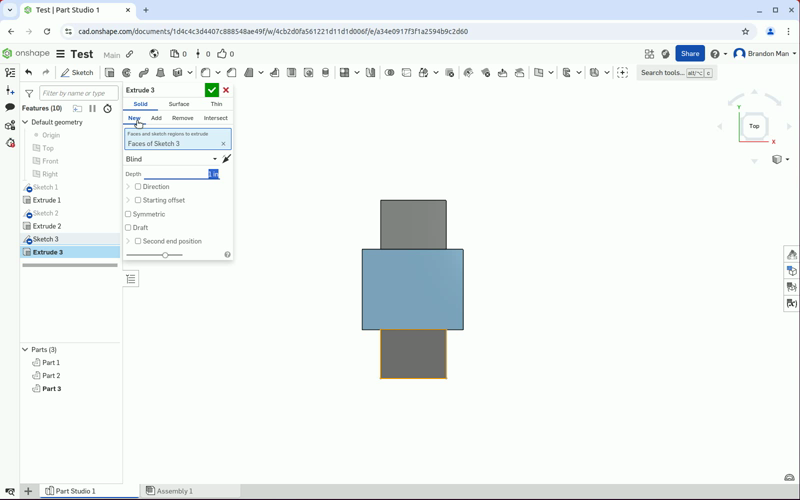
text(11.313)
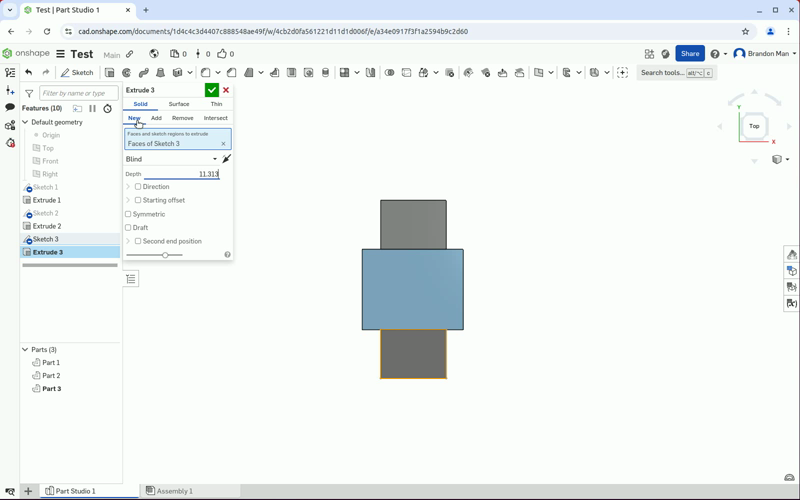
key(enter)
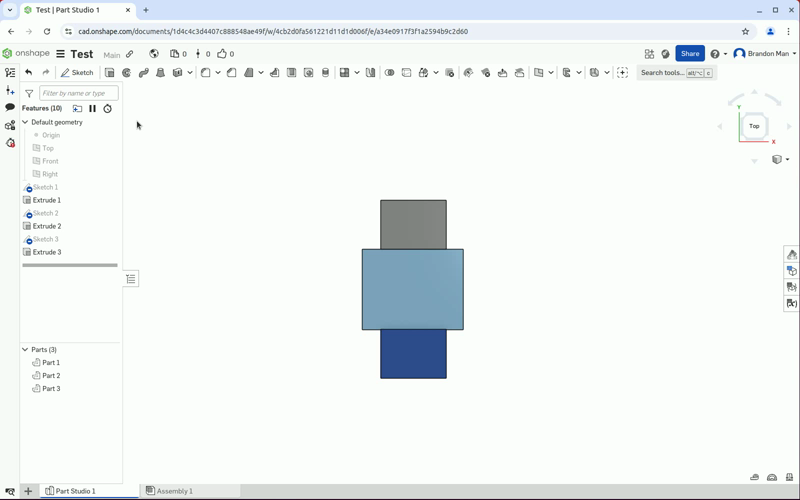
key(shift+h)
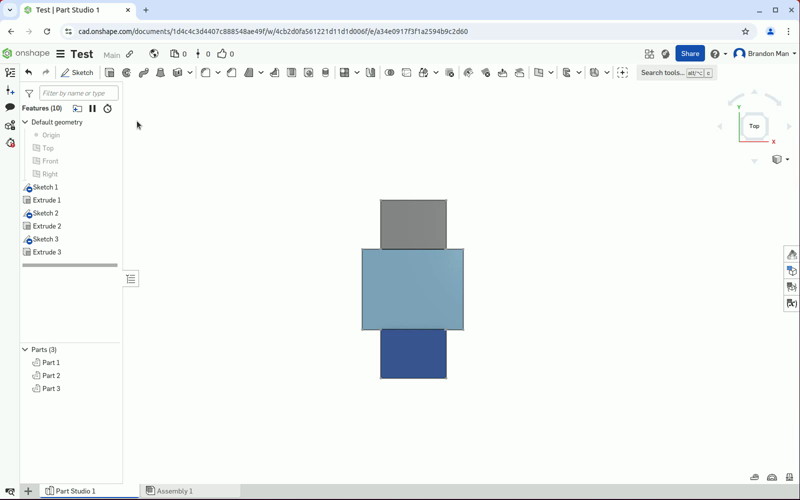
key(shift+h)
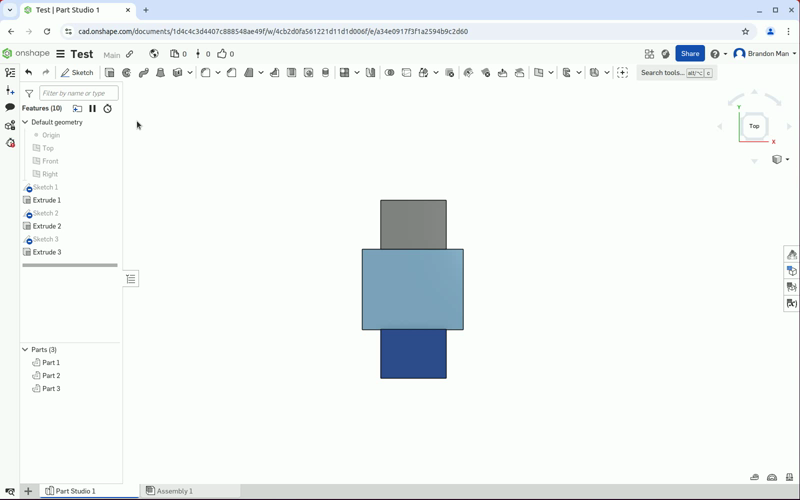
mouse_move(73, 189)
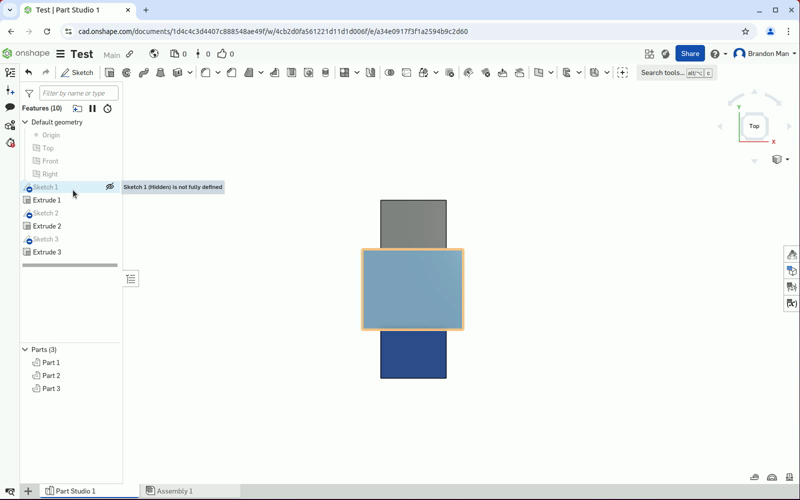
click(73, 189)
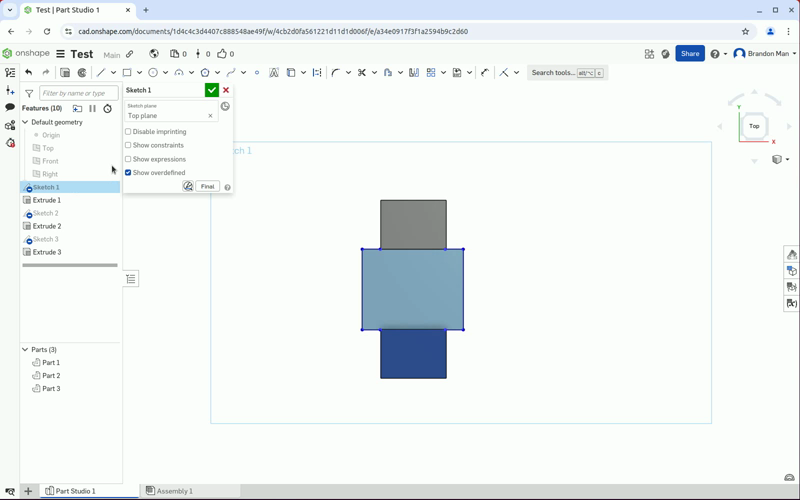
mouse_move(229, 92)
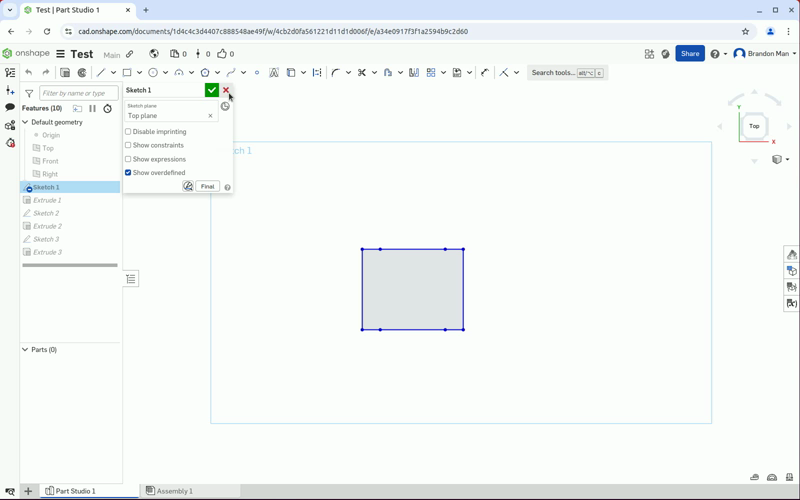
click(229, 92)
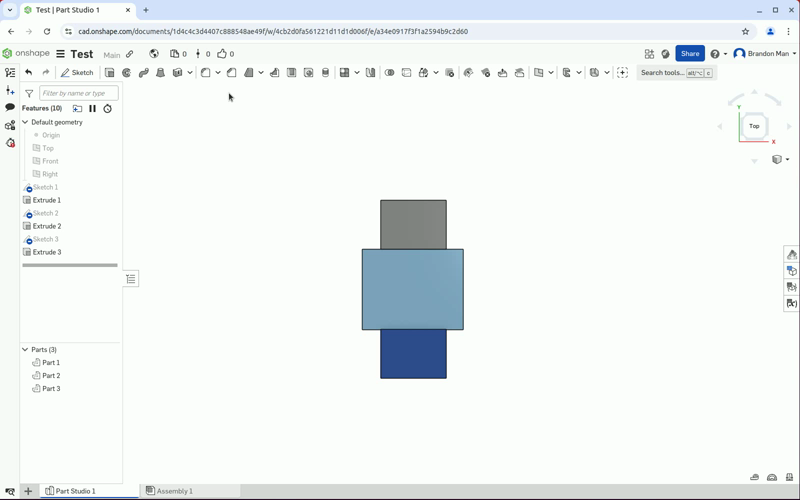
mouse_move(541, 75)
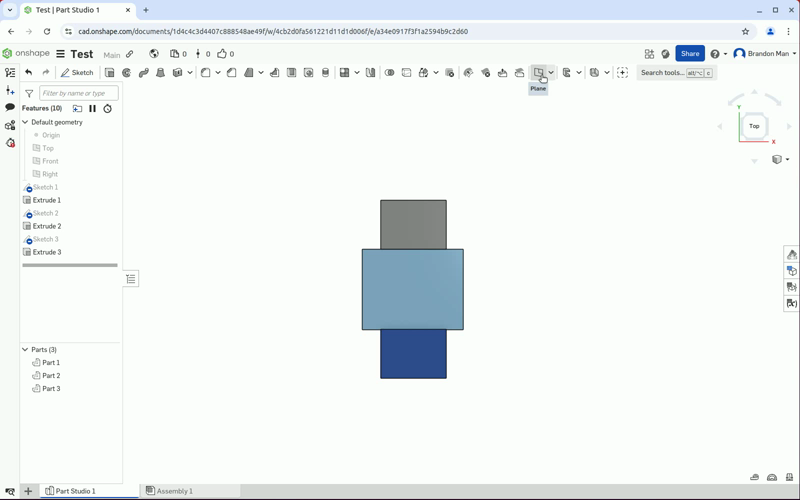
click(541, 75)
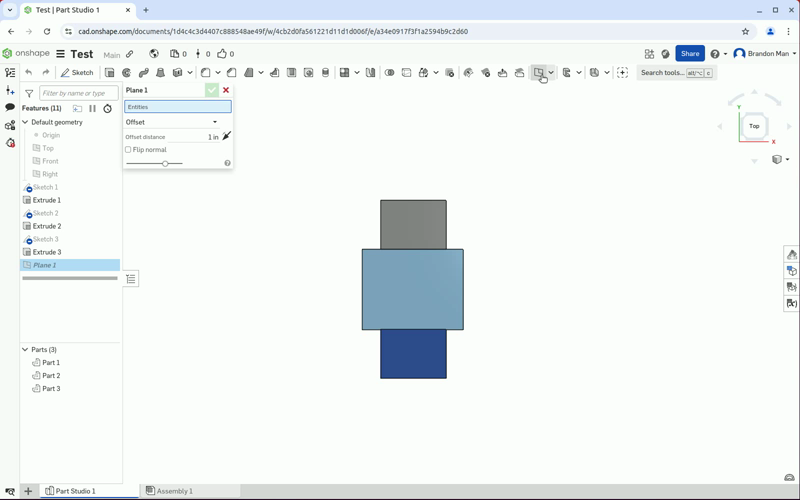
mouse_move(73, 150)
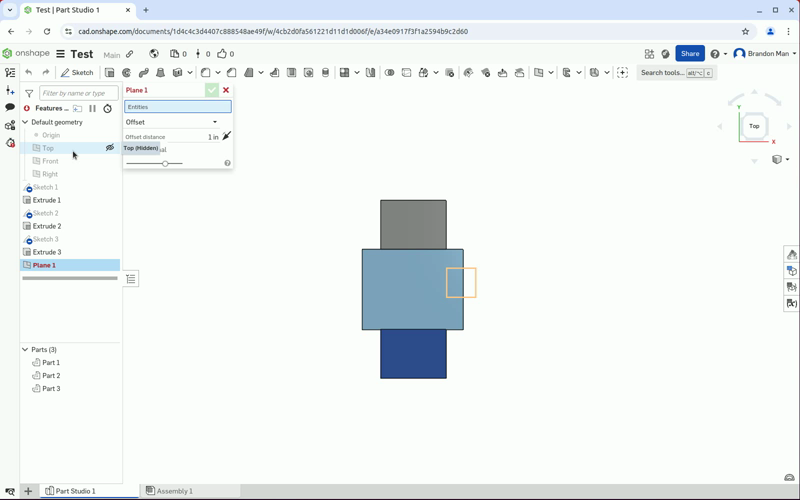
click(73, 150)
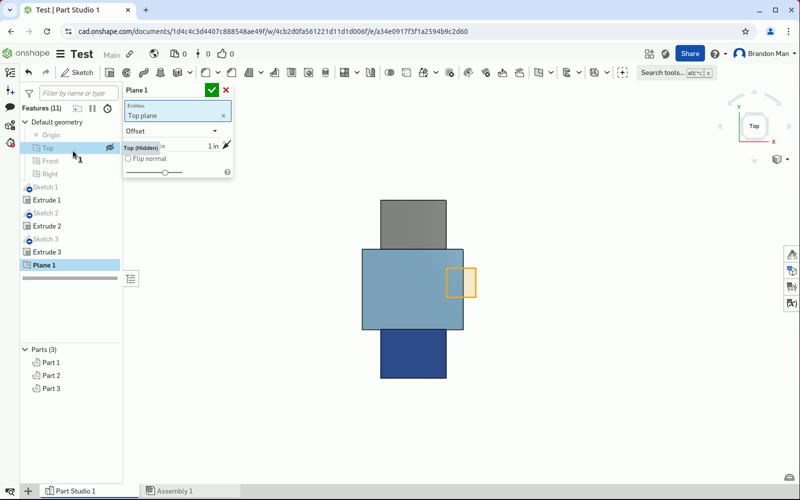
key(tab, 2)
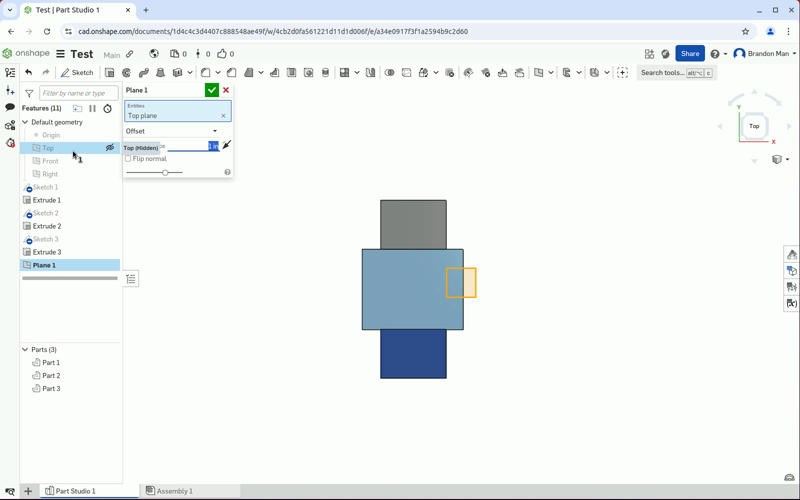
text(9.151)
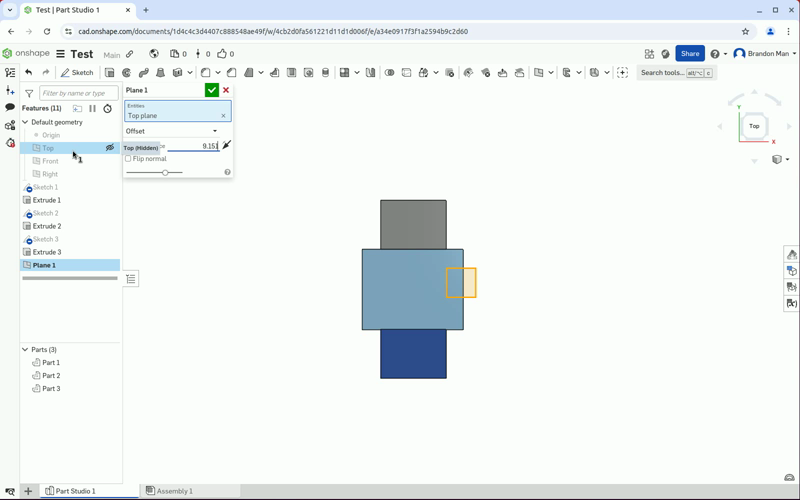
key(enter, 2)
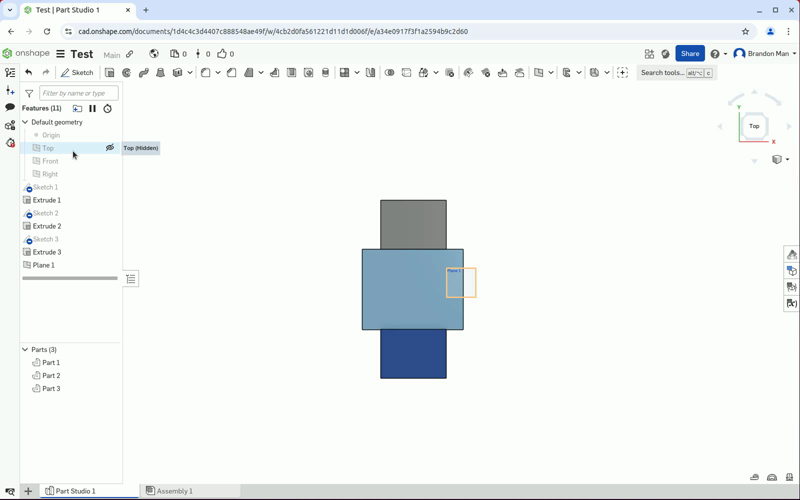
key(shift+s)
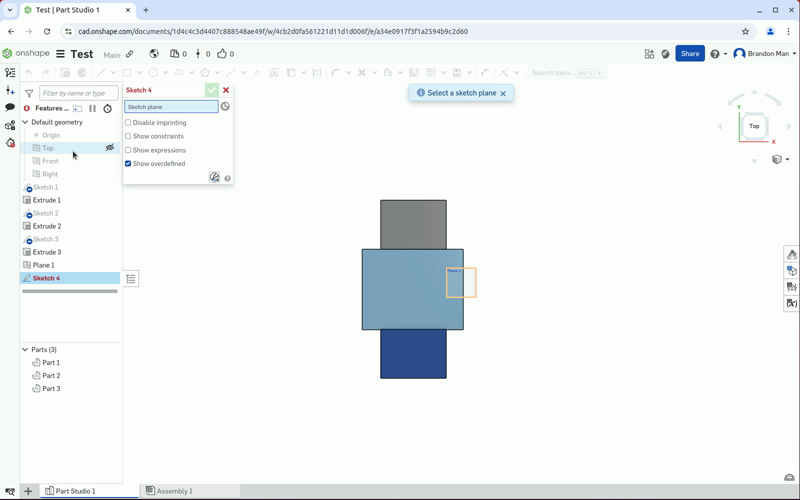
mouse_move(73, 267)
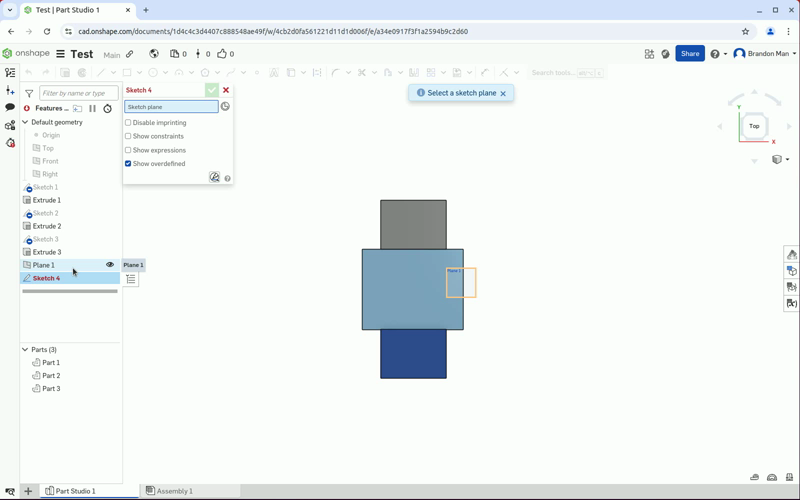
click(73, 267)
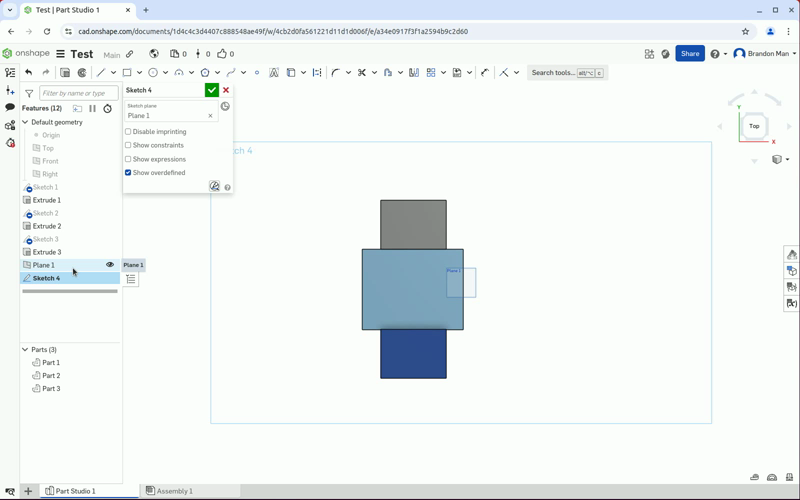
mouse_move(73, 352)
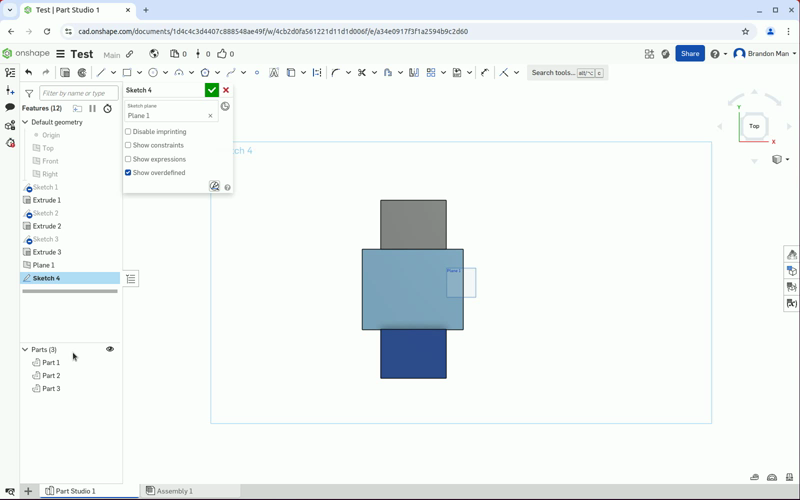
key(y)
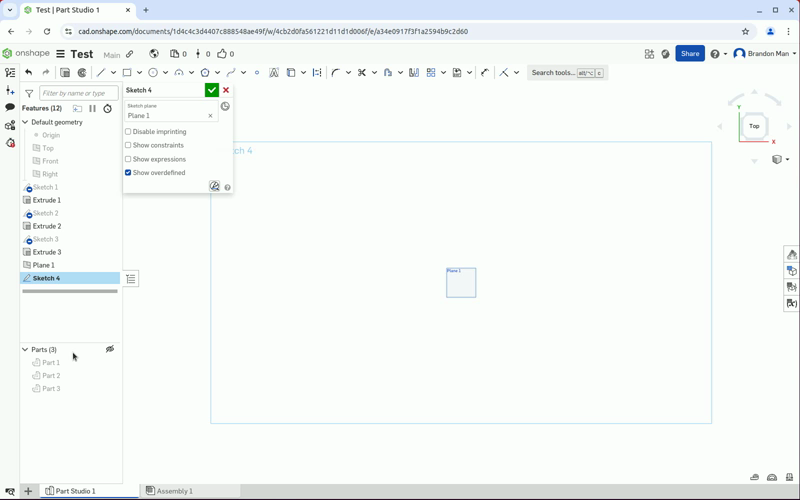
key(l)
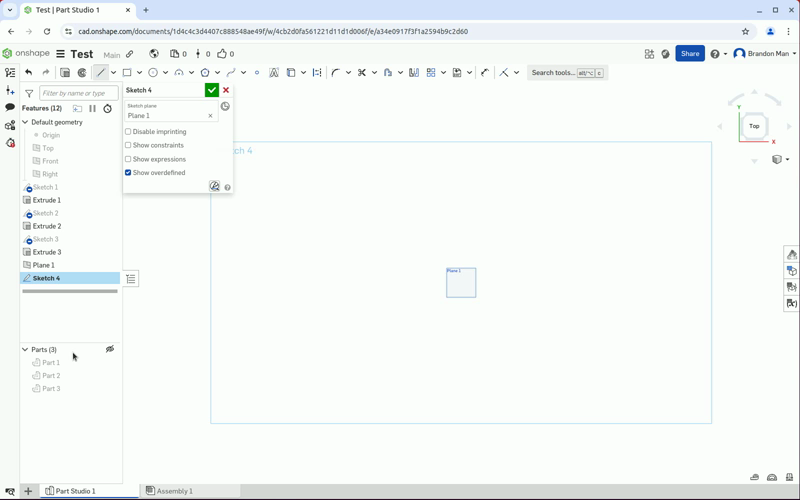
key_down(shift)
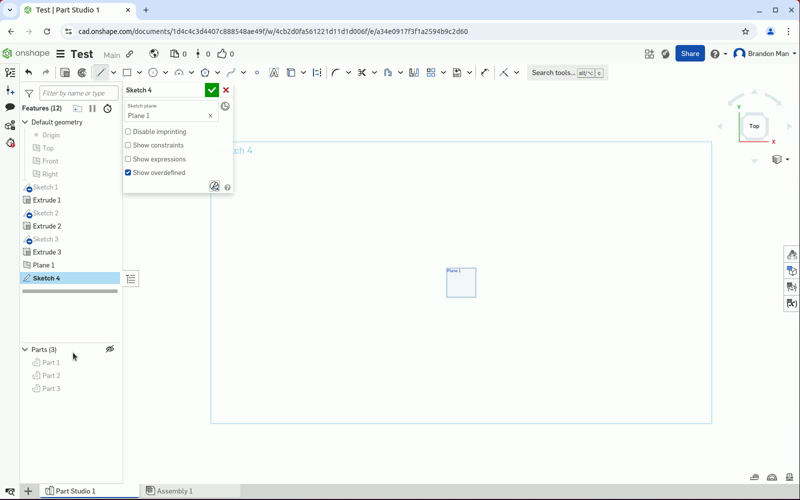
mouse_move(384, 249)
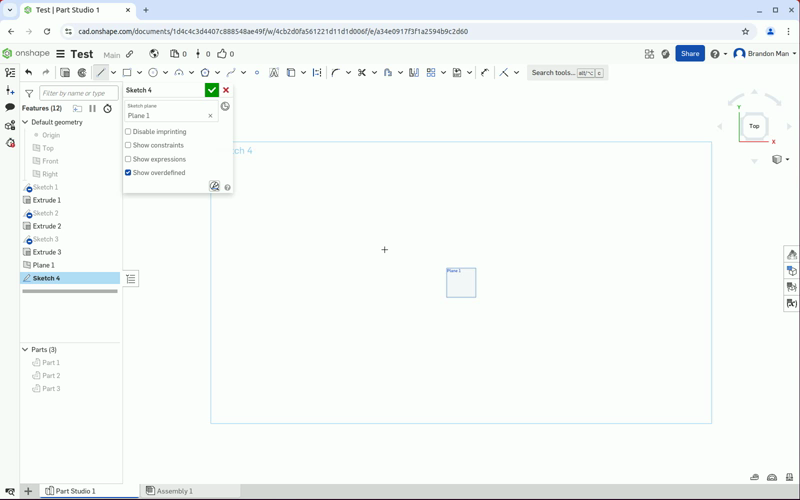
click(384, 249)
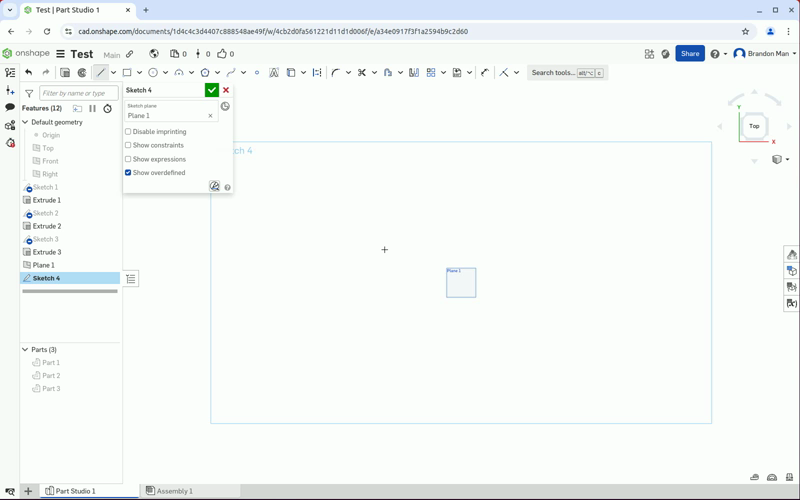
key_up(shift)
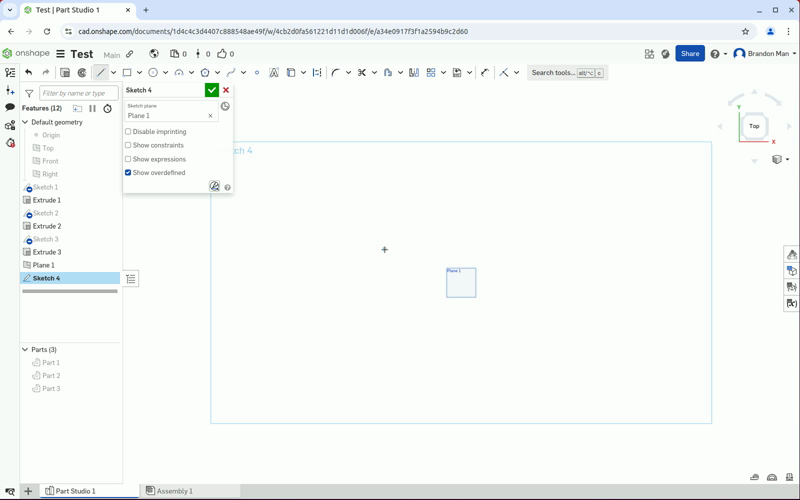
key_down(shift)
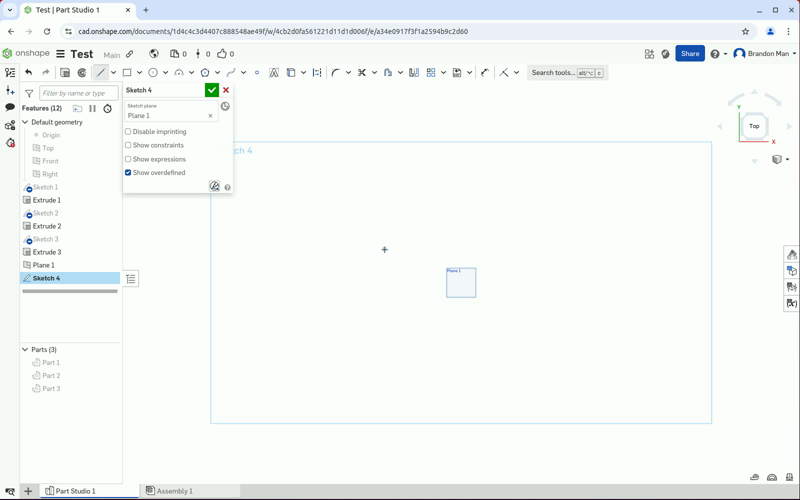
mouse_move(414, 249)
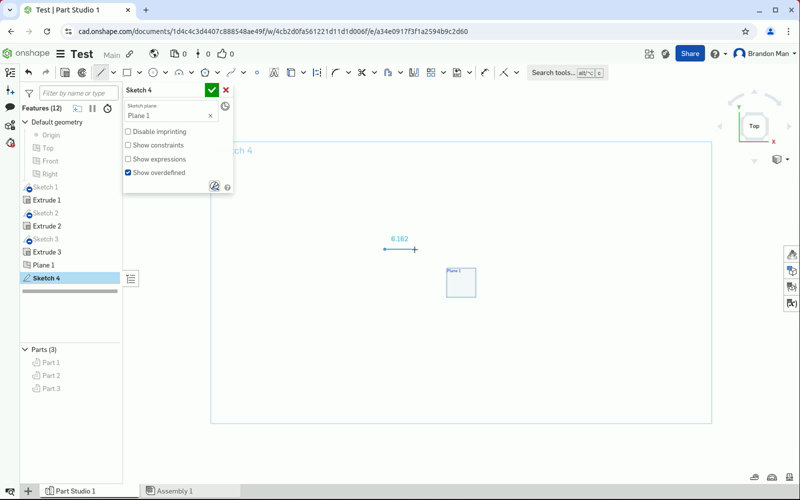
mouse_move(442, 249)
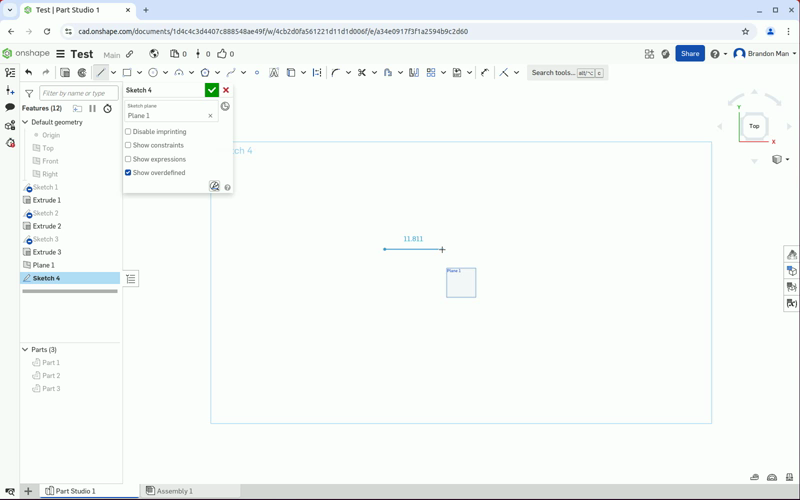
click(442, 249)
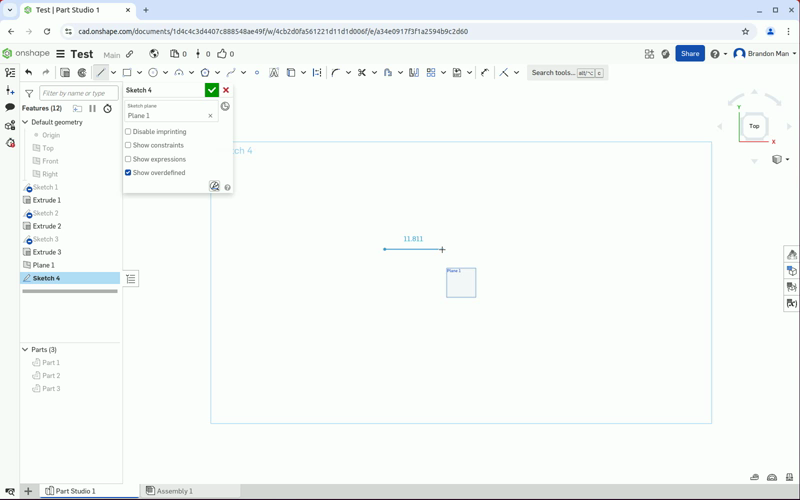
key_up(shift)
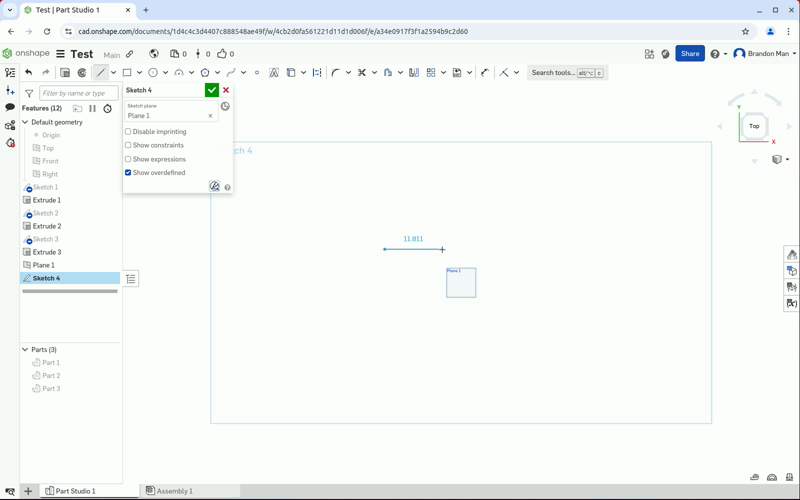
key_down(shift)
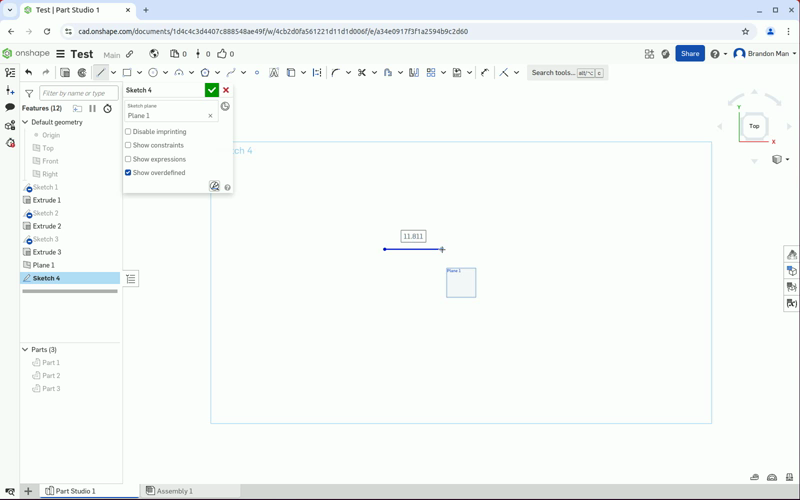
mouse_move(472, 249)
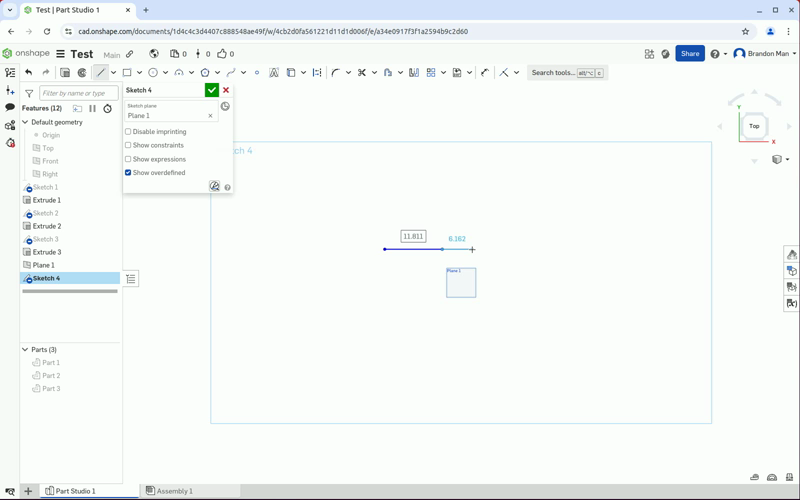
mouse_move(442, 203)
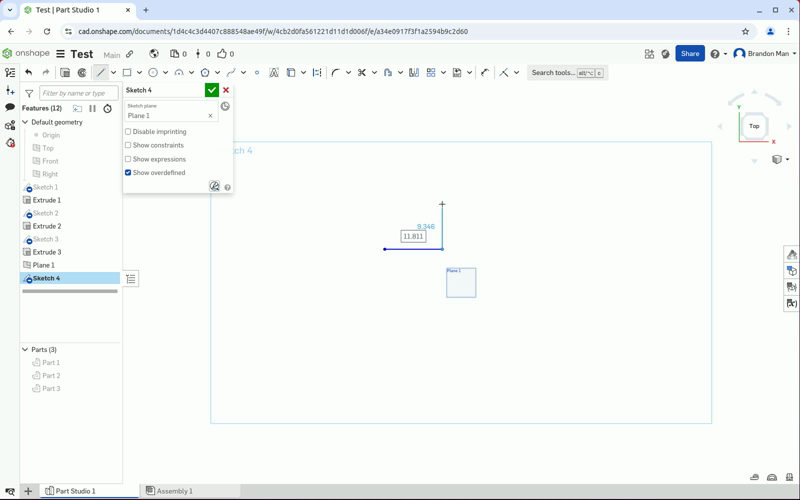
click(442, 203)
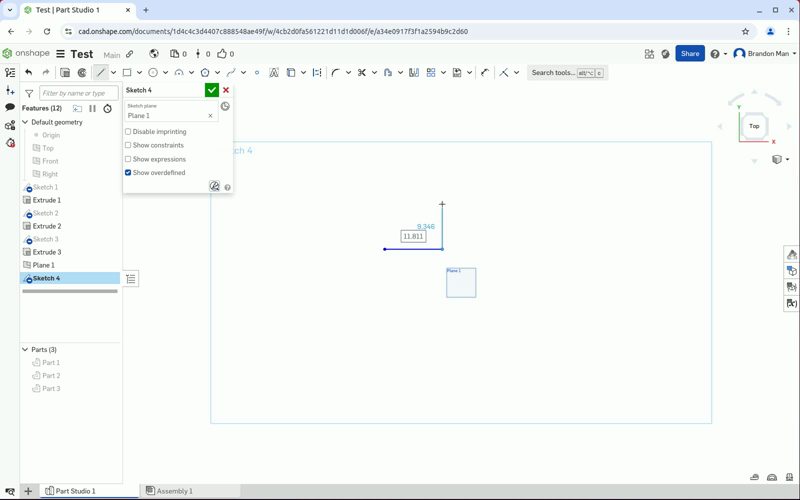
key_up(shift)
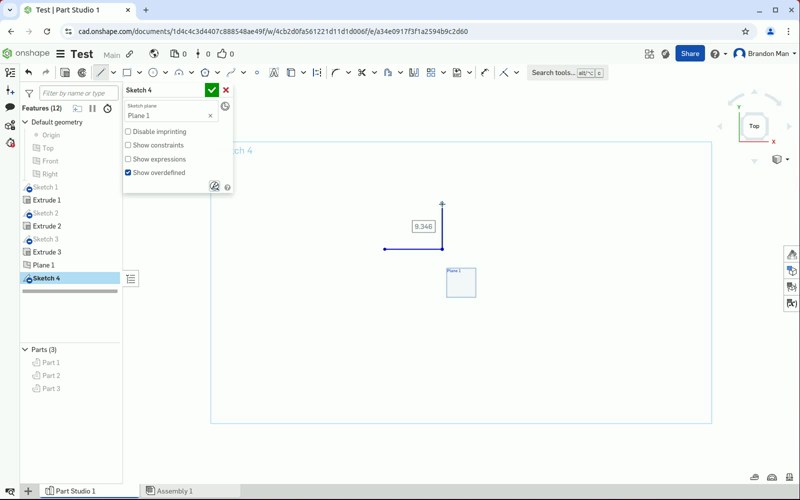
key_down(shift)
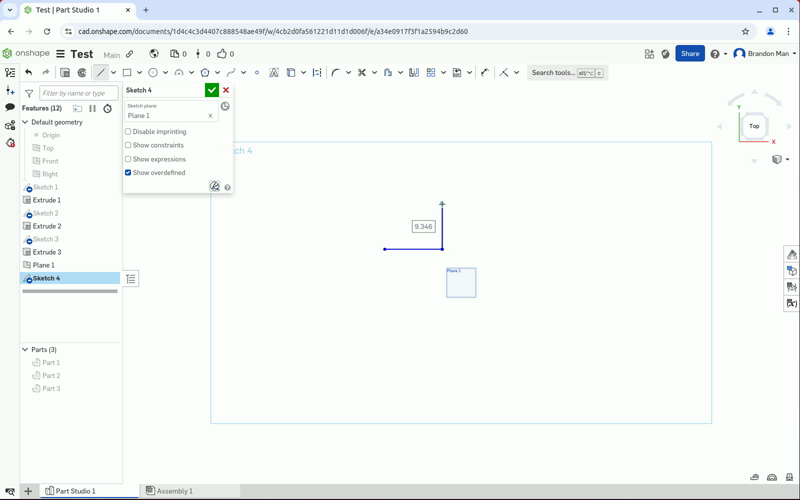
mouse_move(472, 203)
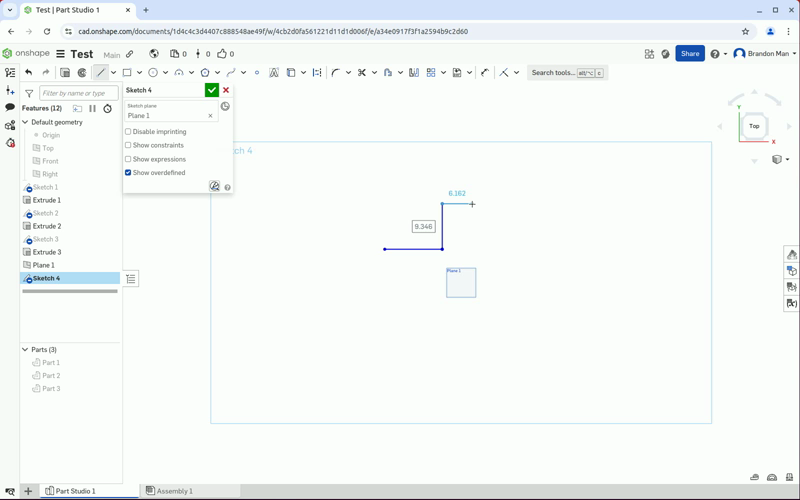
mouse_move(384, 203)
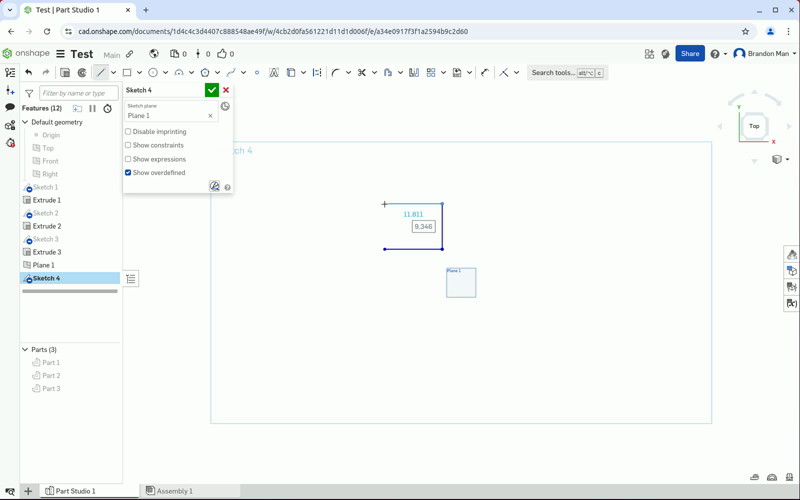
click(384, 203)
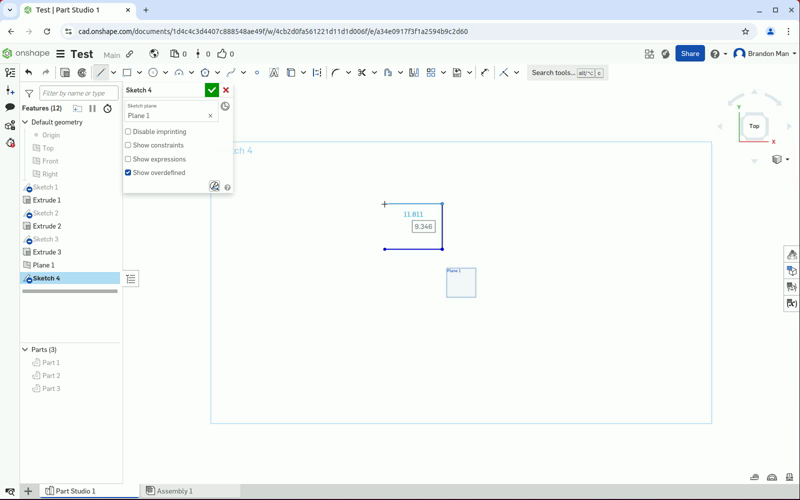
key_up(shift)
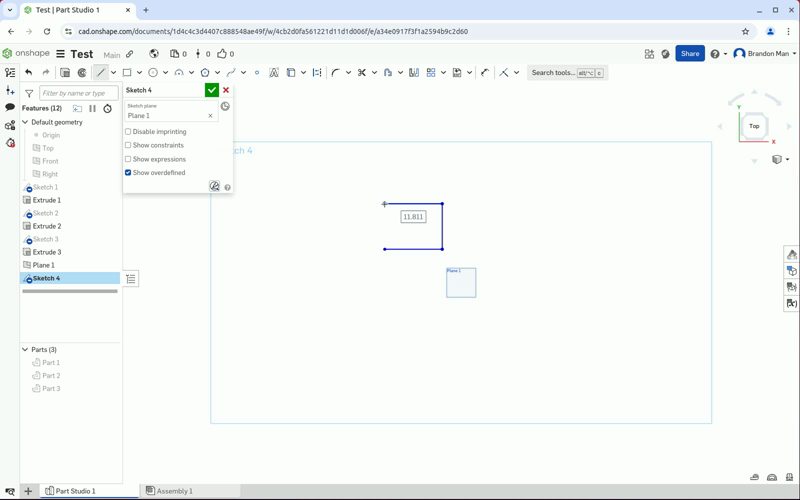
mouse_move(414, 203)
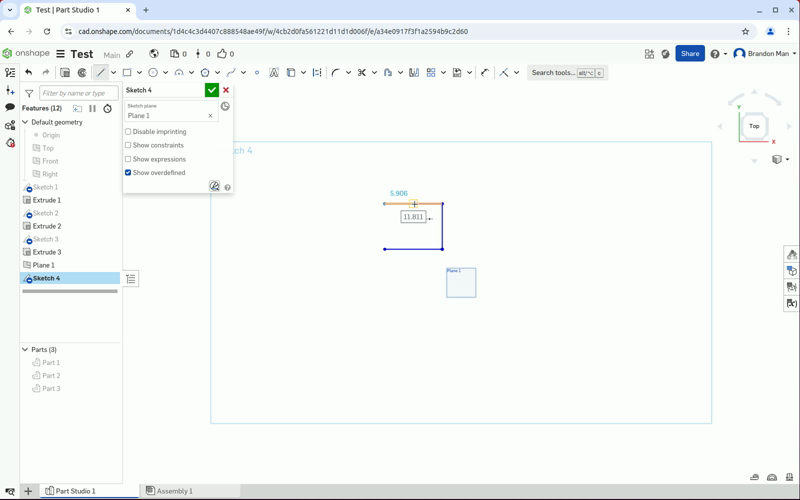
key_down(shift)
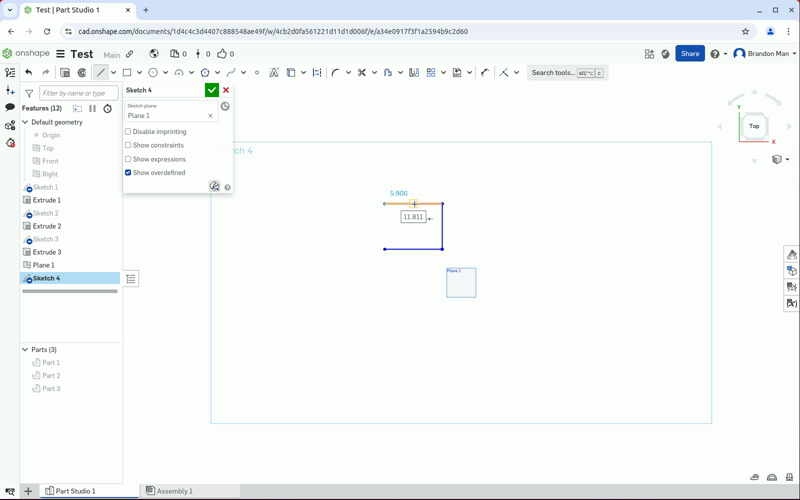
mouse_move(384, 249)
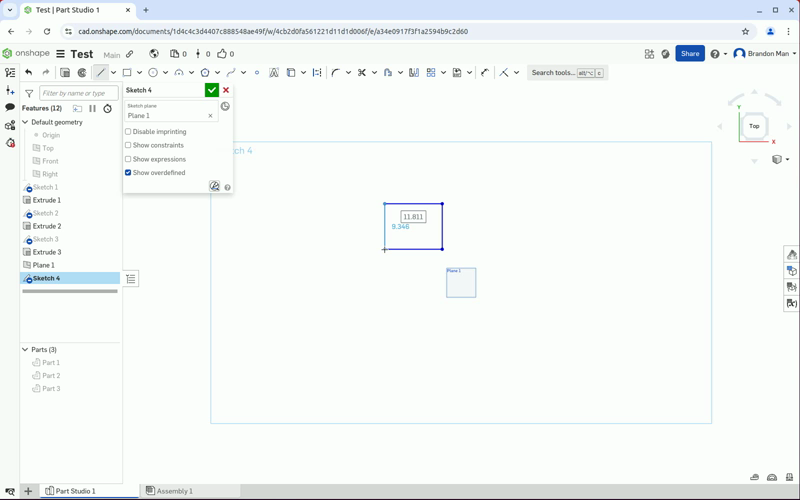
key_up(shift)
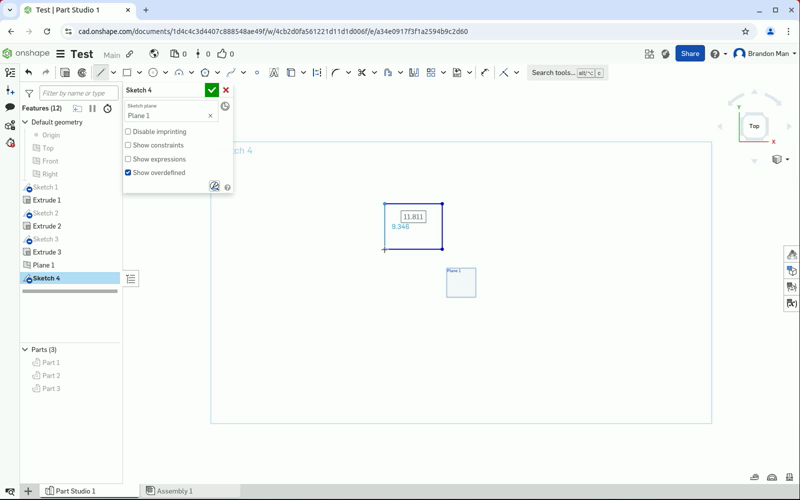
click(384, 249)
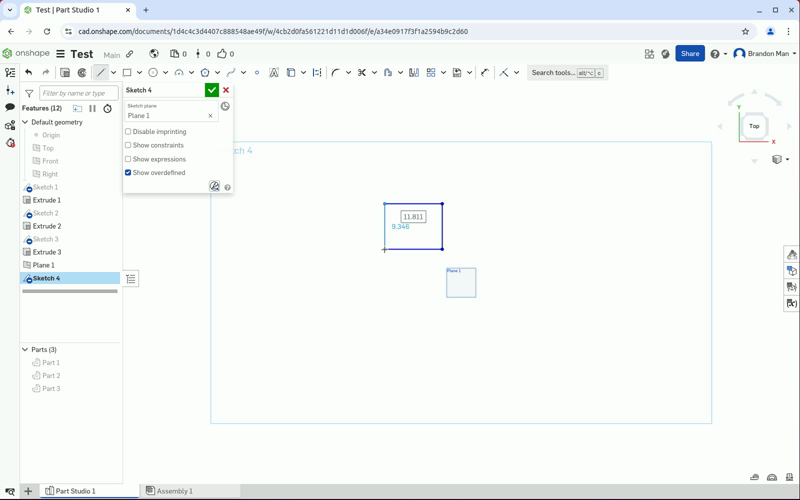
key(esc)
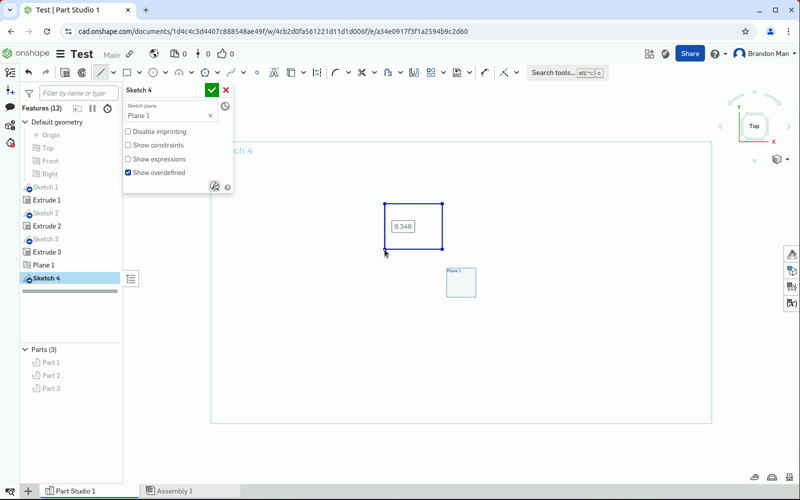
mouse_move(422, 230)
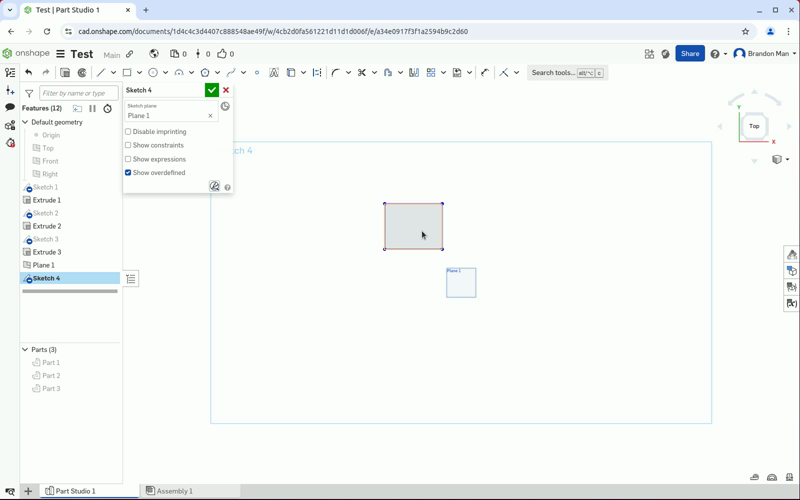
click(422, 230)
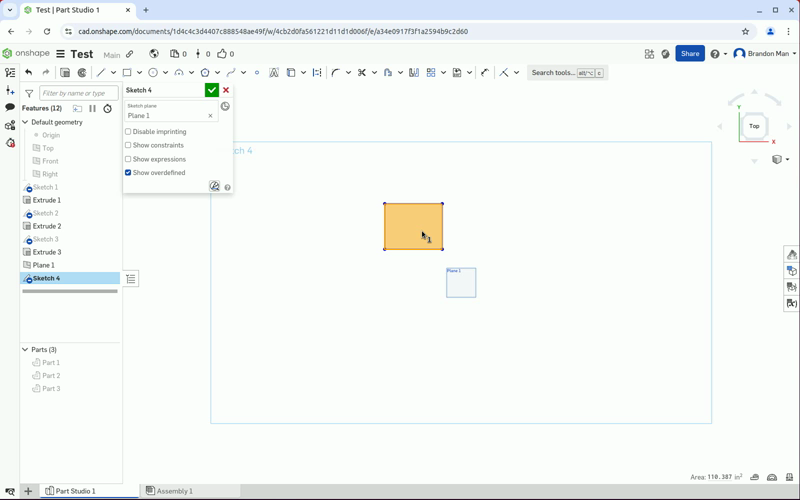
mouse_move(73, 352)
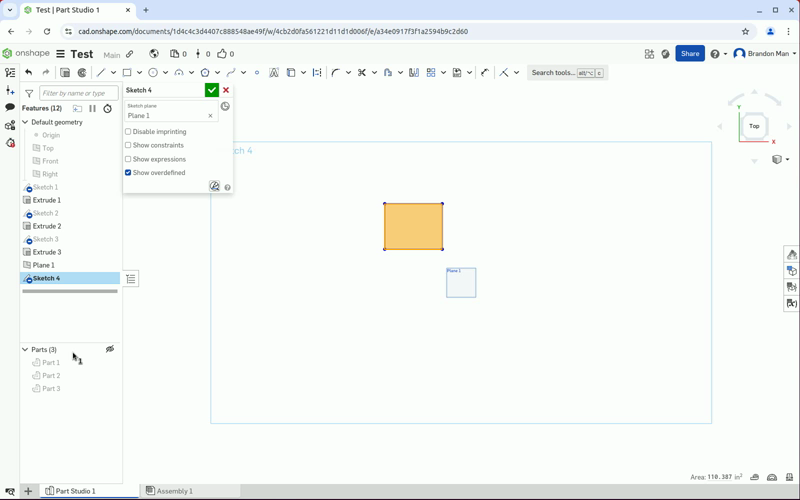
key(shift+y)
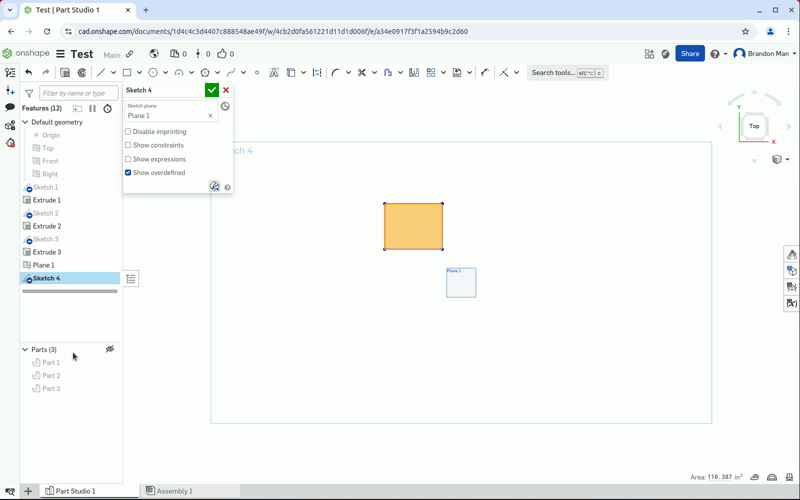
key(shift+e)
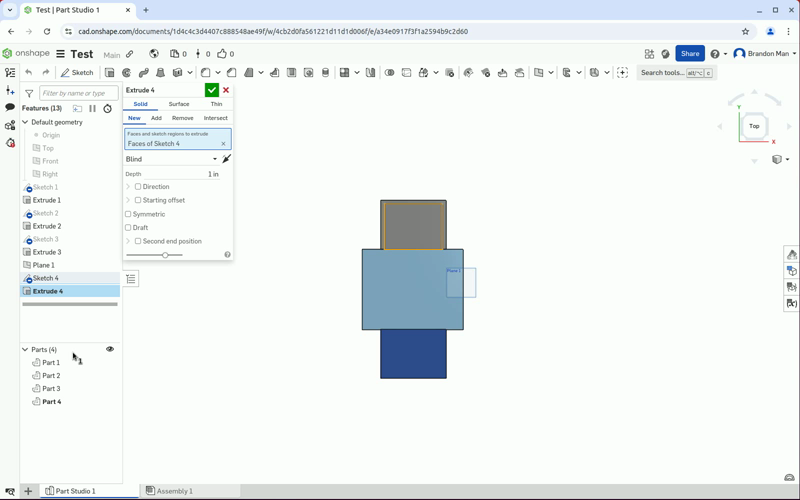
mouse_move(143, 106)
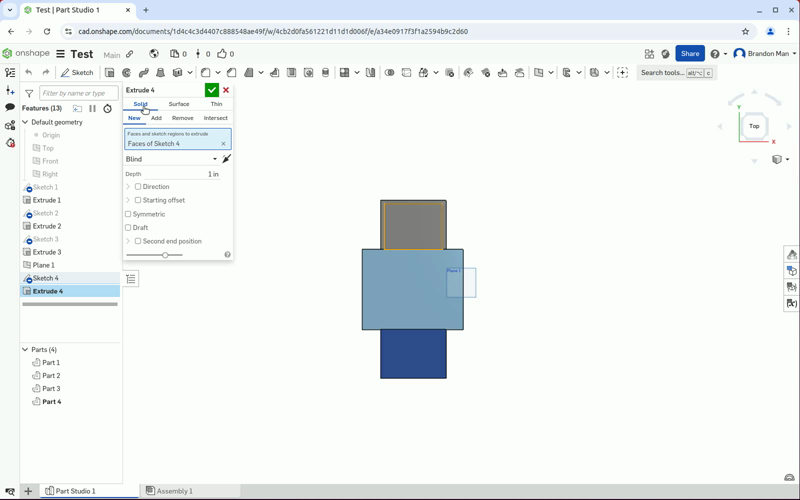
click(143, 106)
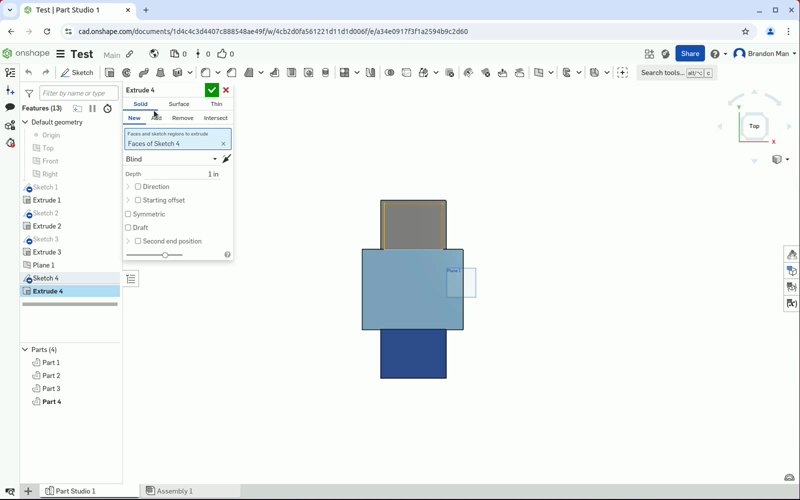
mouse_move(186, 120)
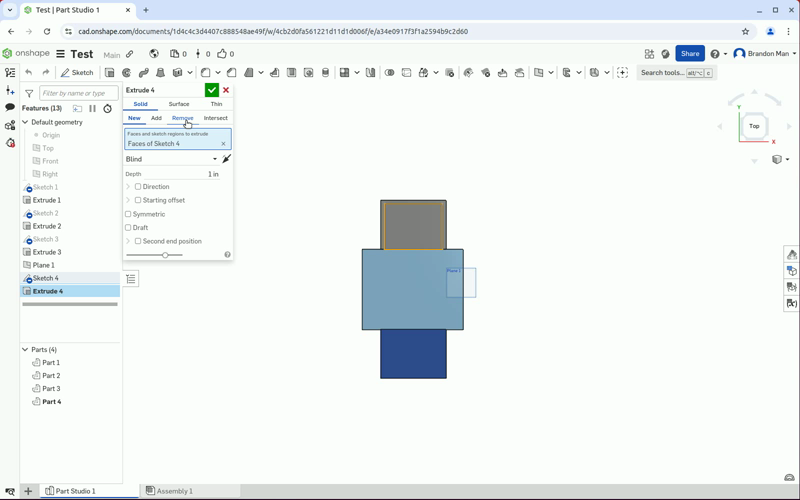
click(186, 120)
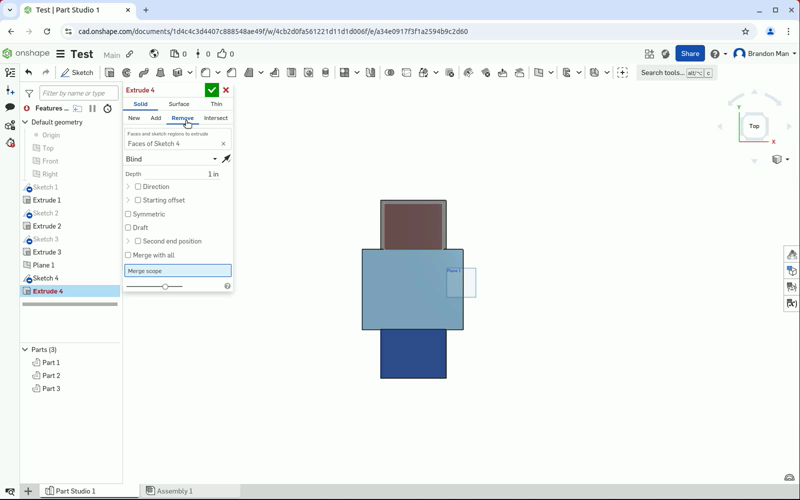
key(tab, 4)
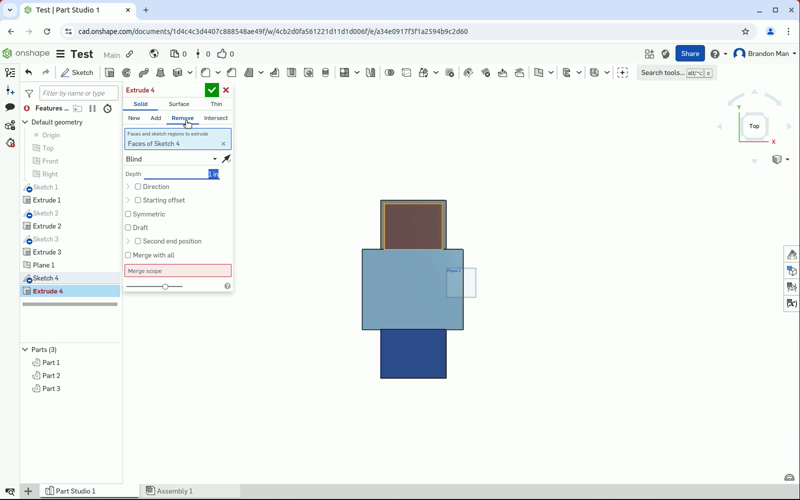
text(8.666)
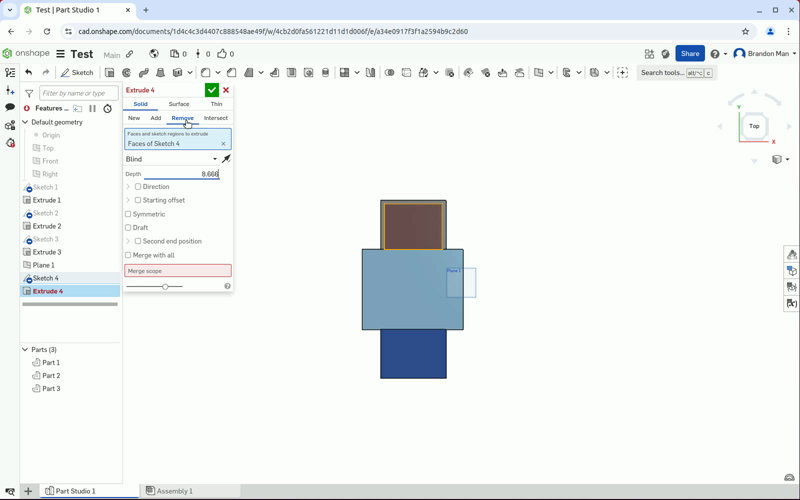
key(tab, 6)
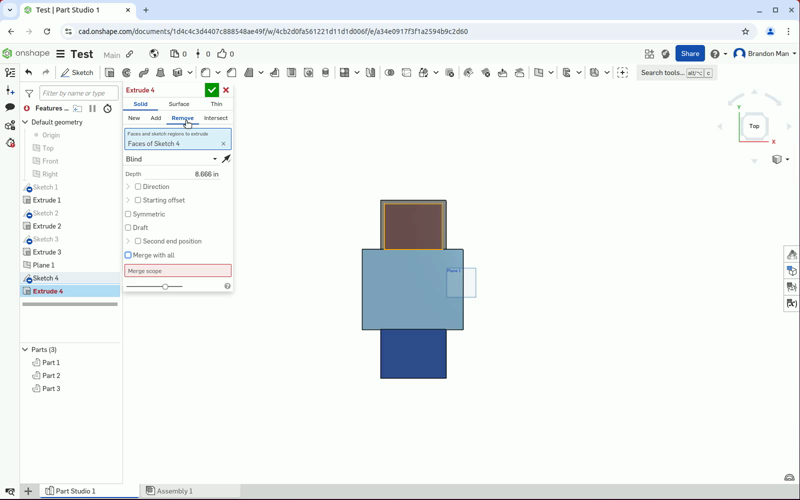
key(space)
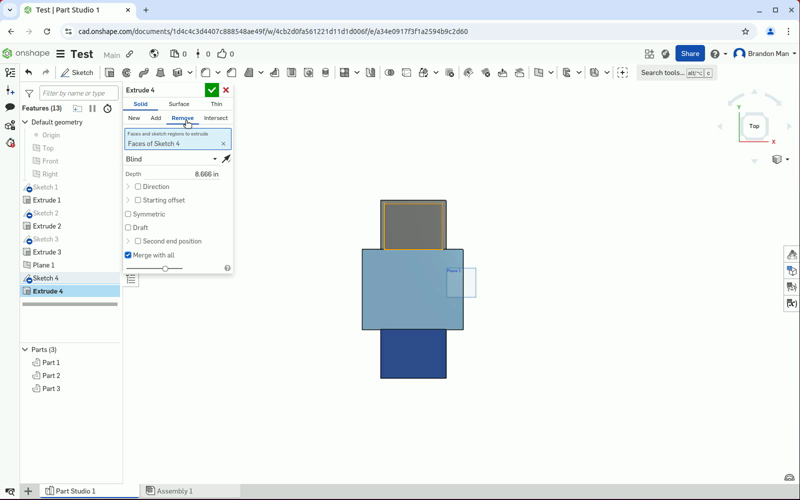
key(enter)
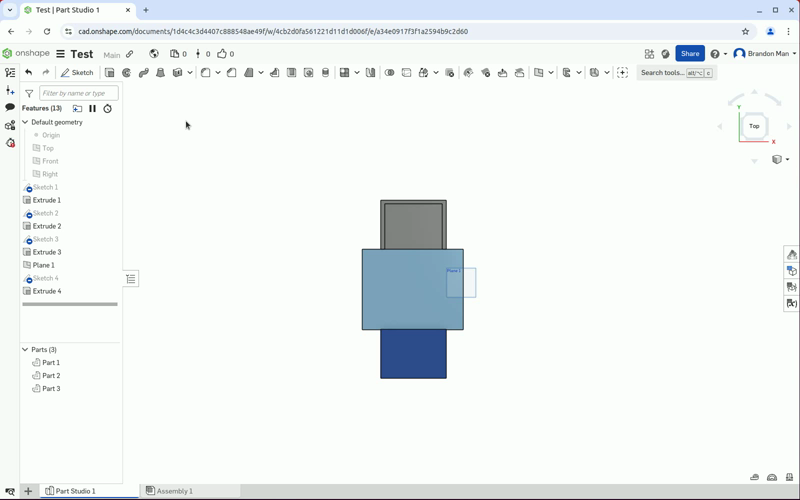
key(shift+h)
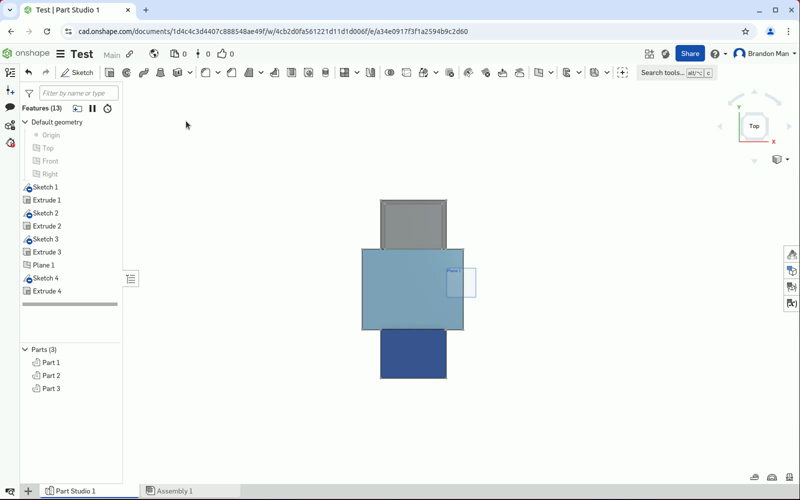
key(shift+h)
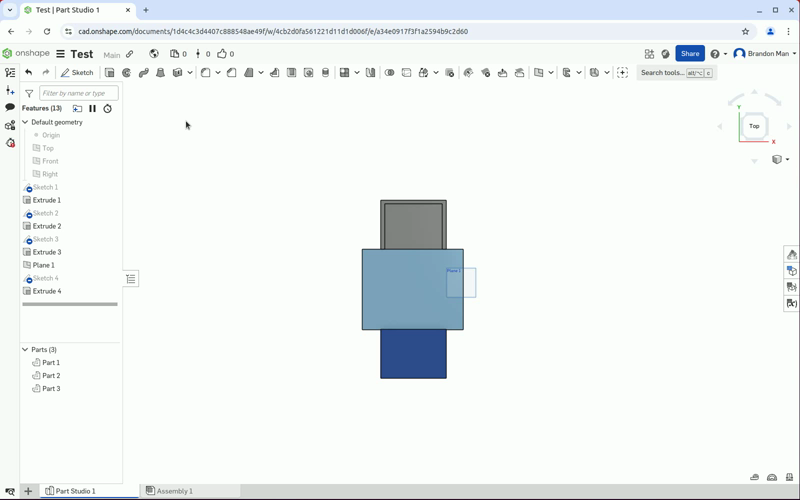
mouse_move(73, 189)
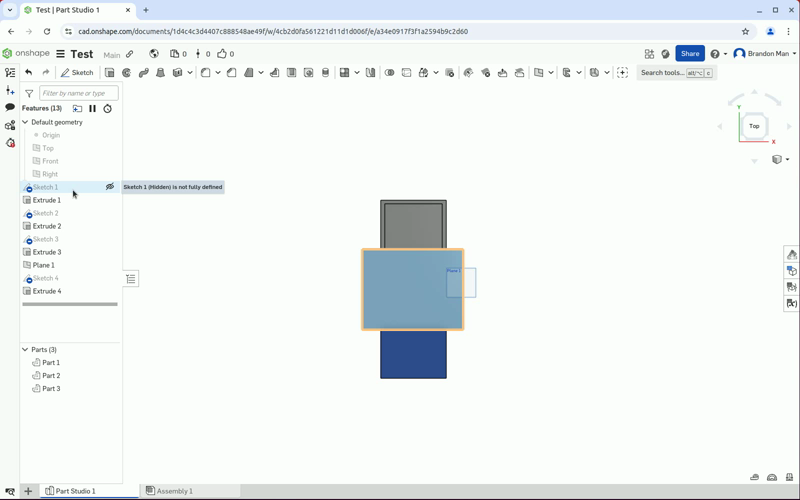
click(73, 189)
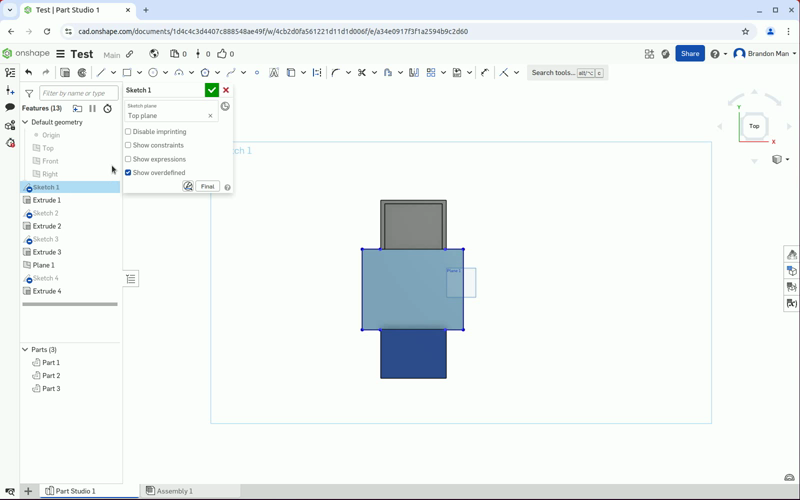
mouse_move(229, 92)
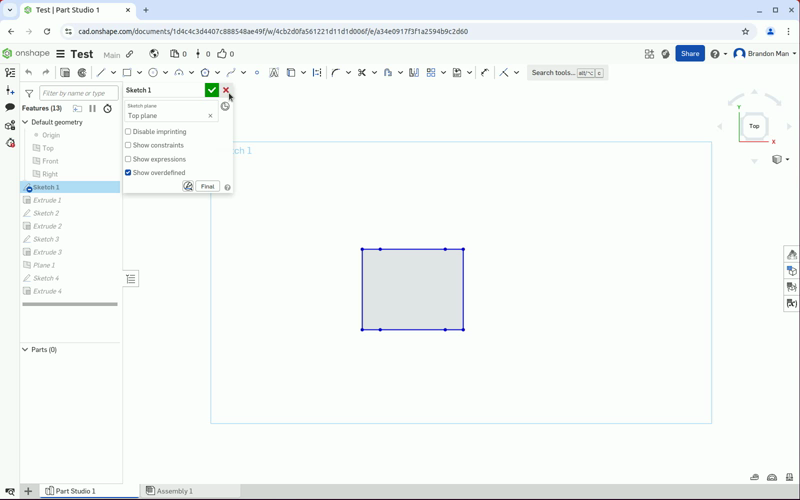
click(229, 92)
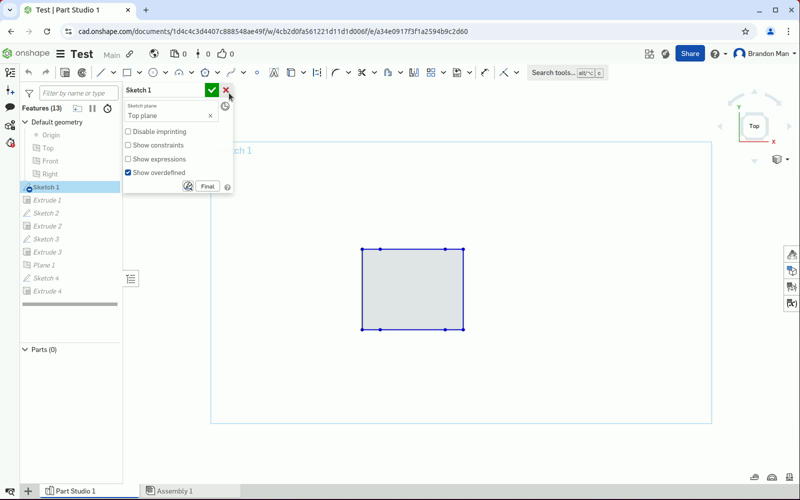
key(shift+s)
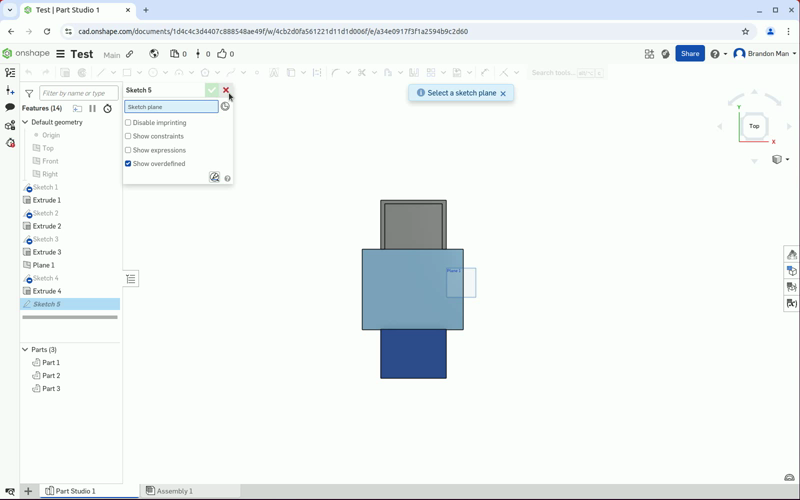
mouse_move(73, 267)
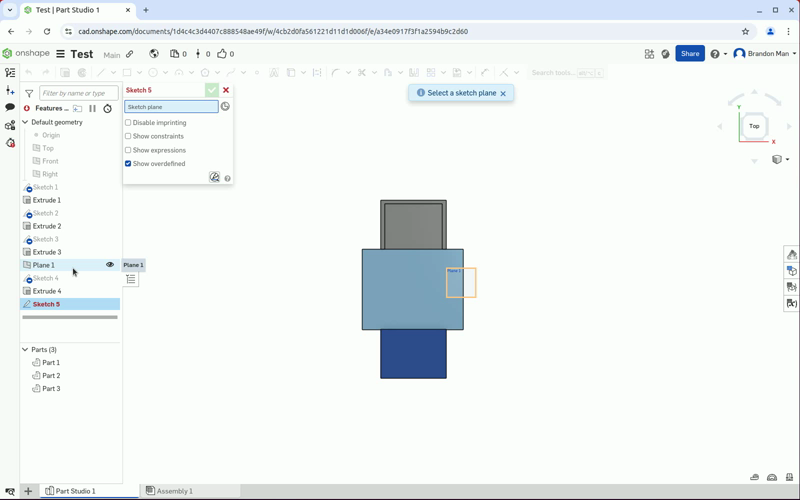
click(73, 267)
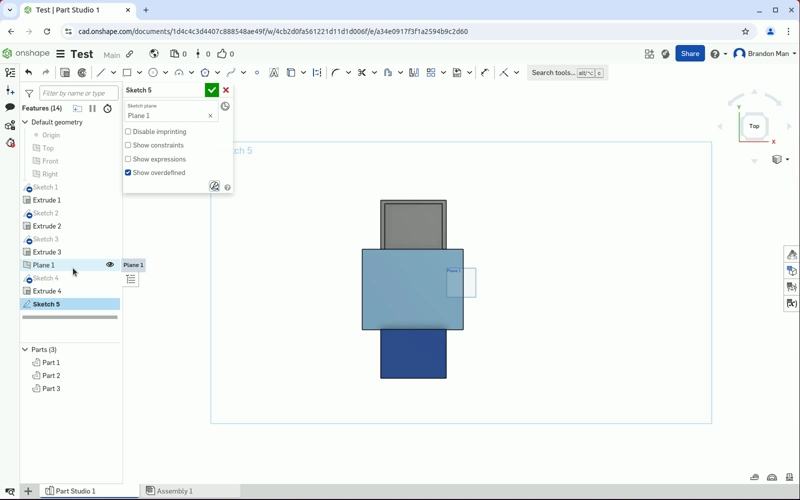
mouse_move(73, 352)
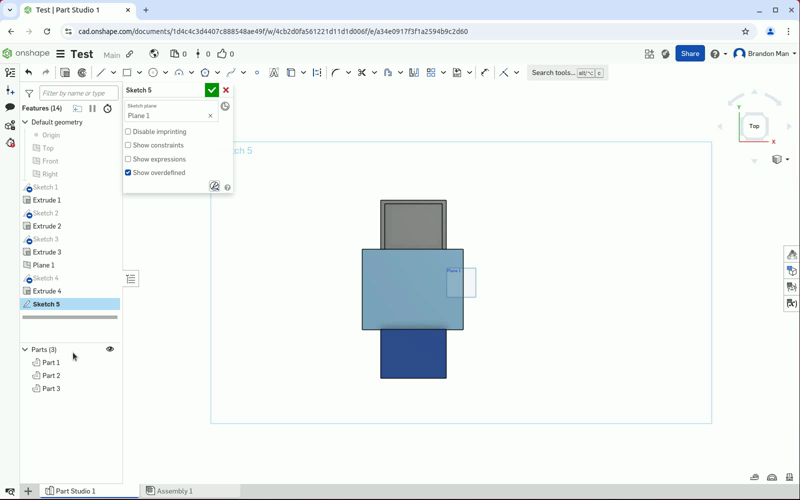
key(y)
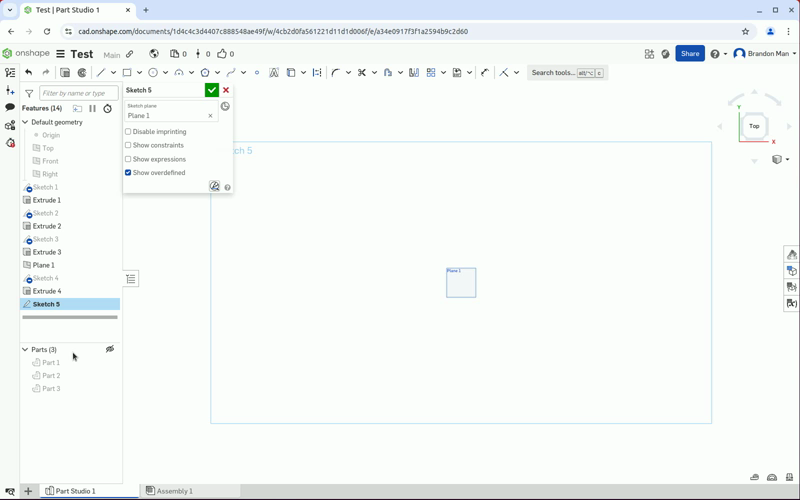
key(l)
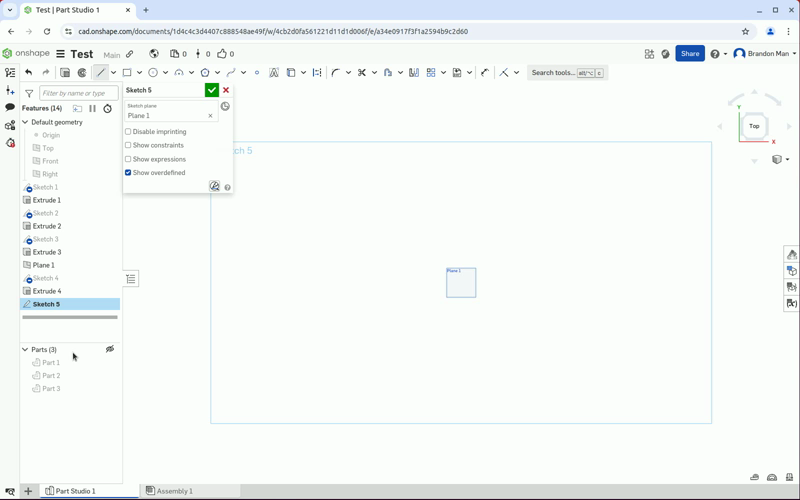
key_down(shift)
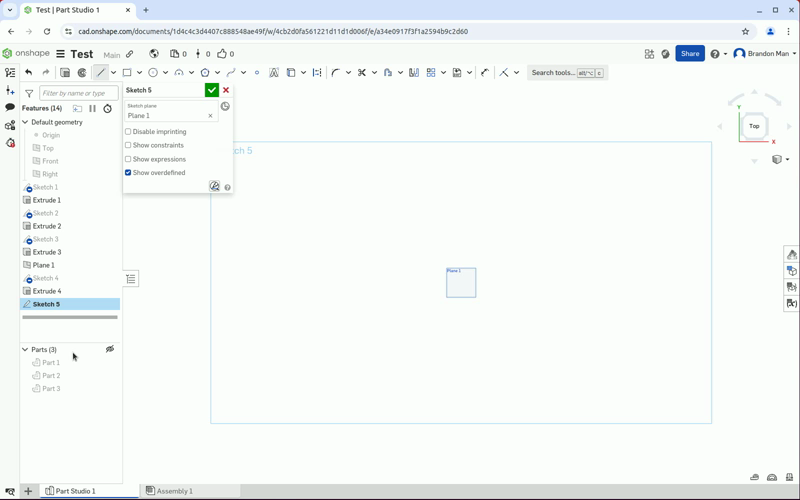
mouse_move(365, 326)
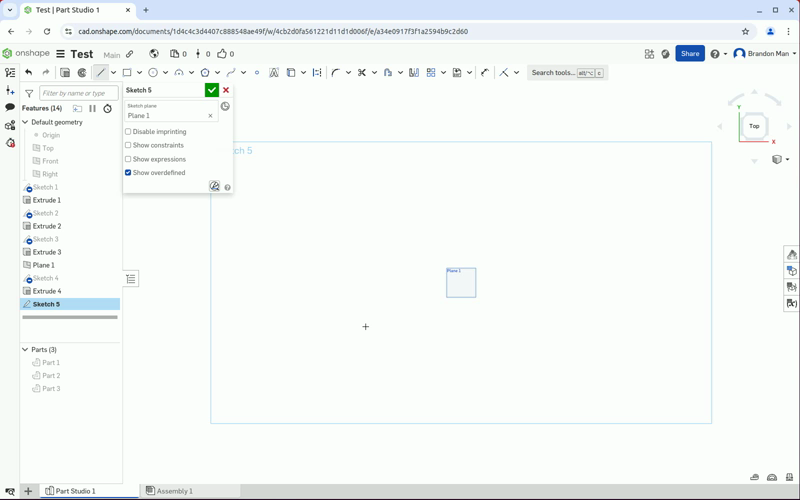
click(365, 326)
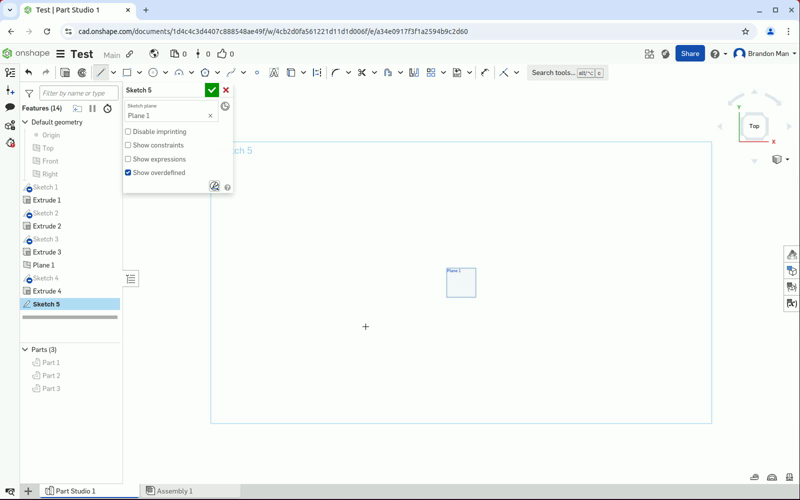
key_up(shift)
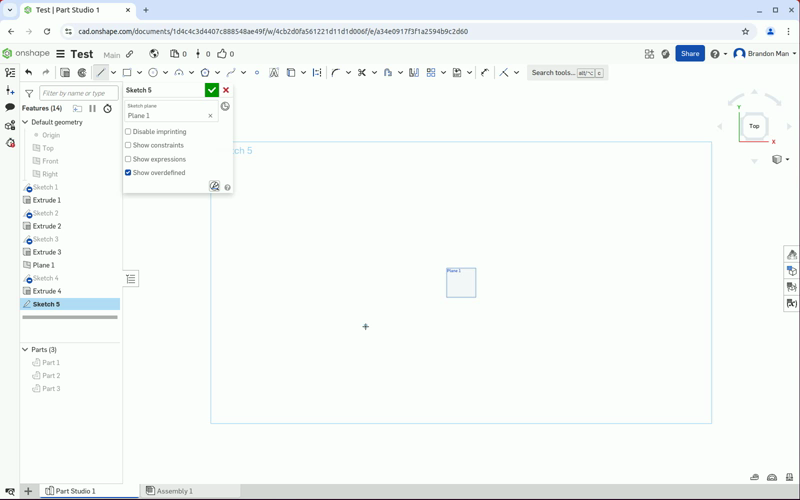
key_down(shift)
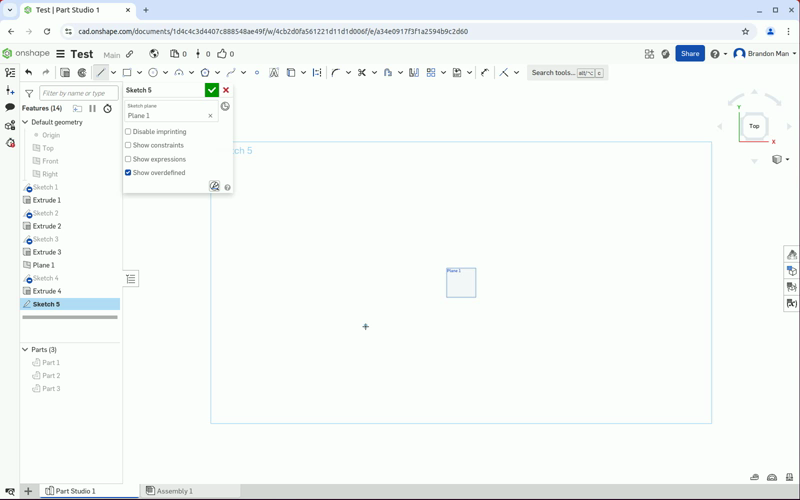
mouse_move(459, 326)
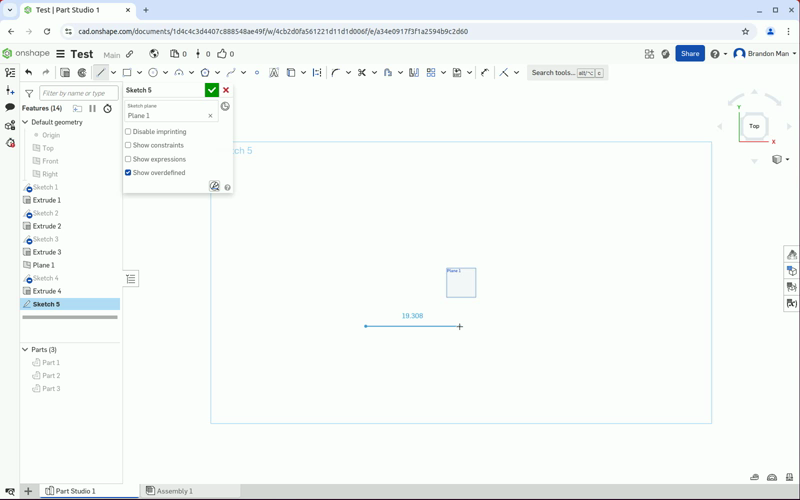
click(459, 326)
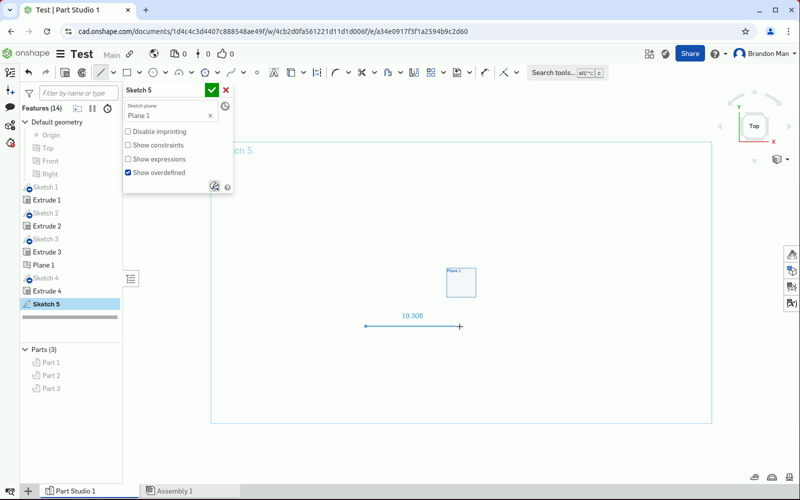
key_up(shift)
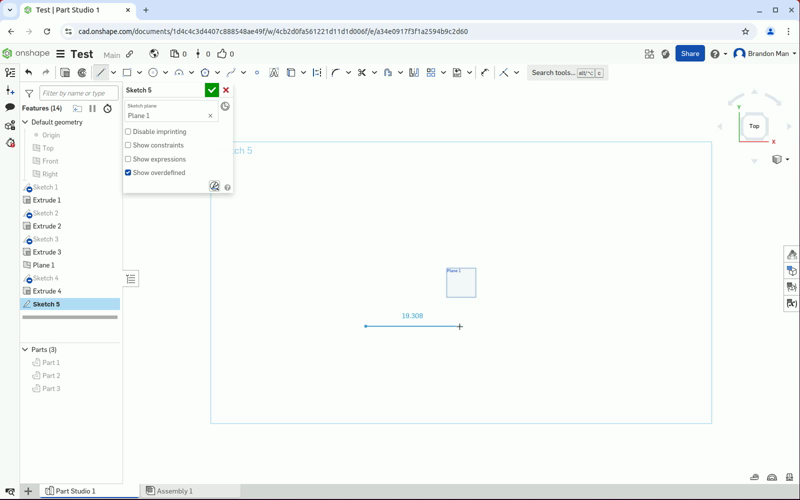
key_down(shift)
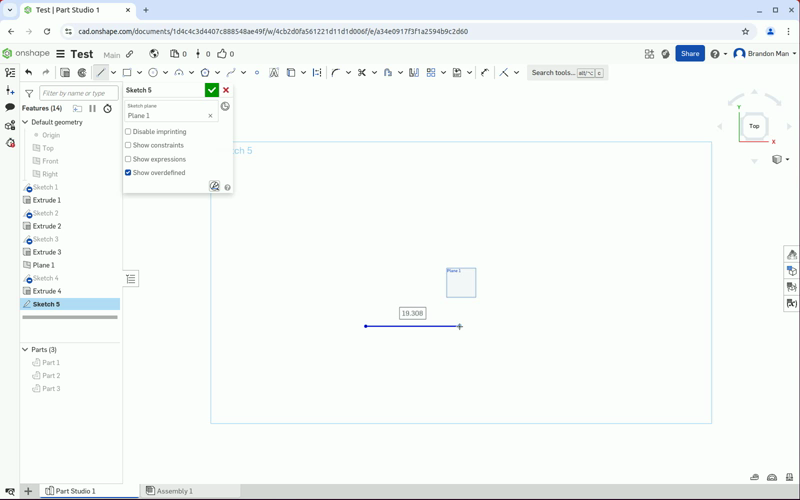
mouse_move(459, 252)
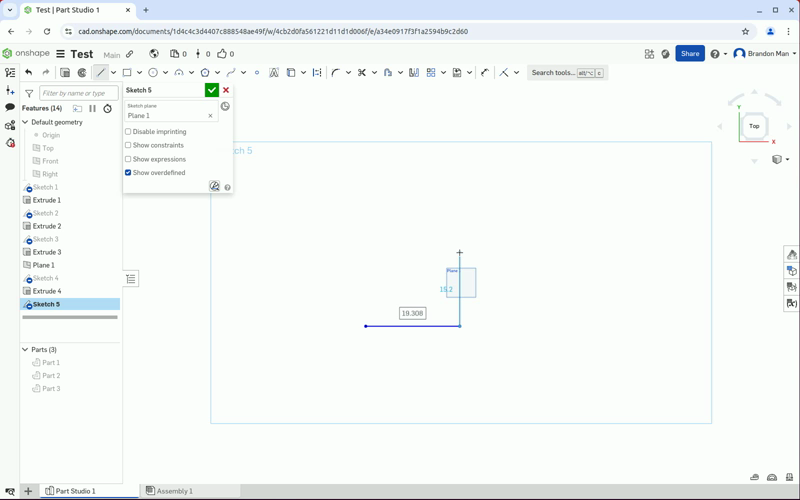
click(459, 252)
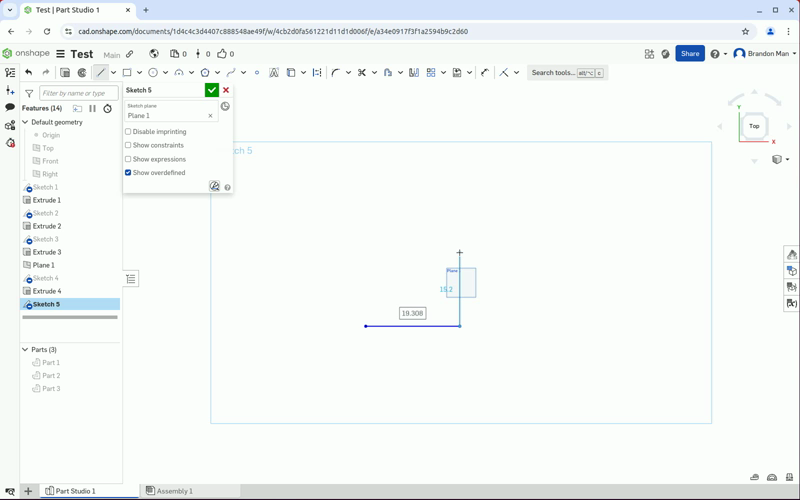
key_up(shift)
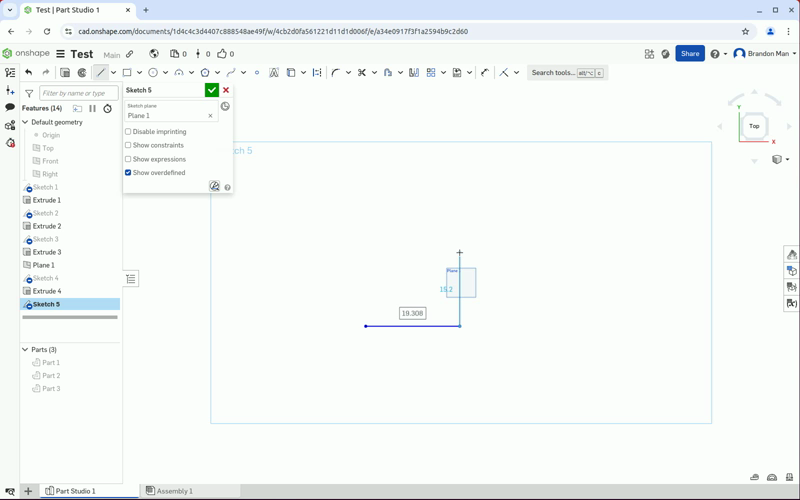
key_down(shift)
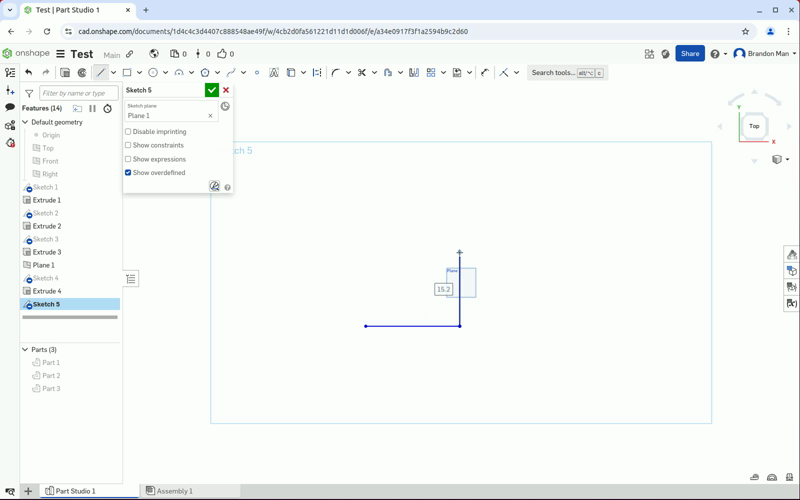
mouse_move(489, 252)
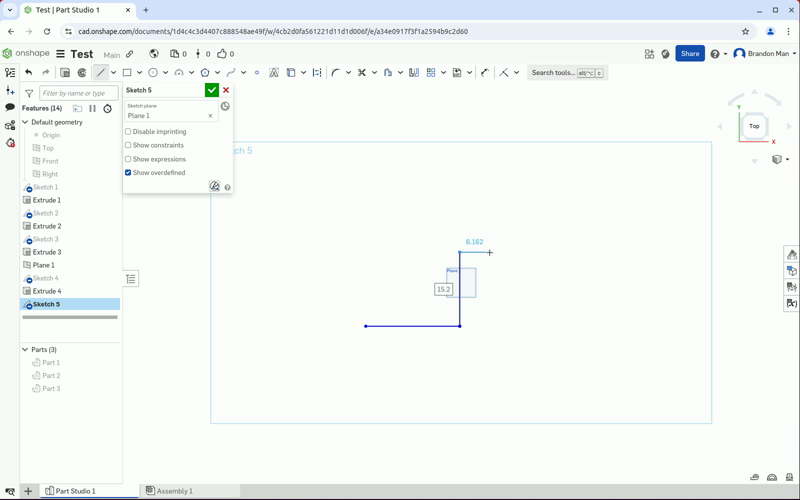
mouse_move(440, 252)
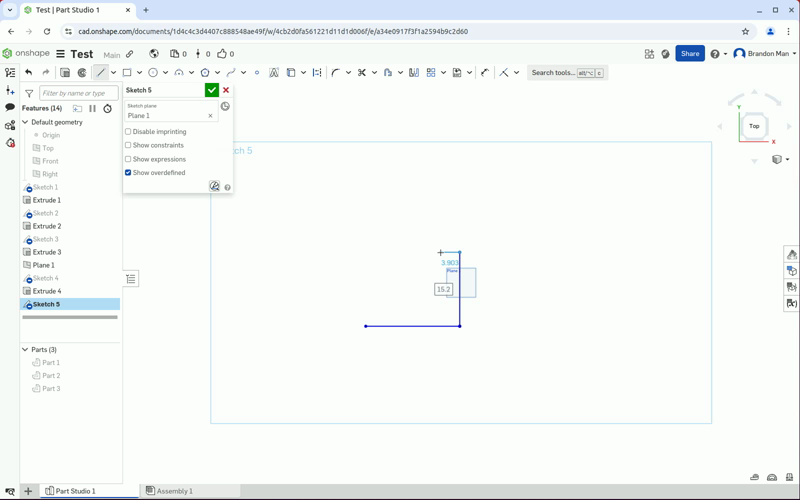
click(440, 252)
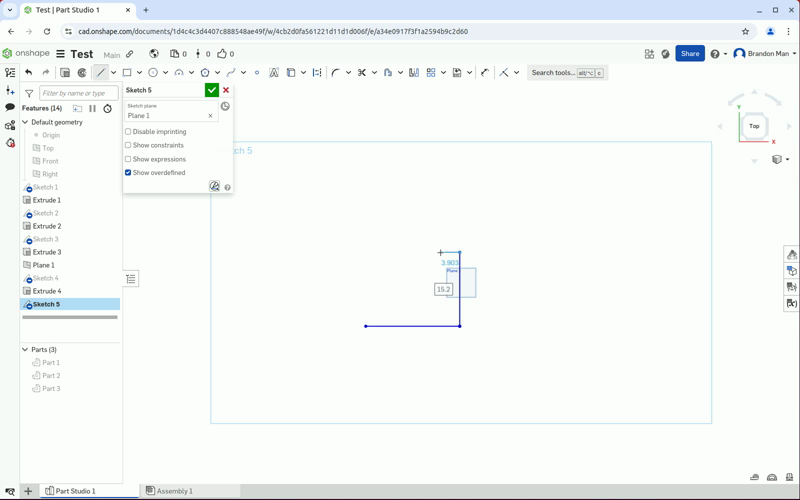
key_up(shift)
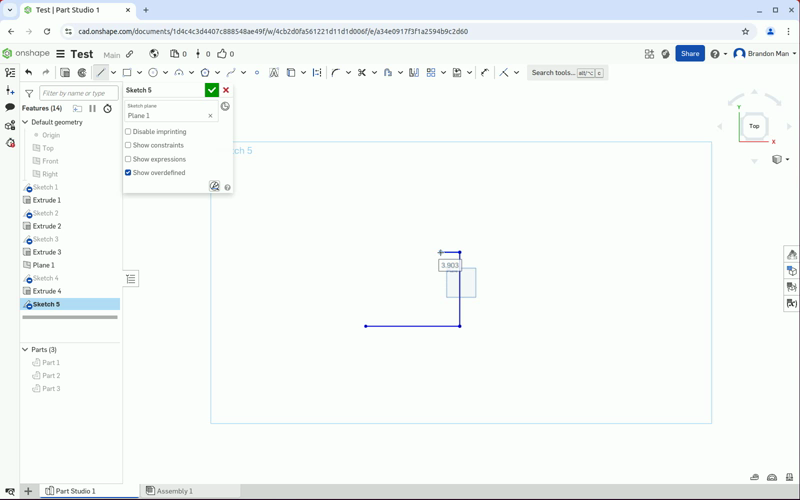
key_down(shift)
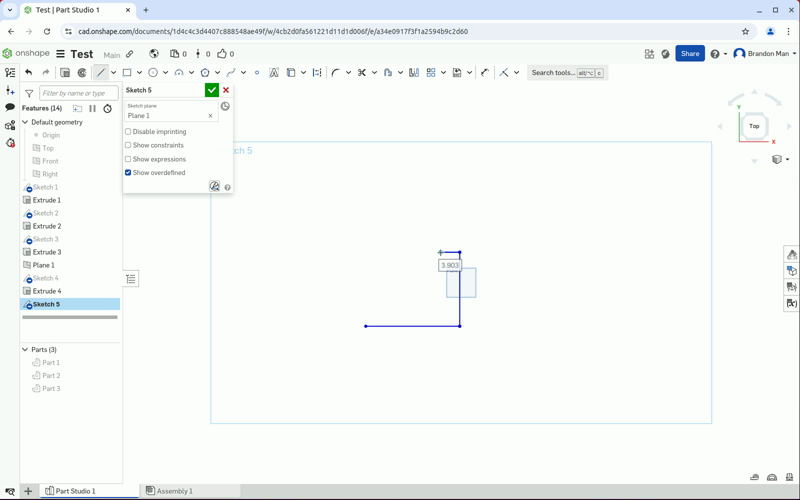
mouse_move(470, 252)
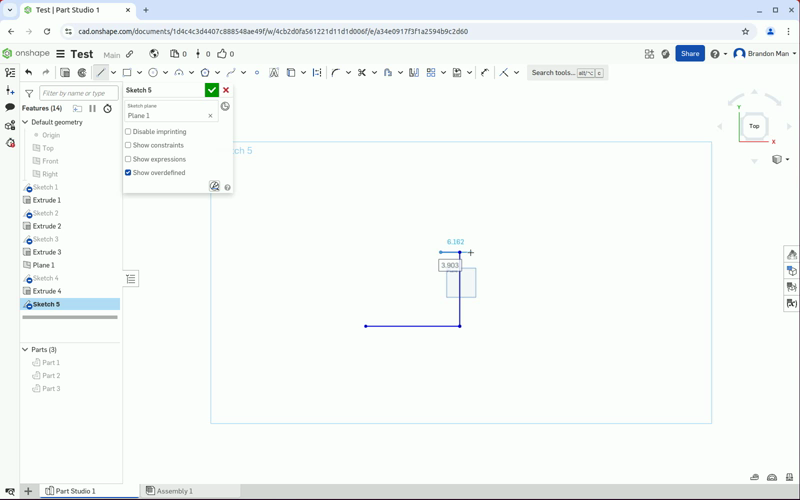
mouse_move(384, 252)
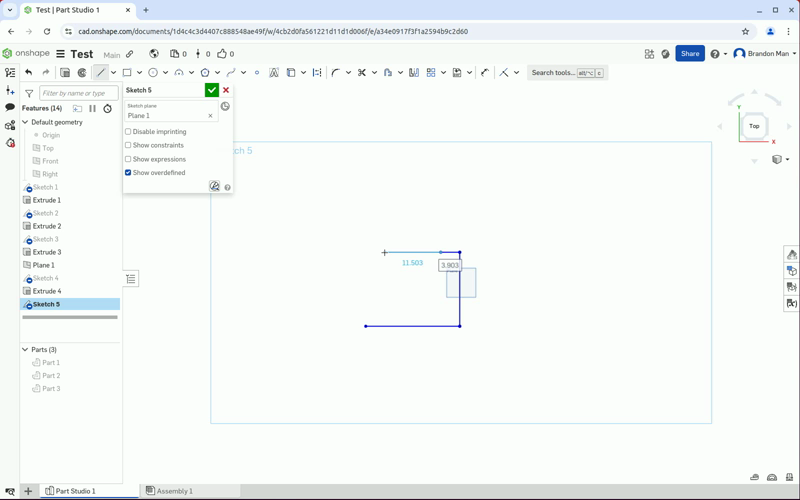
click(384, 252)
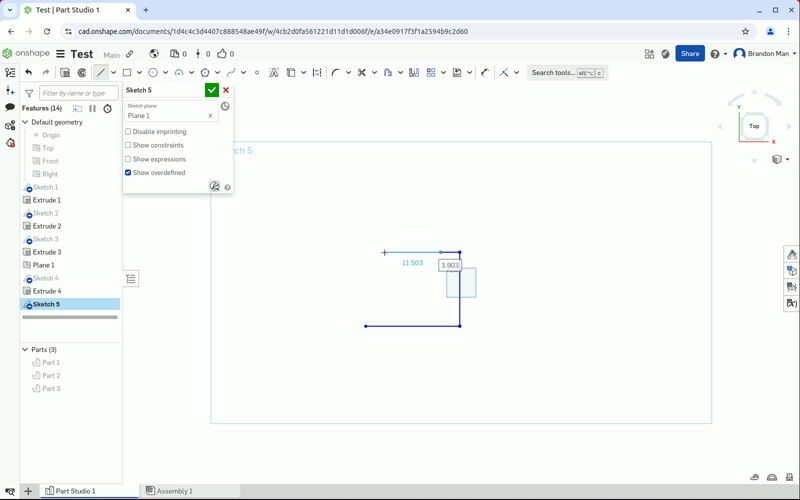
key_up(shift)
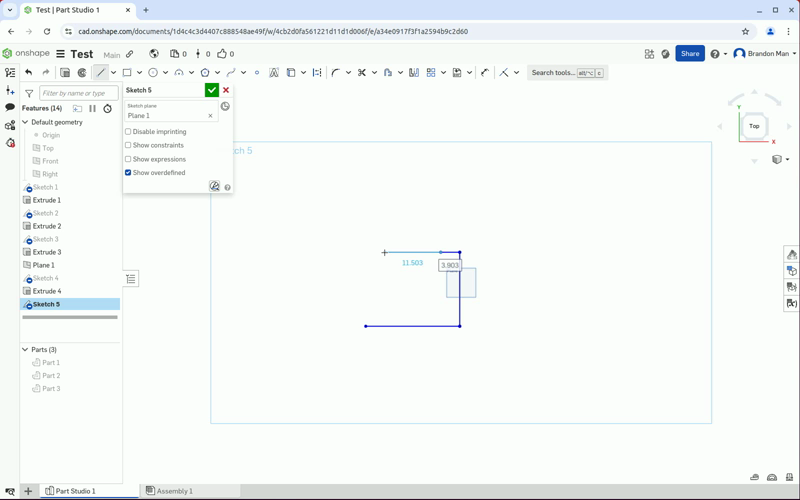
key_down(shift)
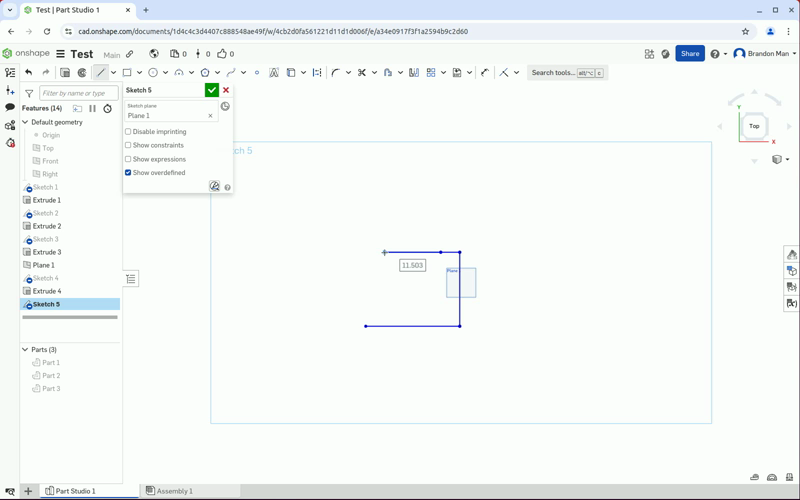
mouse_move(414, 252)
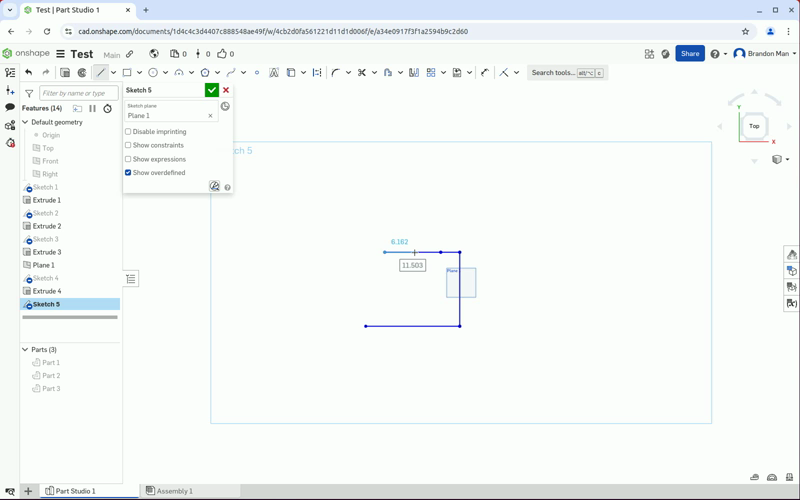
mouse_move(365, 252)
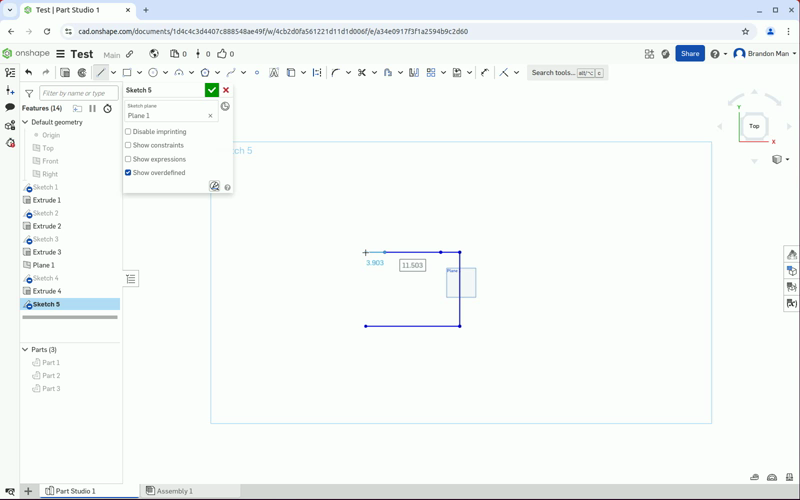
click(365, 252)
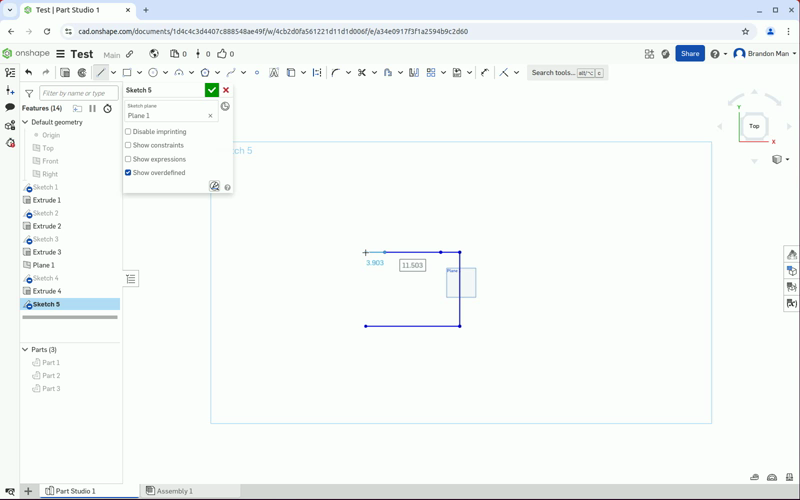
key_up(shift)
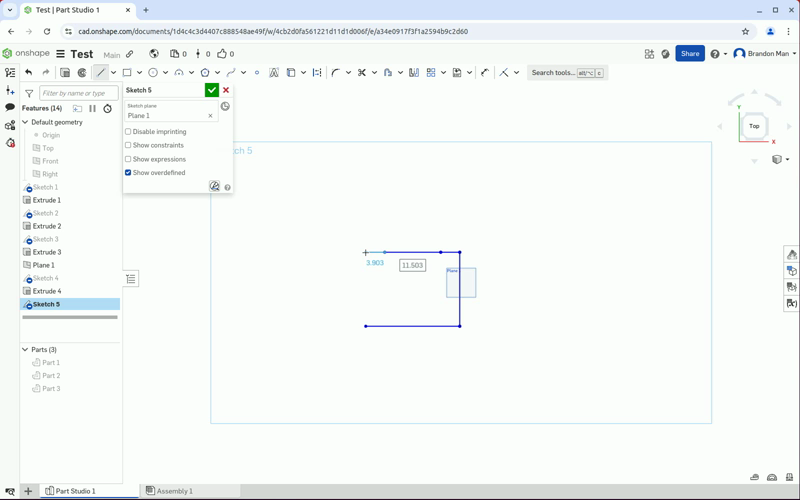
key_down(shift)
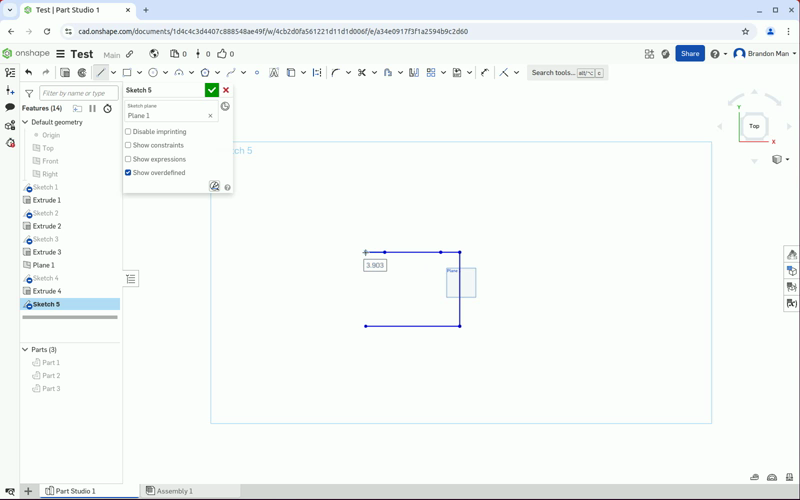
mouse_move(365, 326)
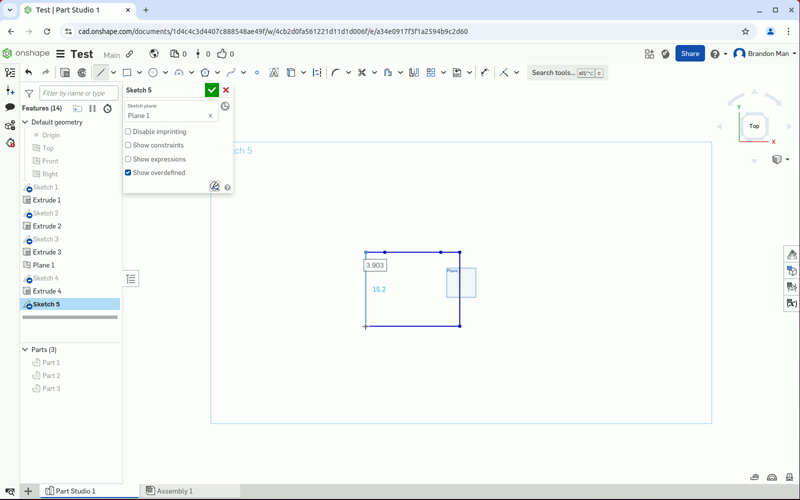
key_up(shift)
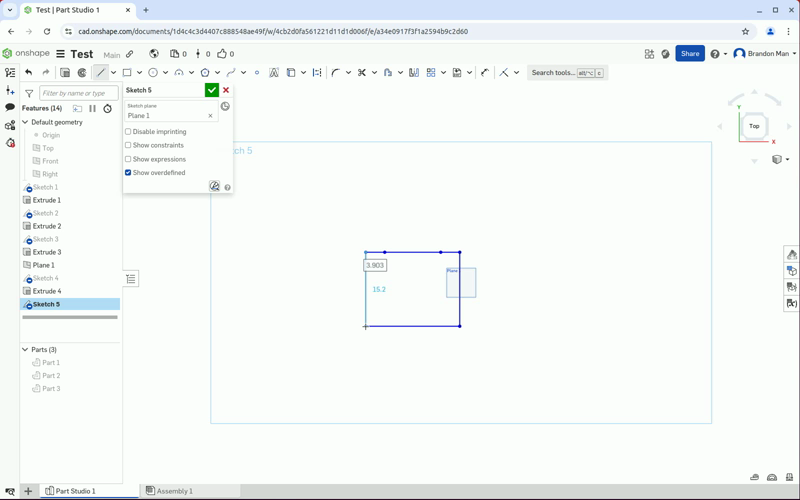
click(365, 326)
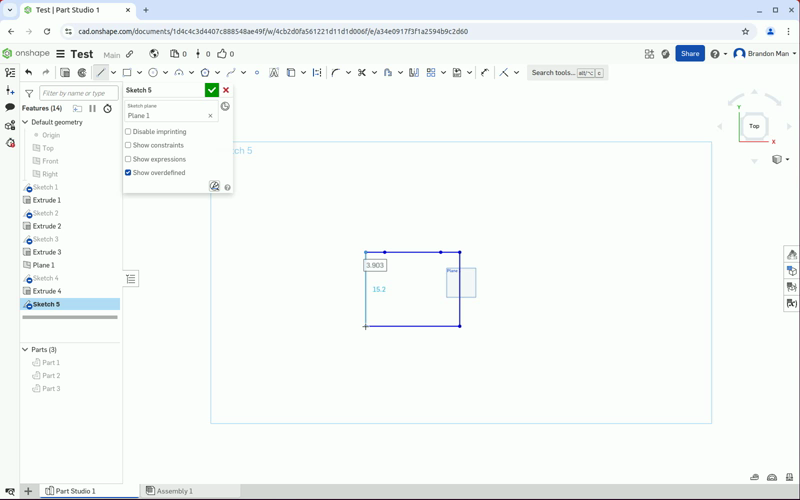
key(esc)
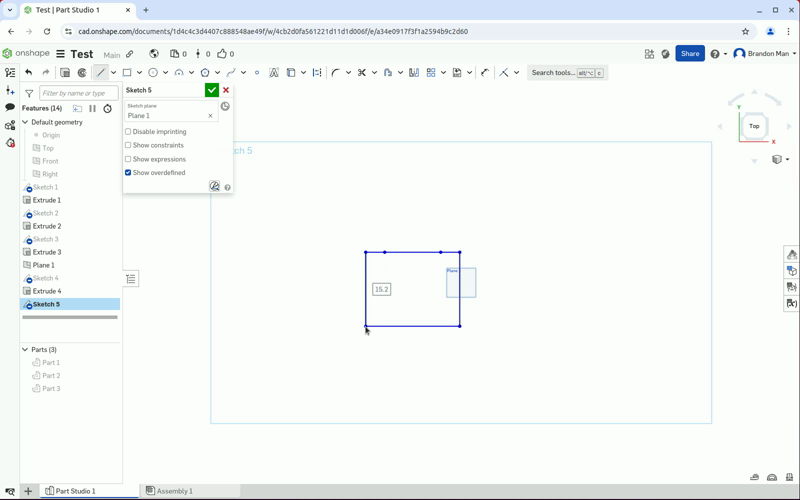
mouse_move(418, 307)
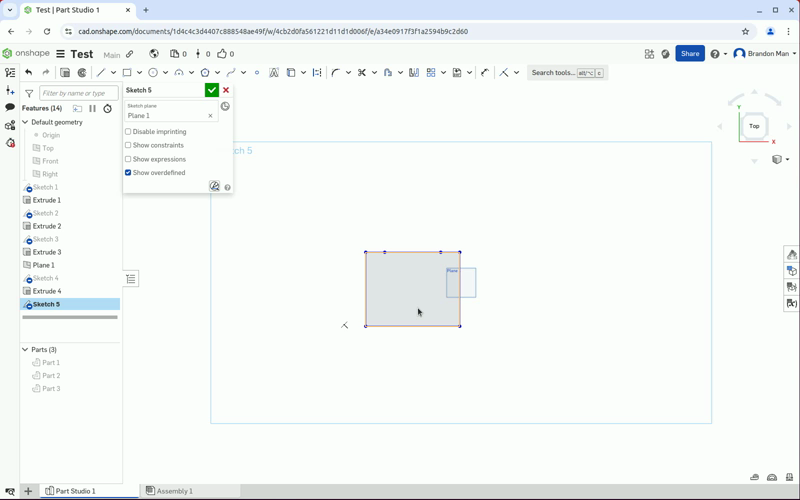
click(418, 307)
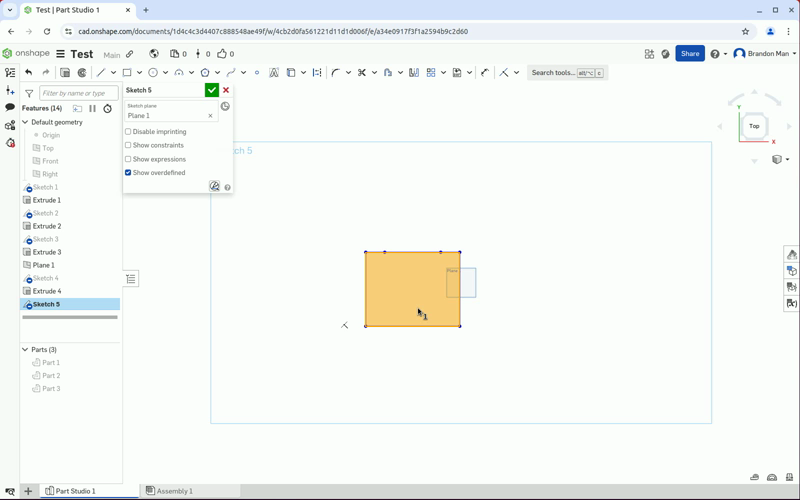
mouse_move(73, 352)
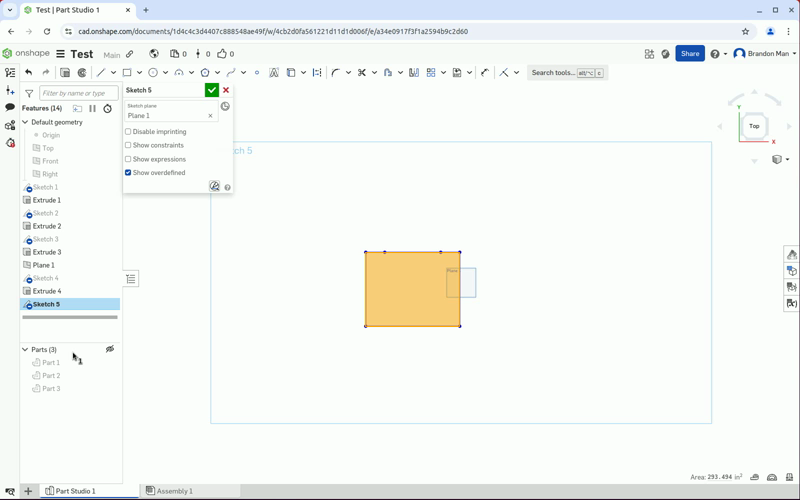
key(shift+y)
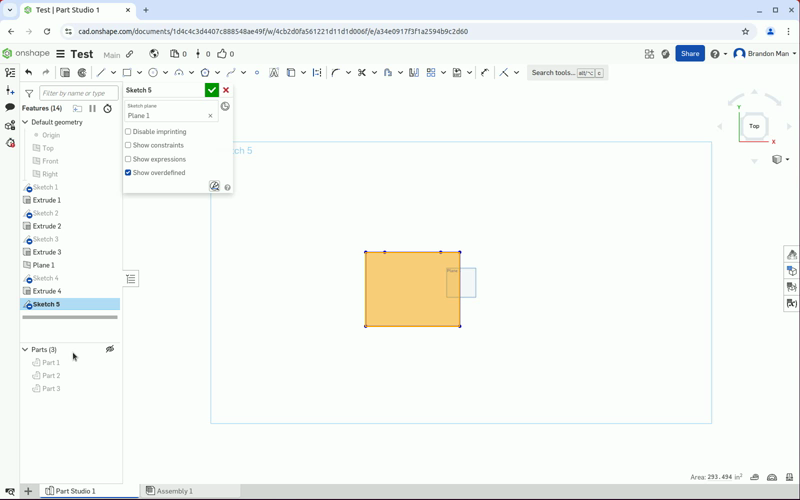
key(shift+e)
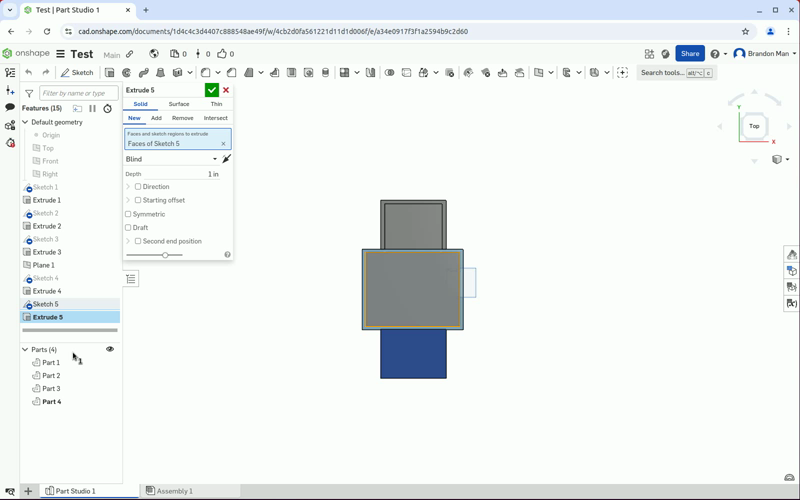
mouse_move(143, 106)
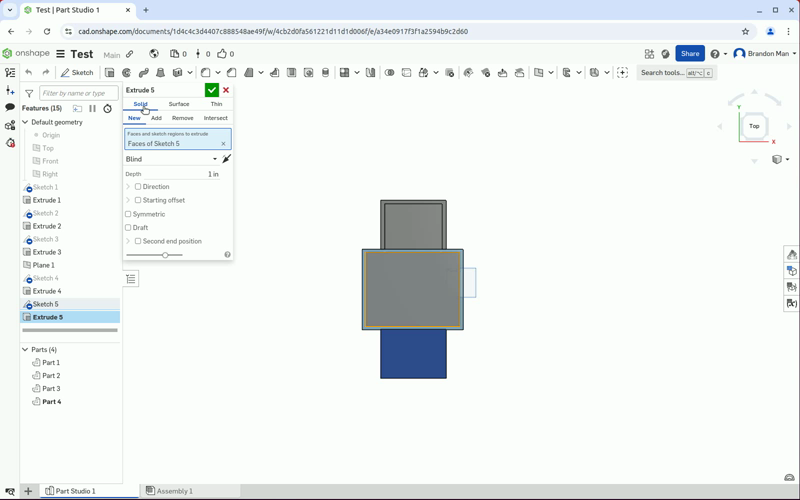
click(143, 106)
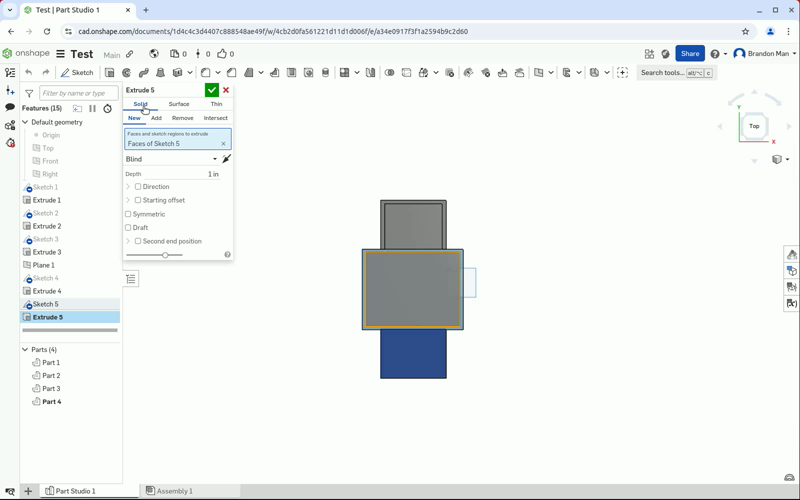
mouse_move(186, 120)
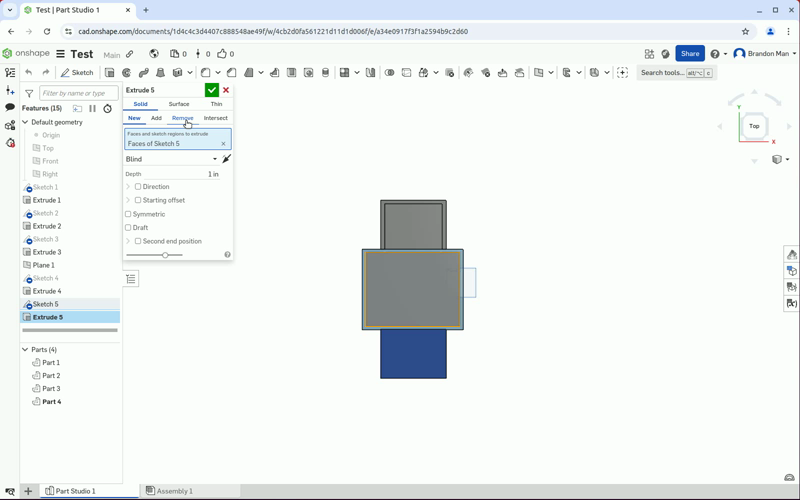
click(186, 120)
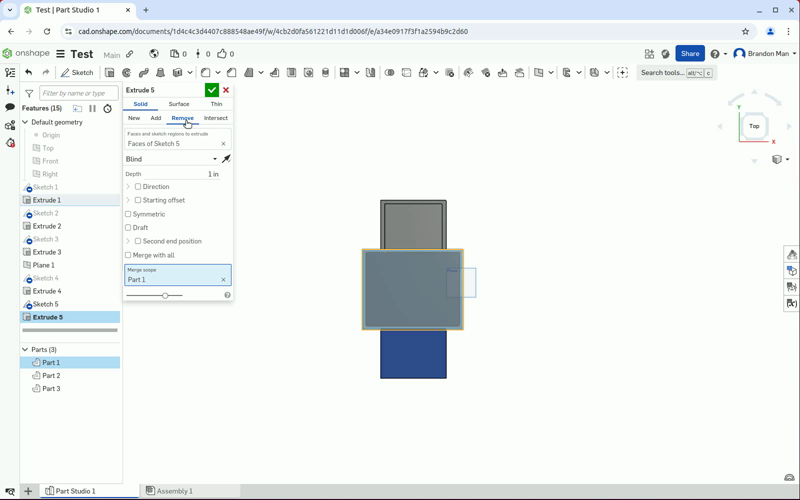
key(tab, 4)
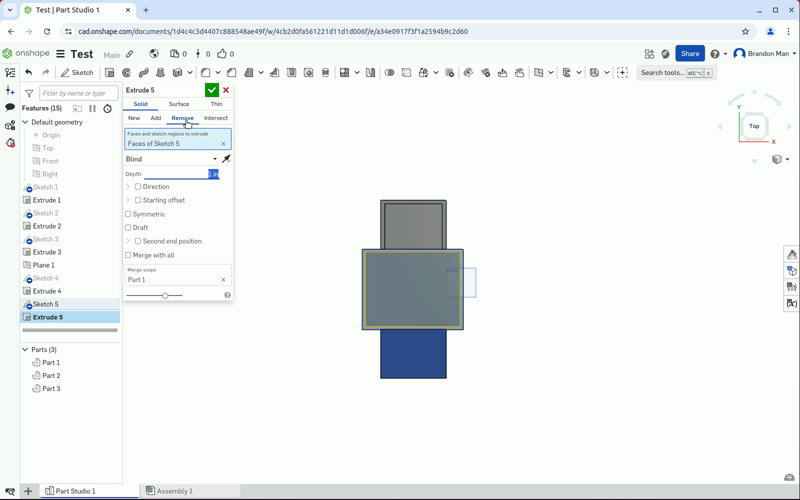
text(8.666)
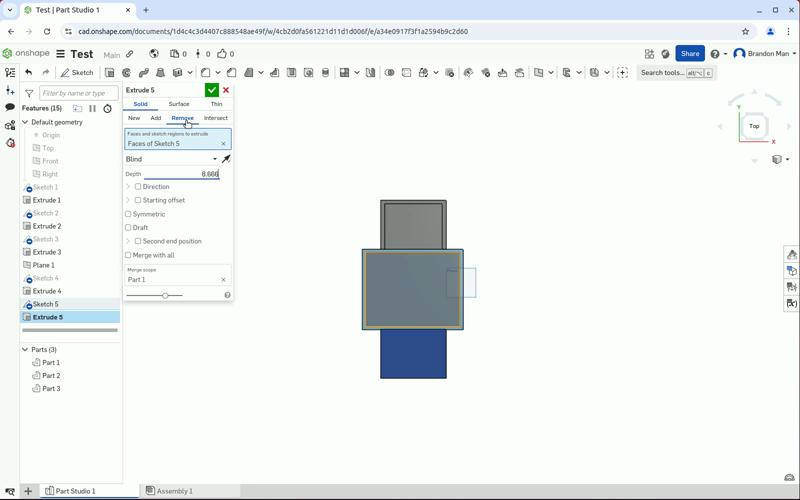
key(tab, 6)
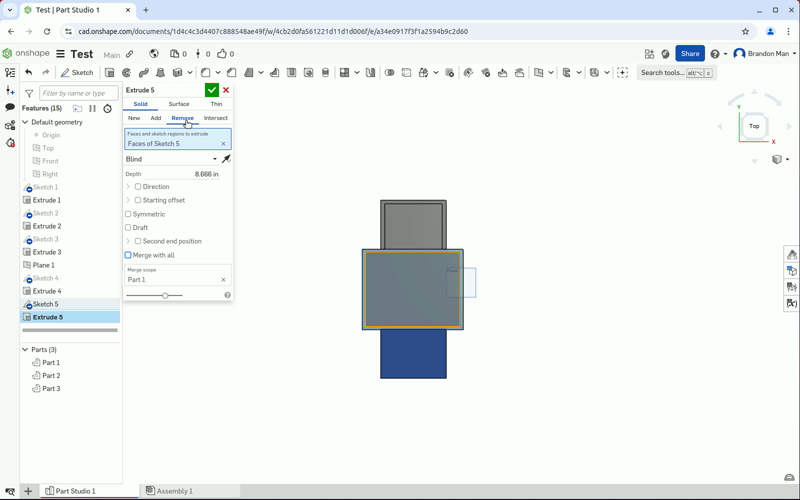
key(space)
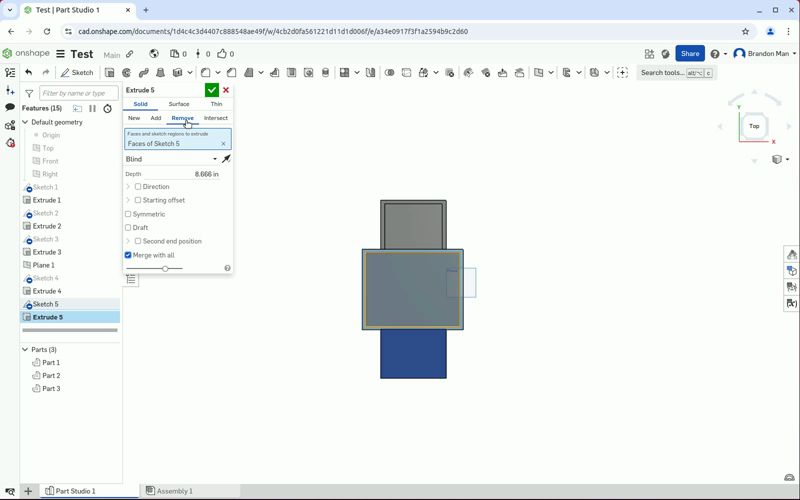
key(enter)
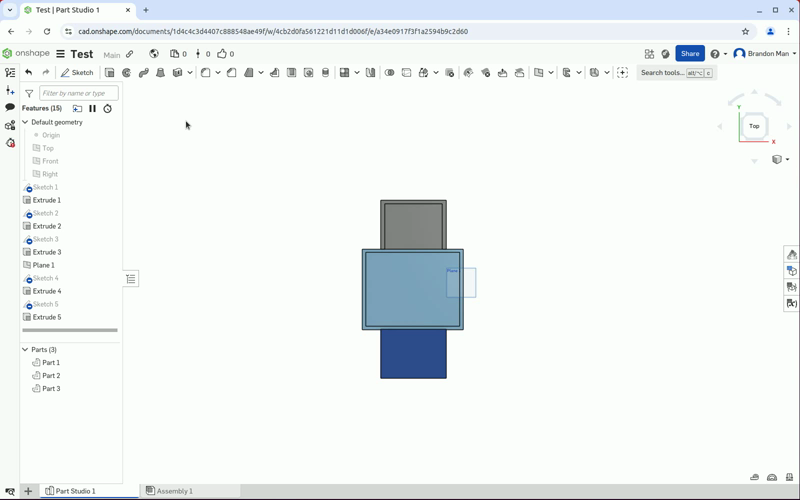
key(shift+h)
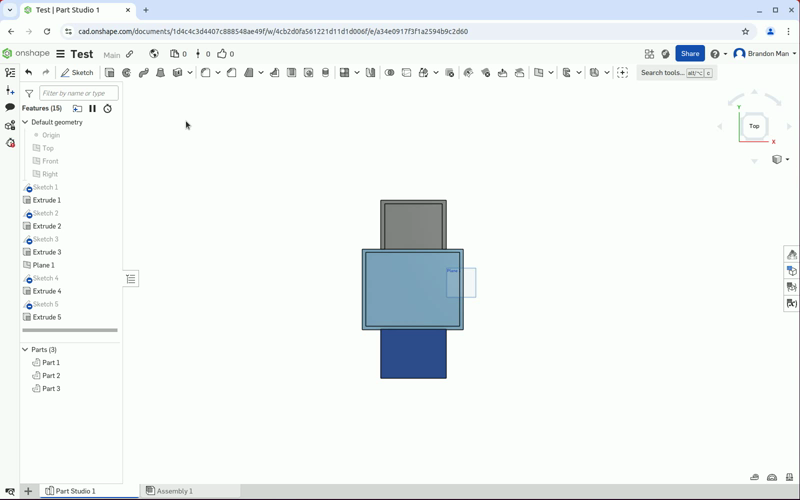
key(shift+h)
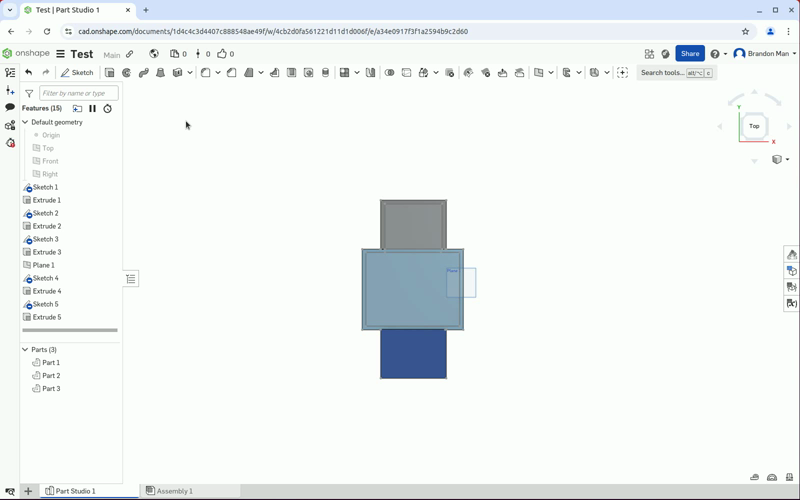
key(shift+7)
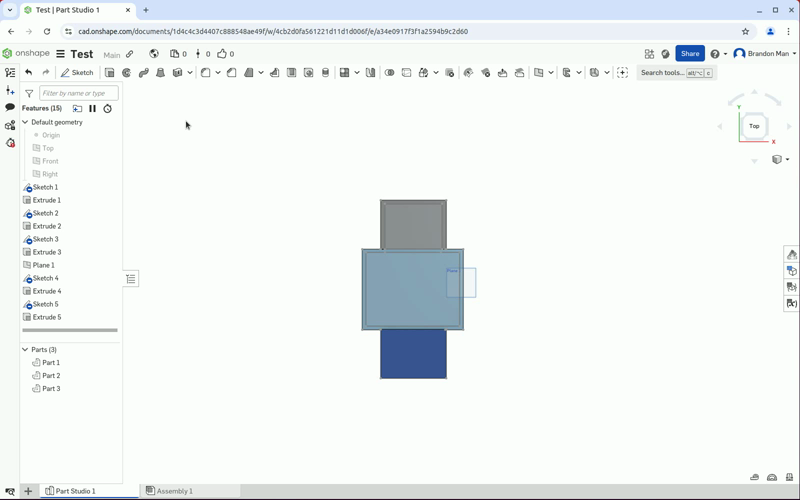
key(up, 3)
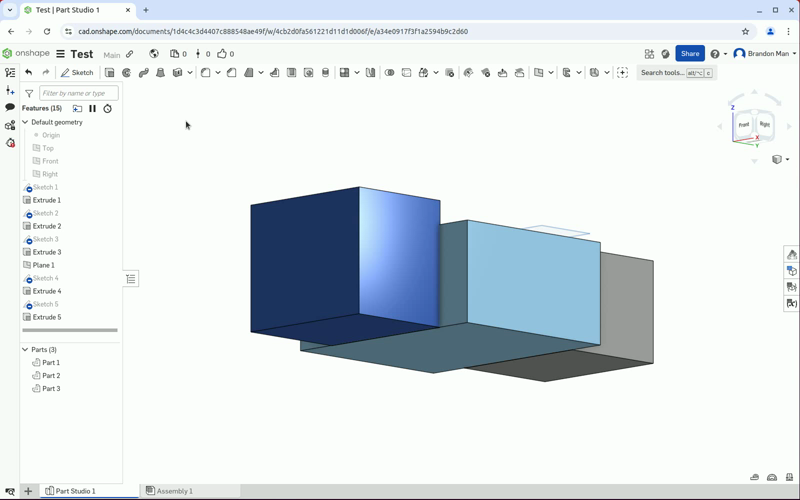
key(left, 3)
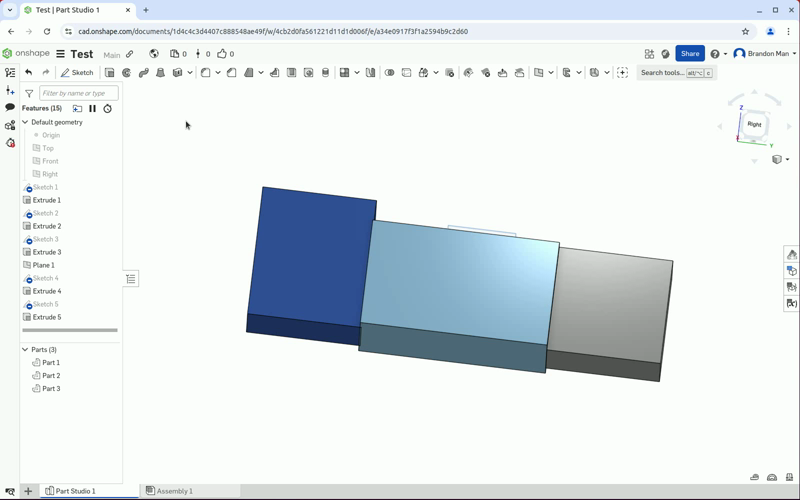
key(right, 3)
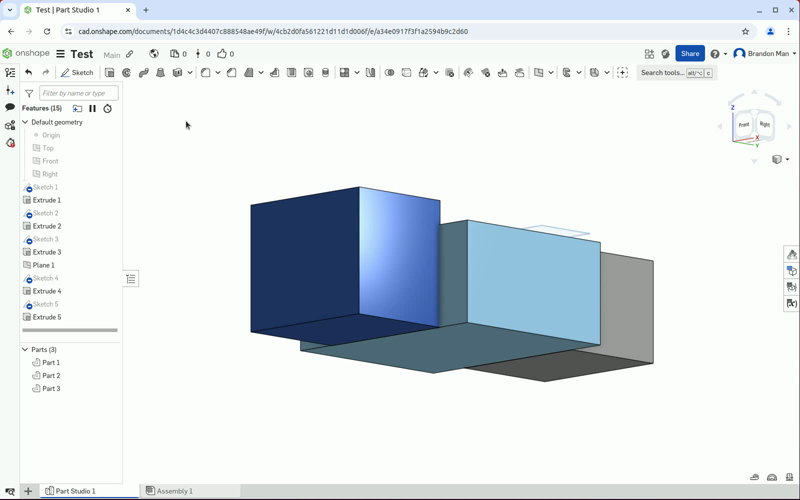
key(down, 3)
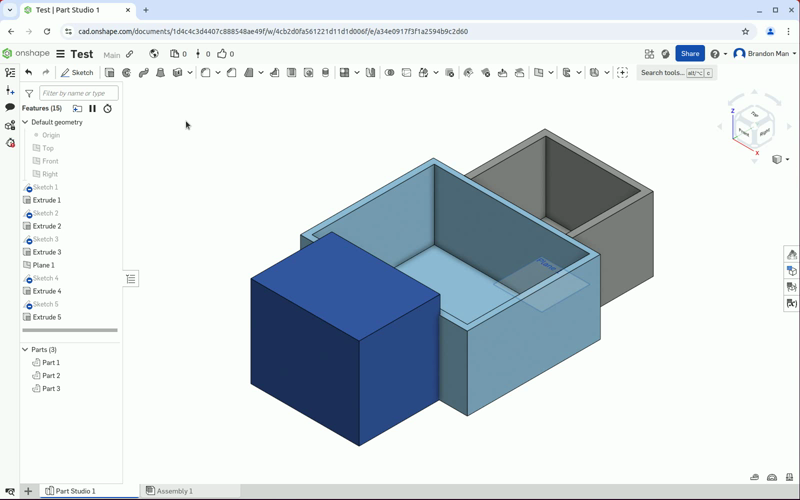
mouse_move(73, 189)
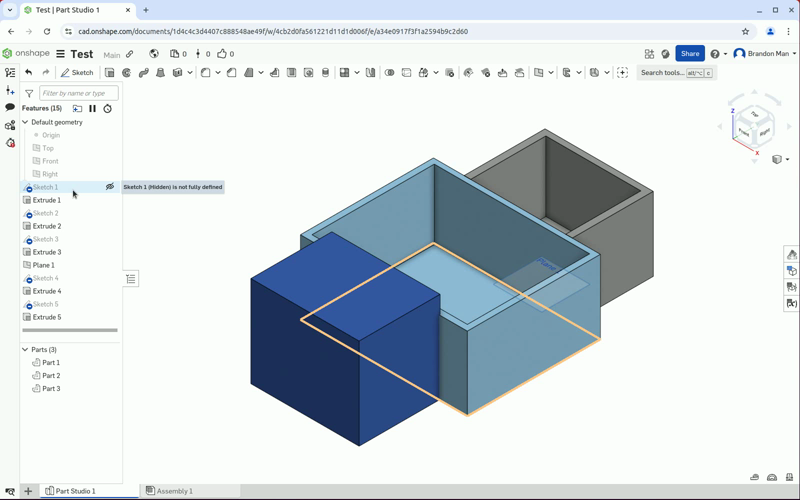
click(73, 189)